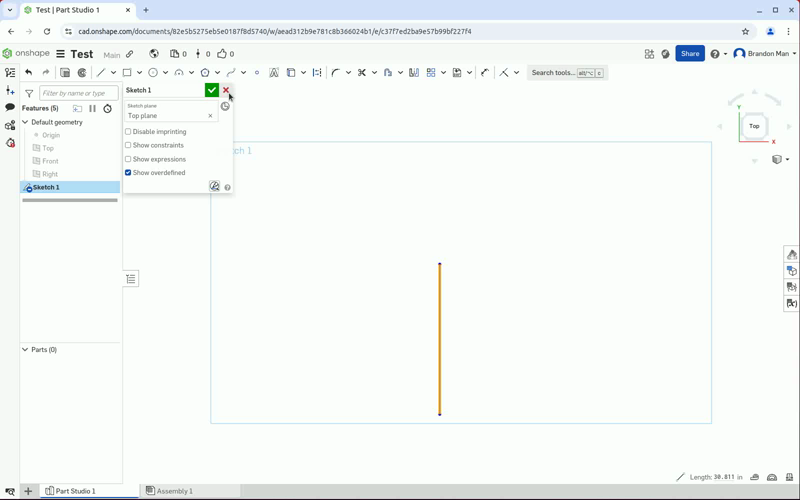
key(shift+h)
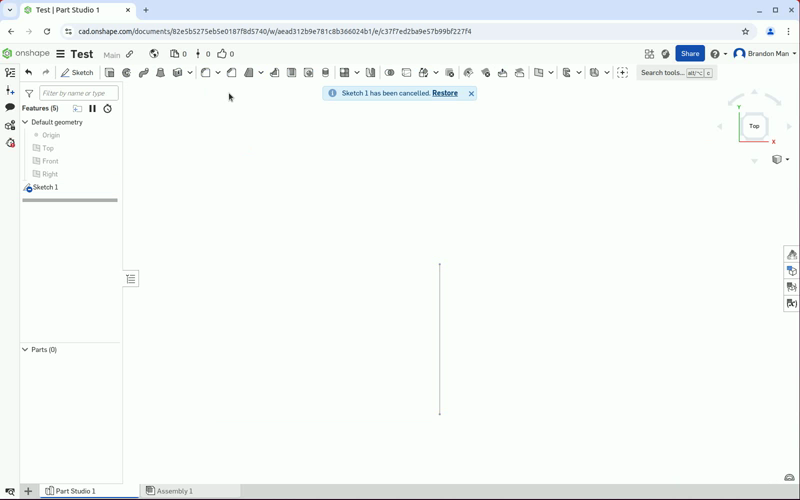
key(shift+s)
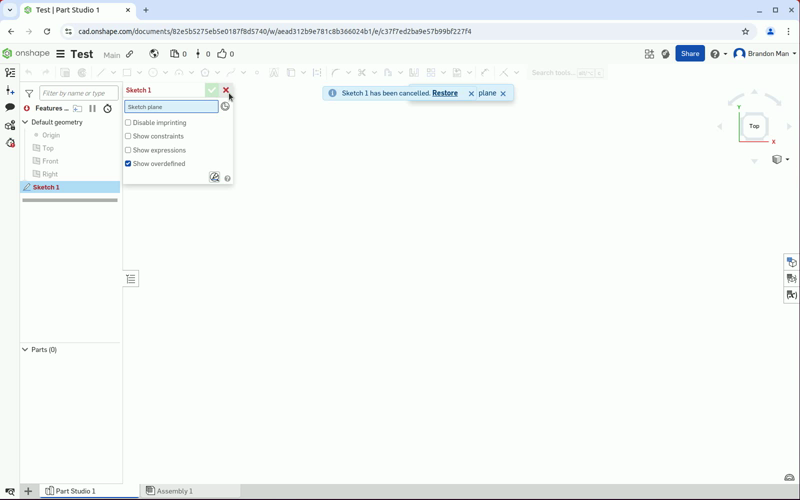
mouse_move(73, 150)
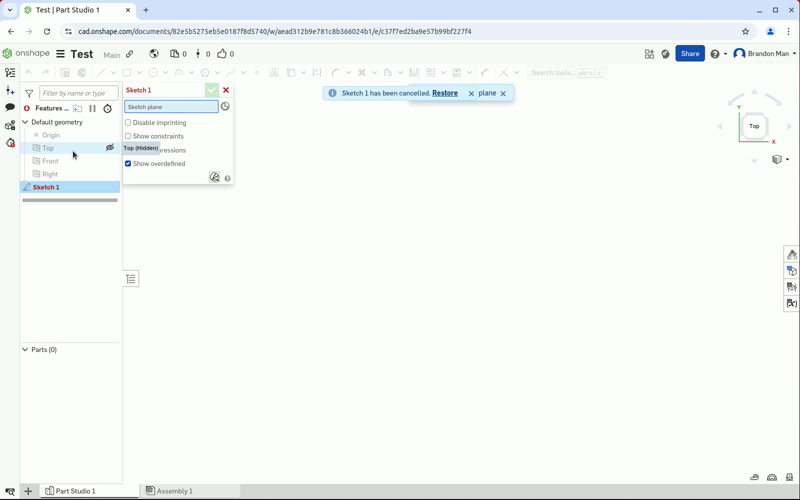
click(73, 150)
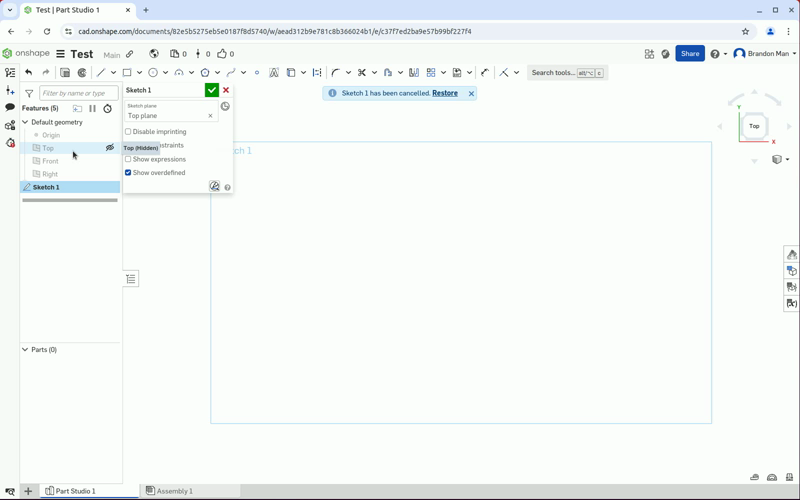
mouse_move(73, 352)
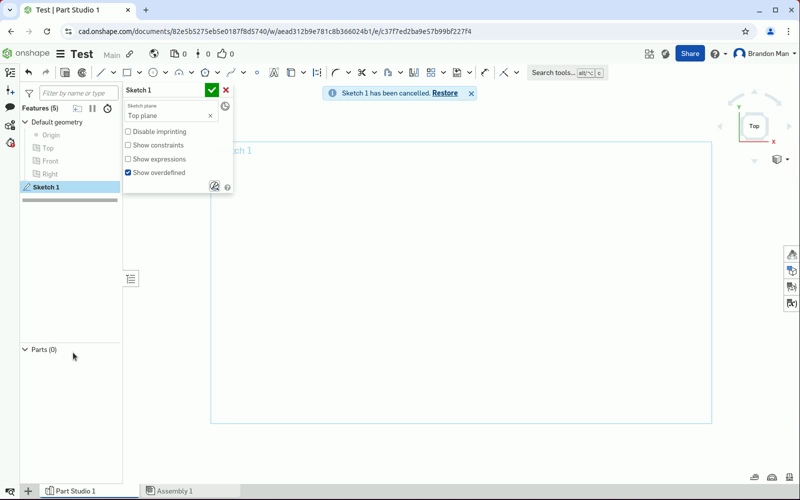
key(y)
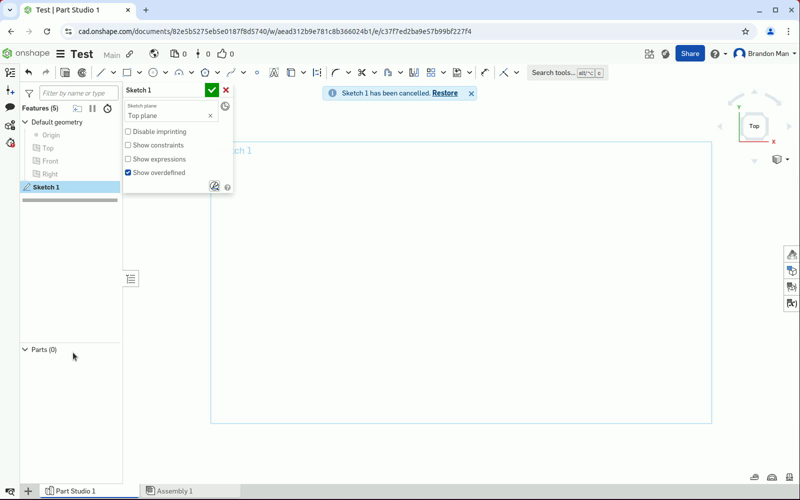
key(l)
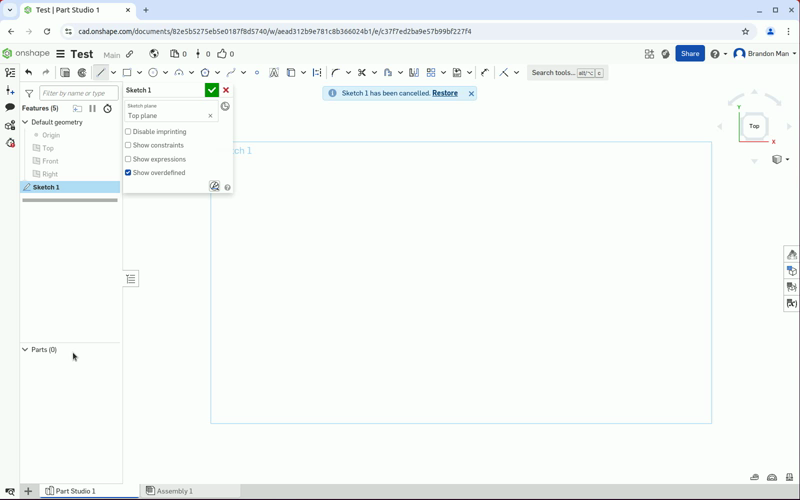
key_down(shift)
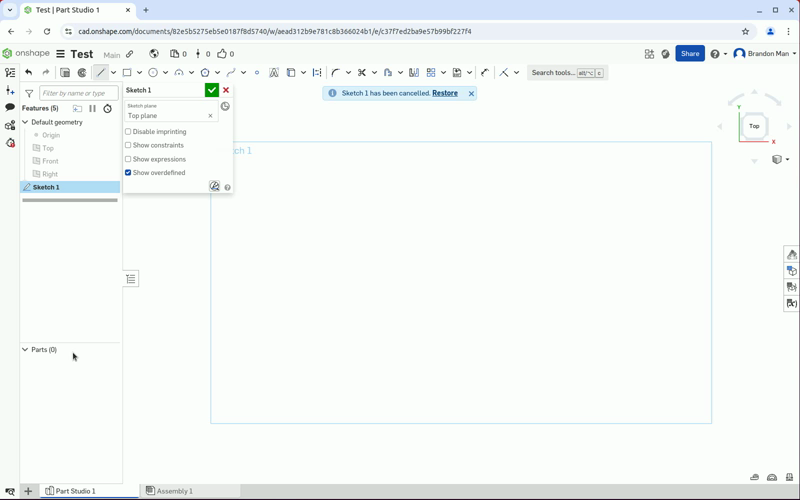
mouse_move(460, 267)
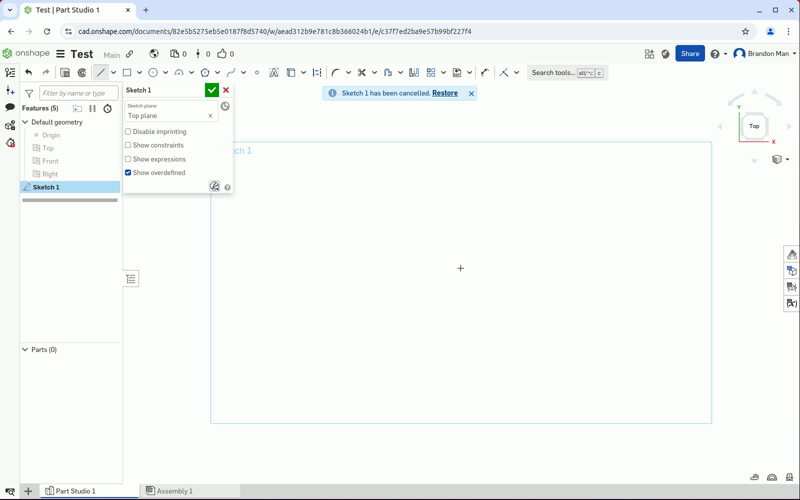
click(460, 267)
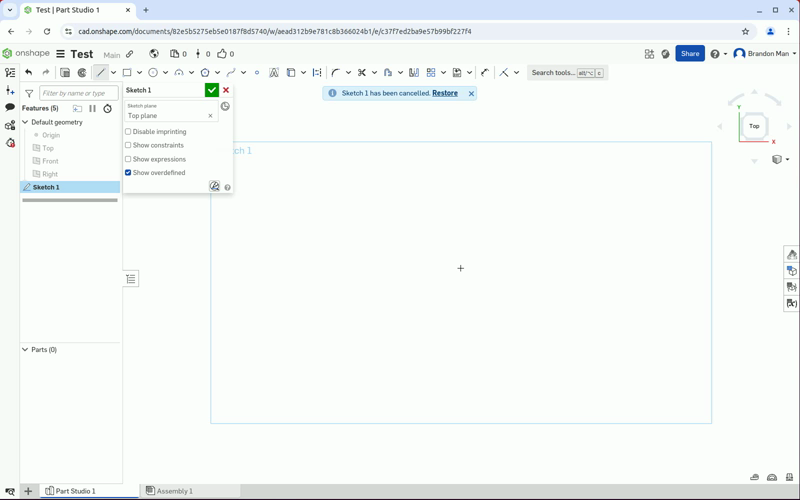
key_up(shift)
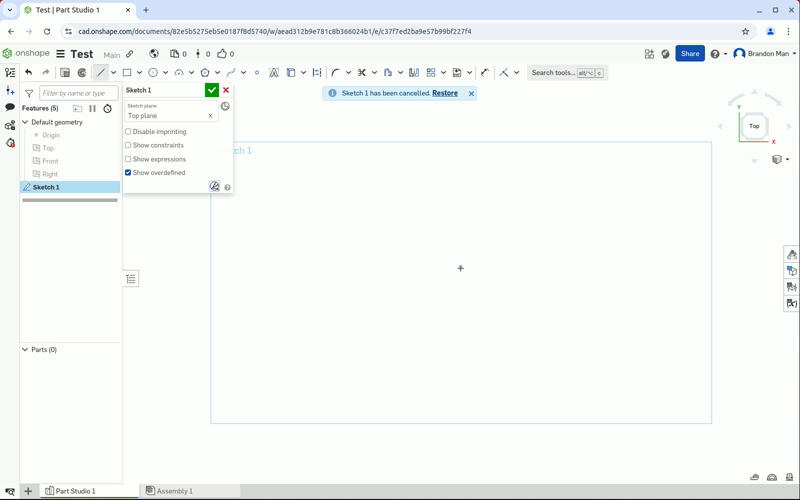
key_down(shift)
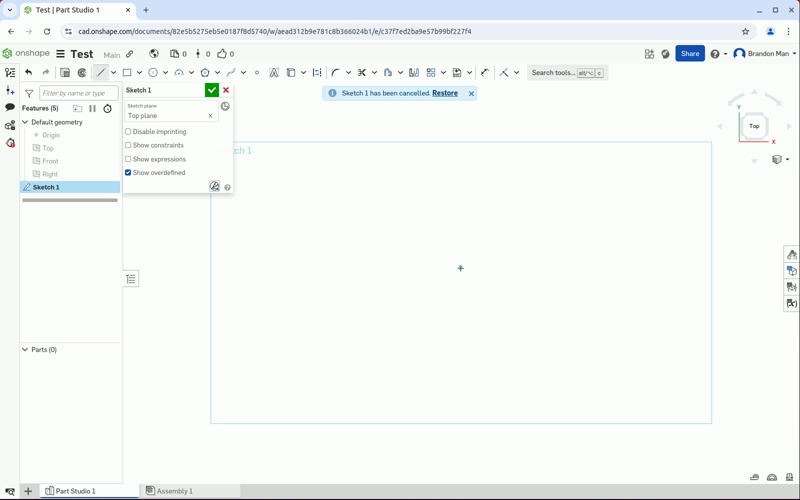
mouse_move(490, 267)
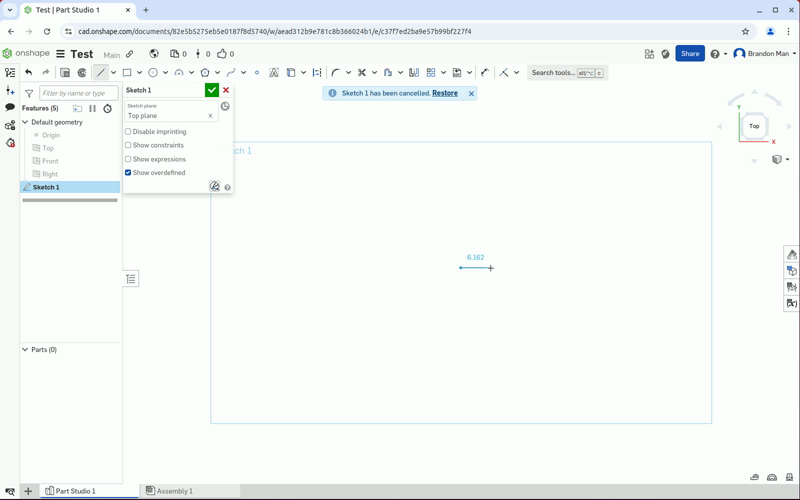
mouse_move(460, 262)
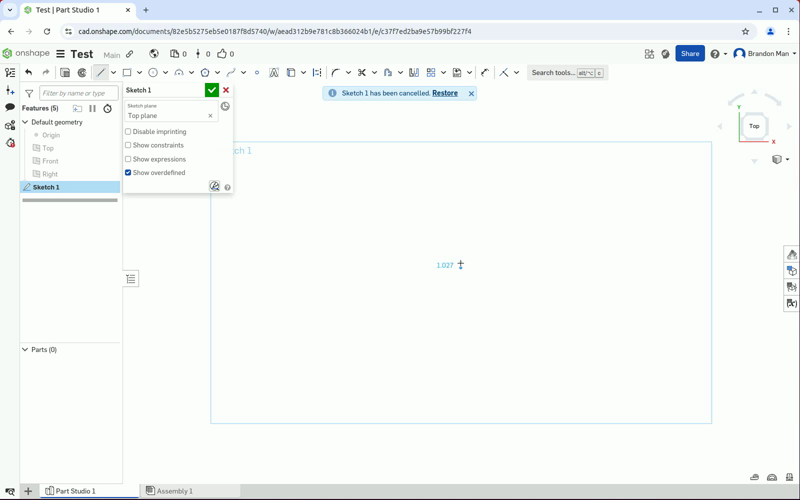
scroll(6)
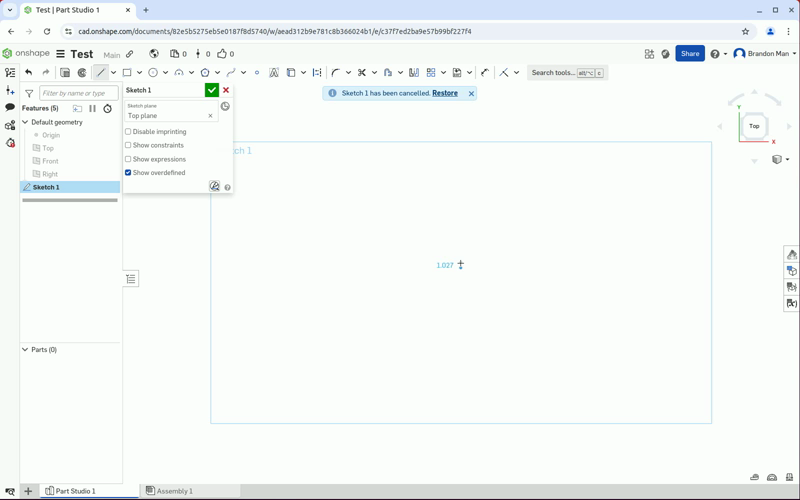
scroll(6)
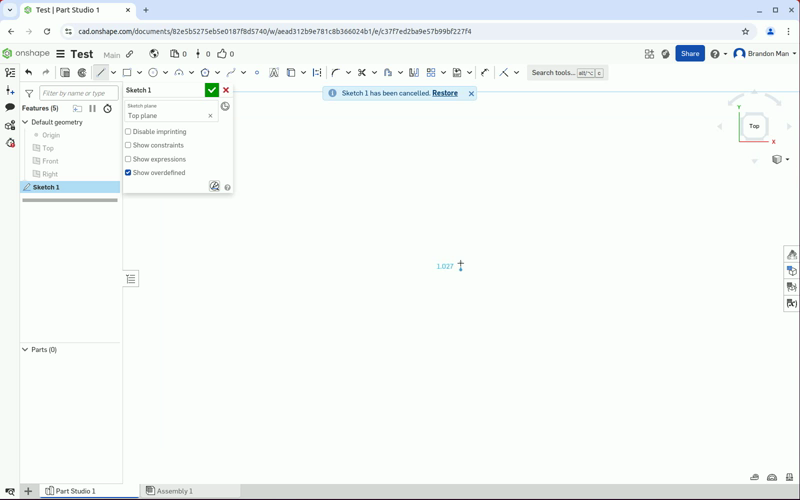
scroll(6)
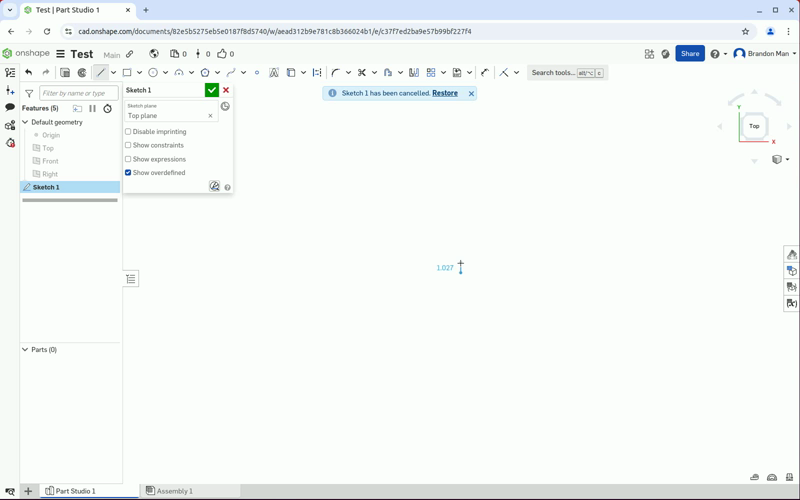
scroll(6)
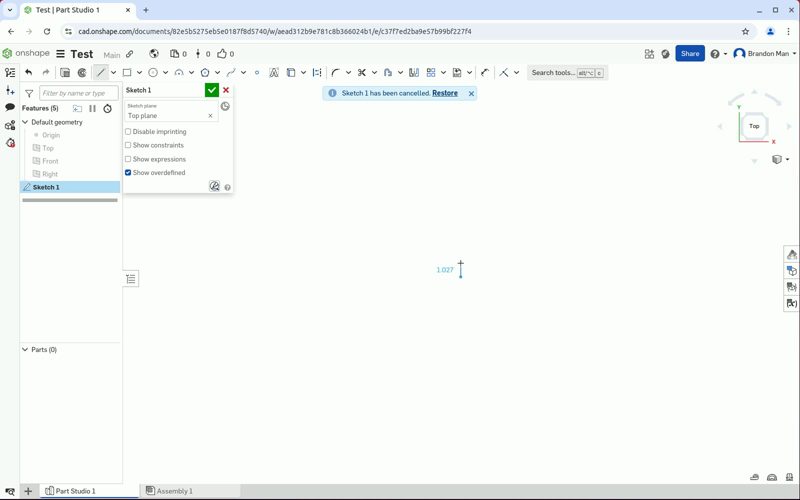
scroll(6)
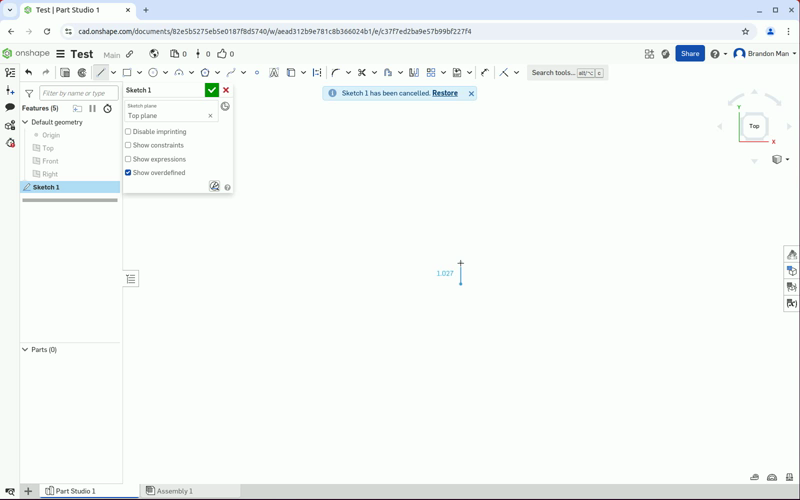
scroll(6)
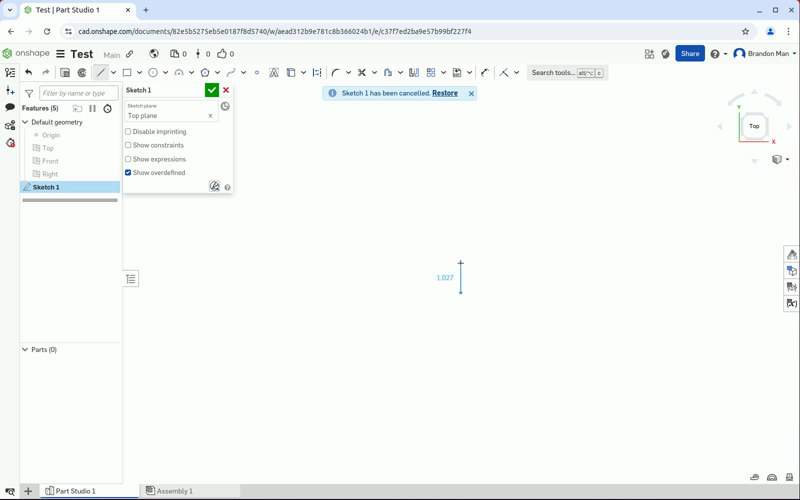
scroll(6)
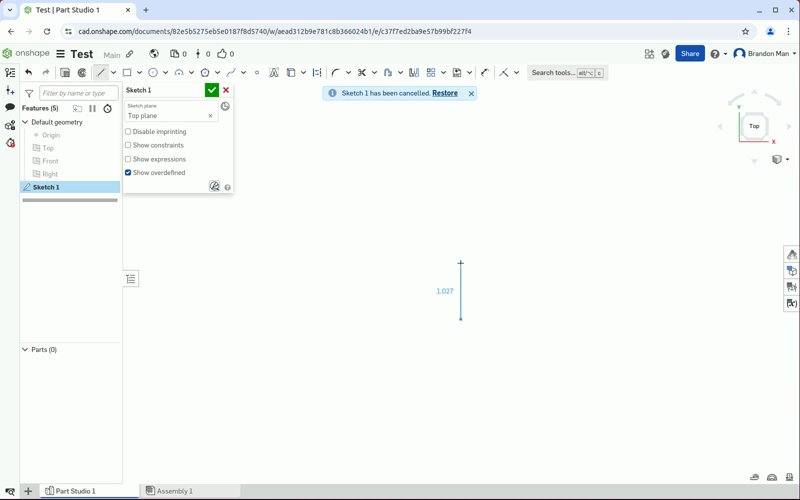
click(460, 262)
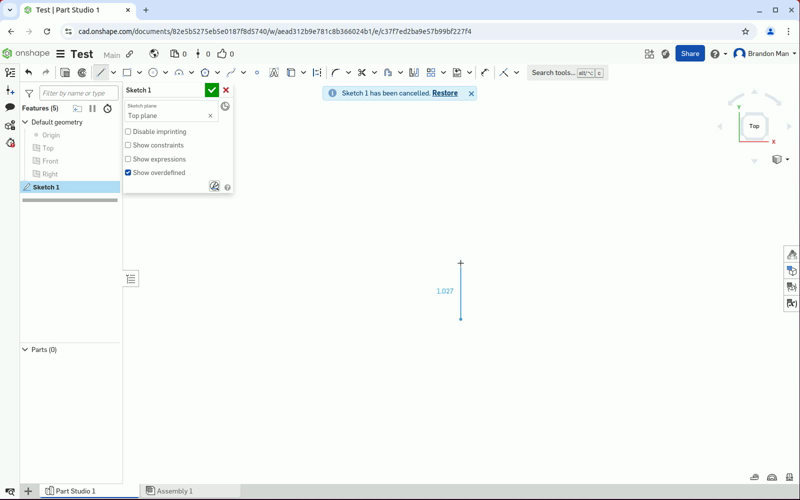
scroll(-6)
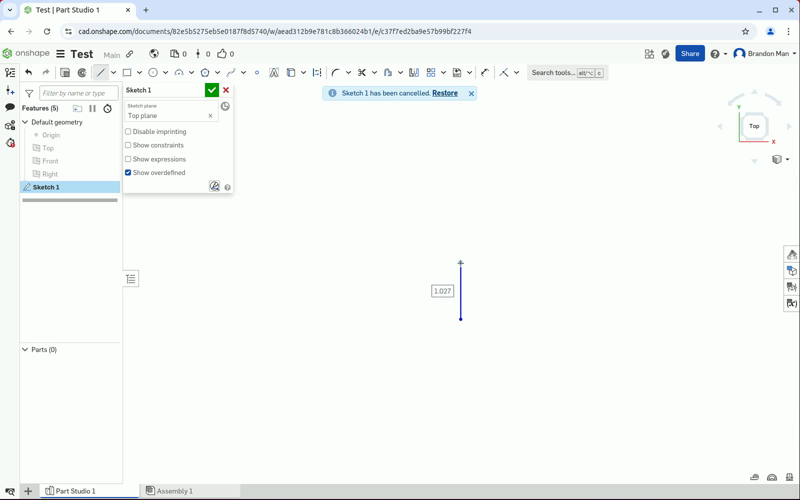
scroll(-6)
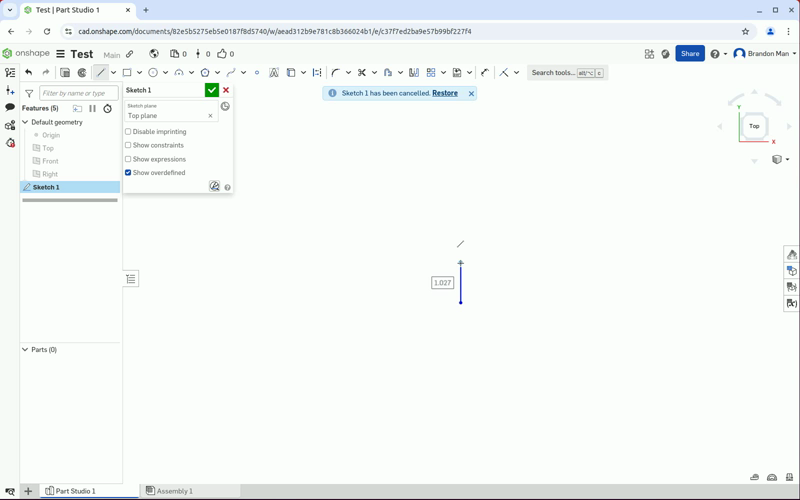
scroll(-6)
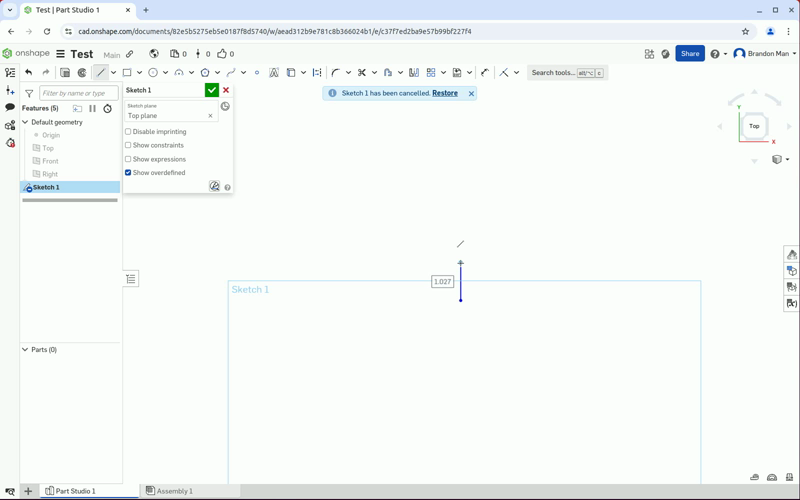
scroll(-6)
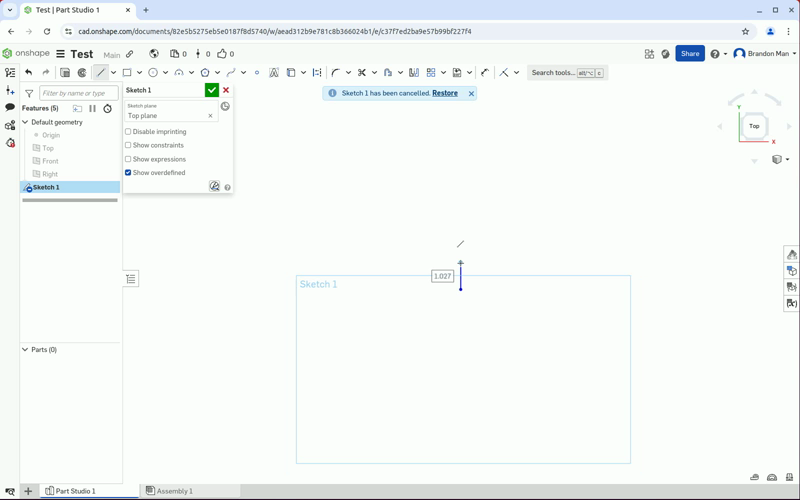
scroll(-6)
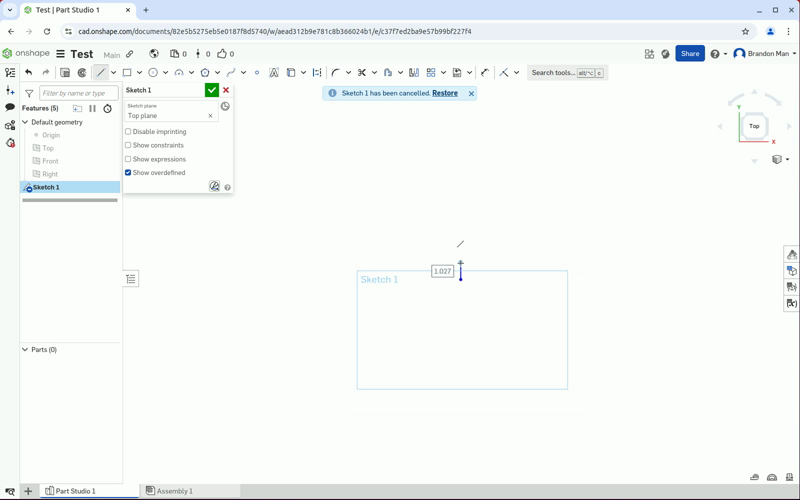
scroll(-6)
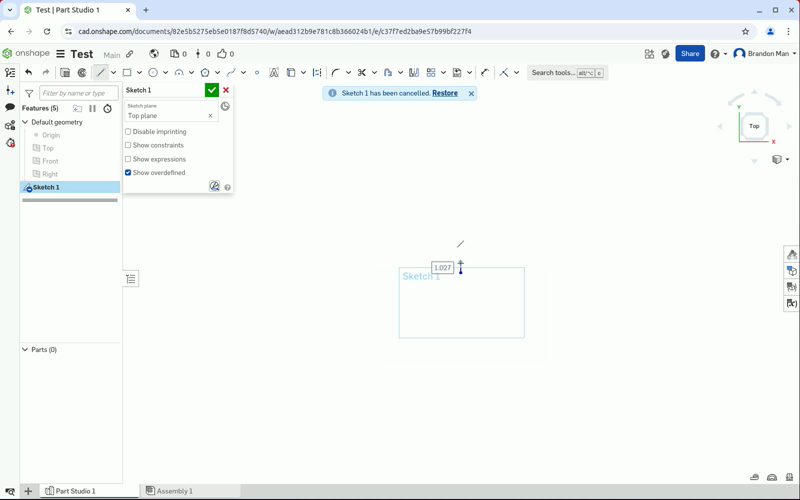
scroll(-6)
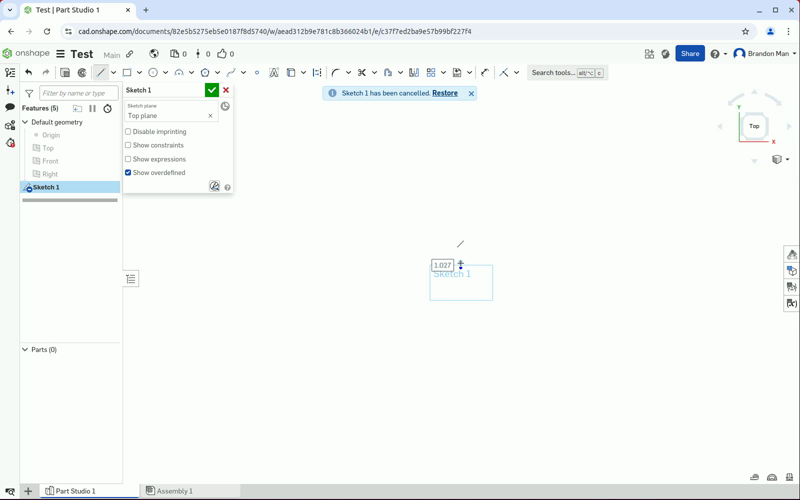
key_up(shift)
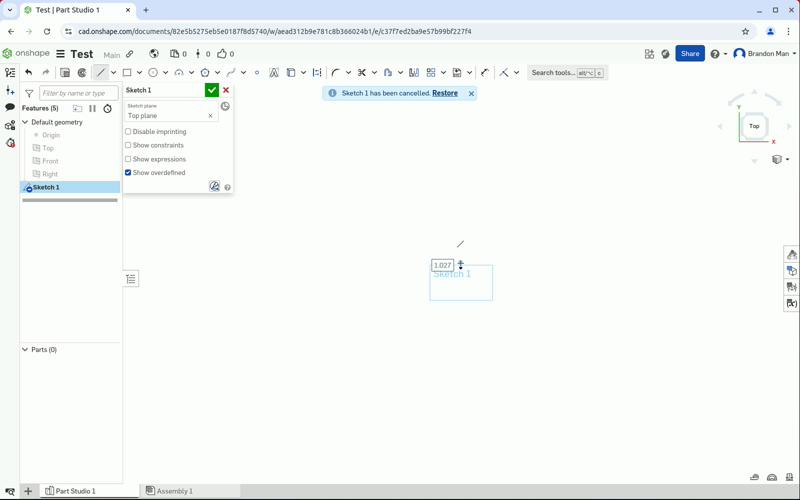
key_down(shift)
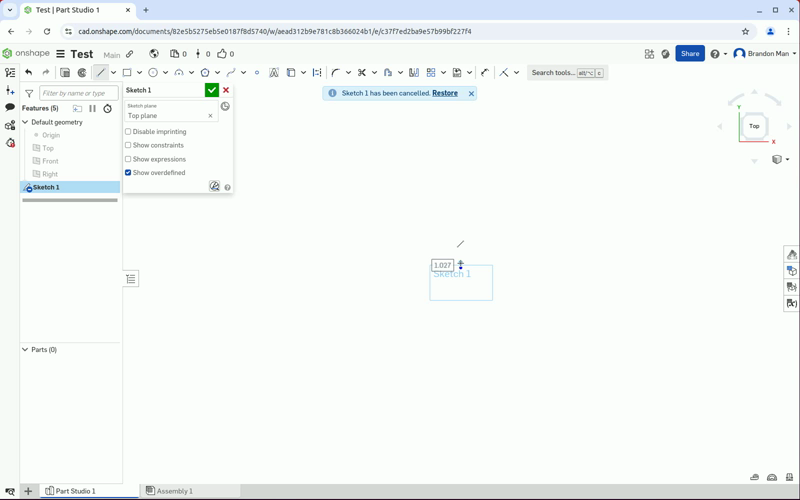
mouse_move(573, 262)
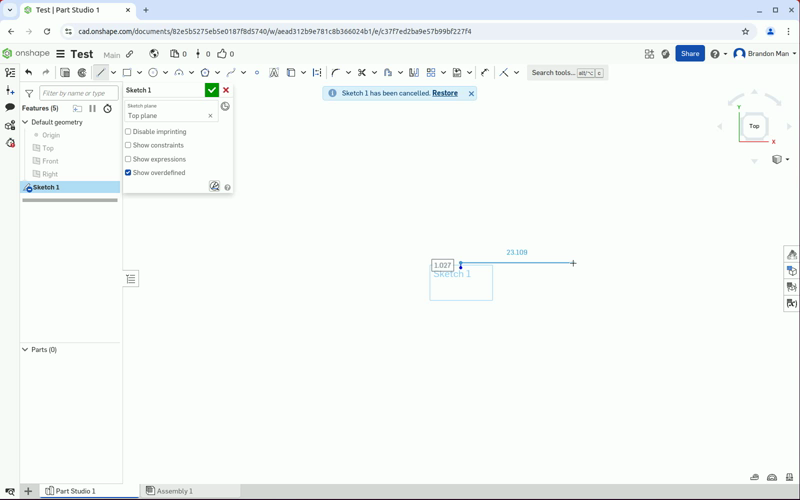
click(573, 262)
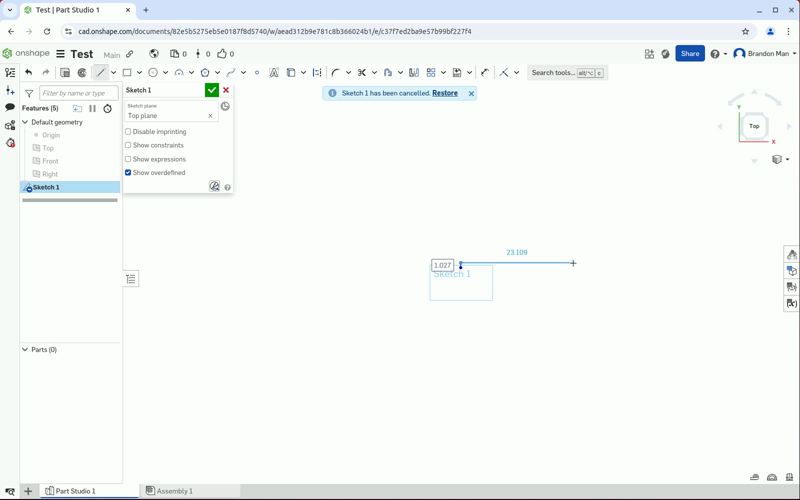
key_up(shift)
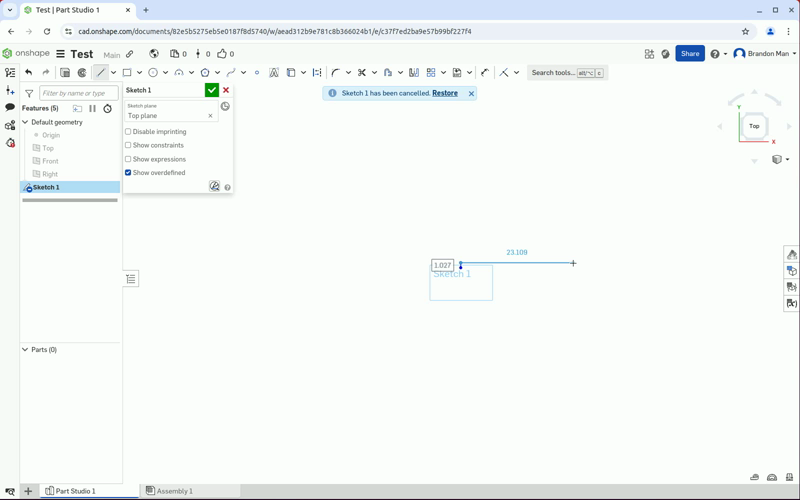
key_down(shift)
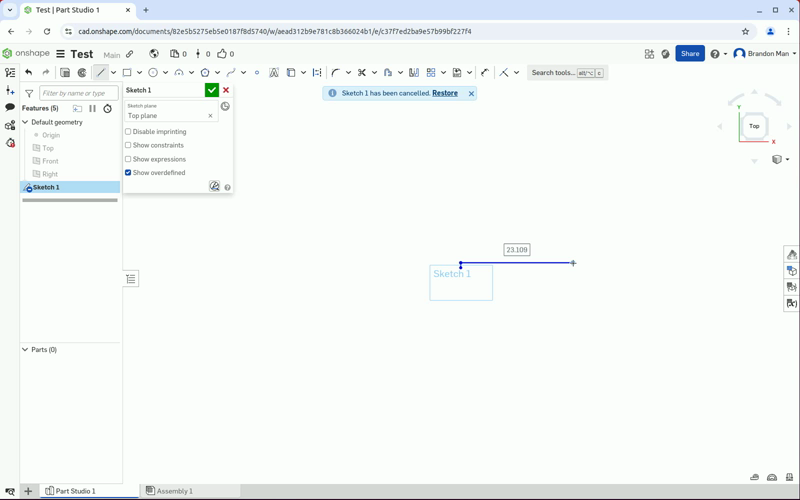
mouse_move(589, 262)
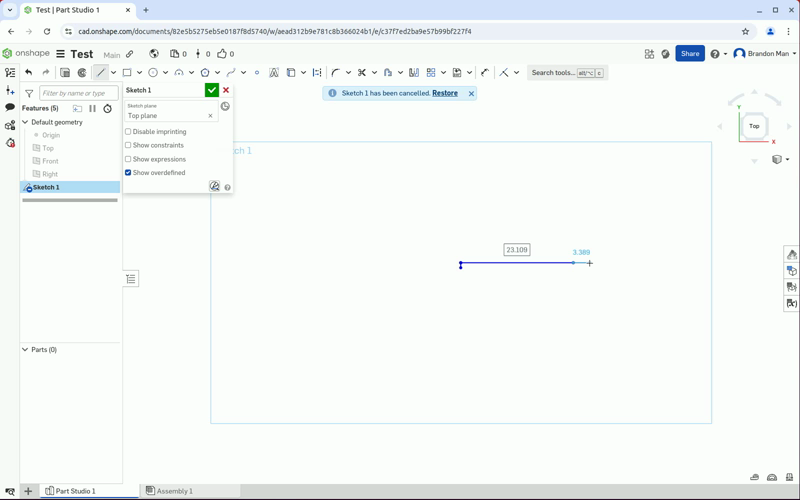
mouse_move(573, 247)
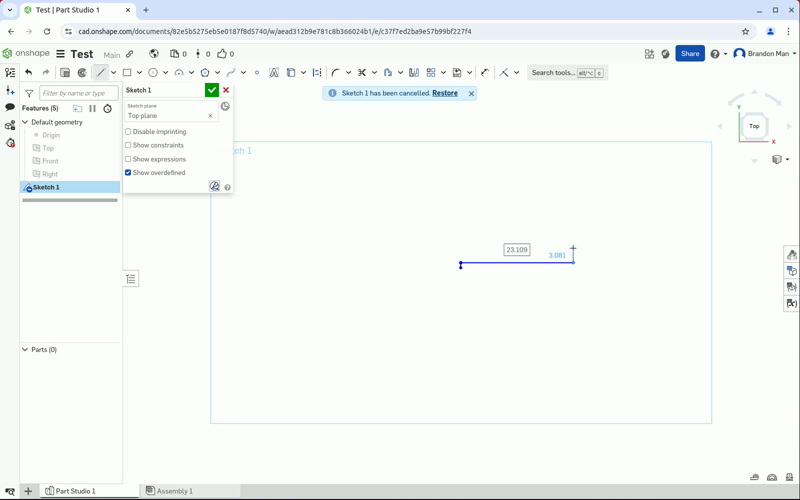
click(573, 247)
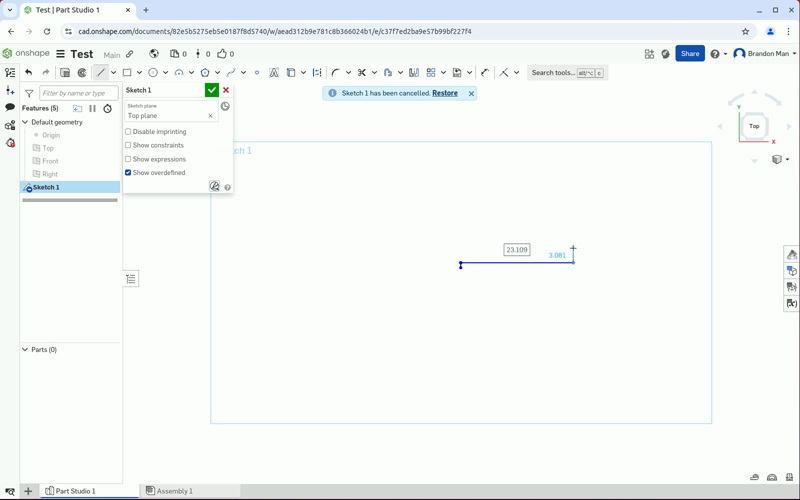
key_up(shift)
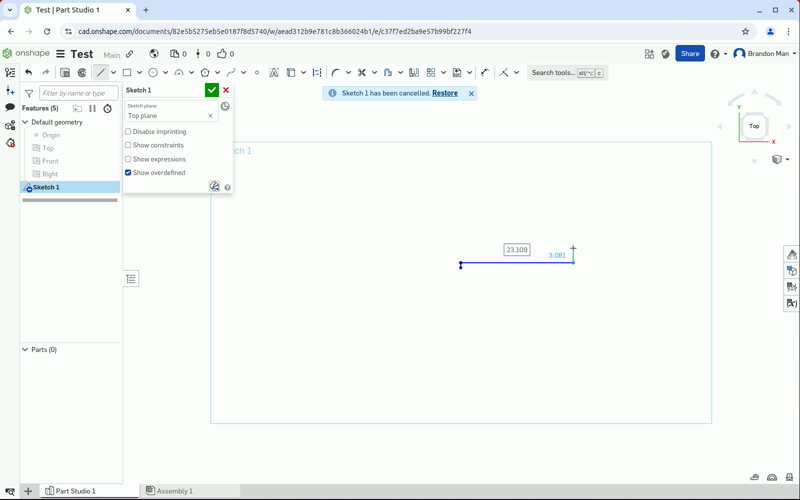
key_down(shift)
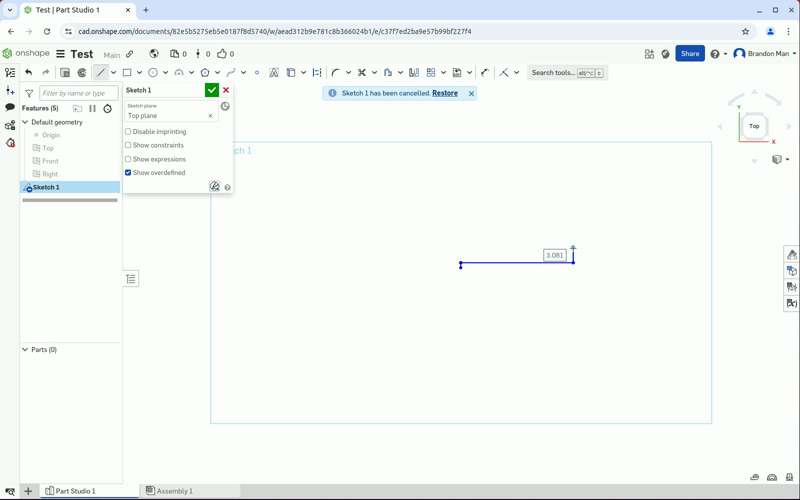
mouse_move(460, 247)
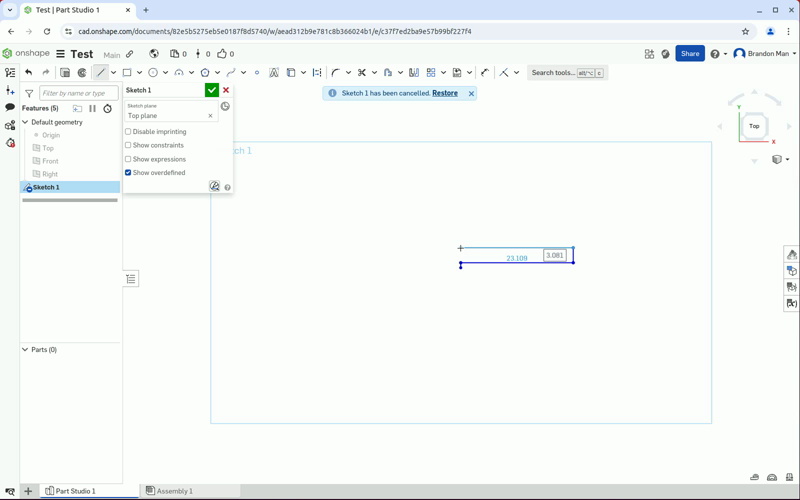
click(460, 247)
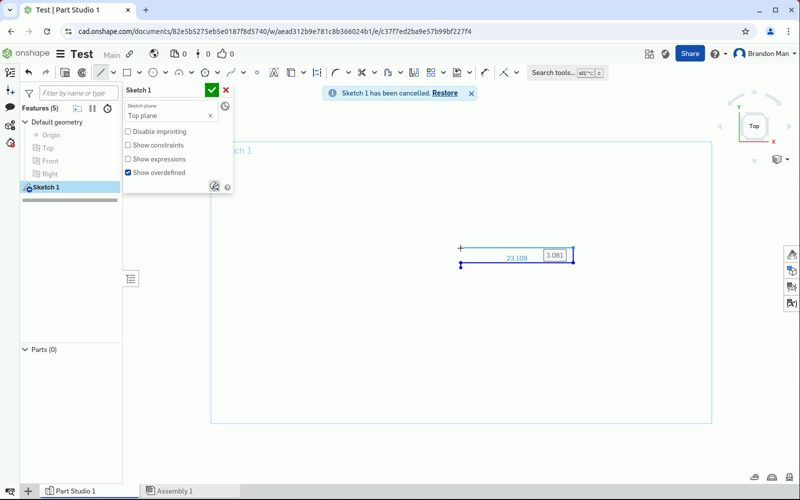
key_up(shift)
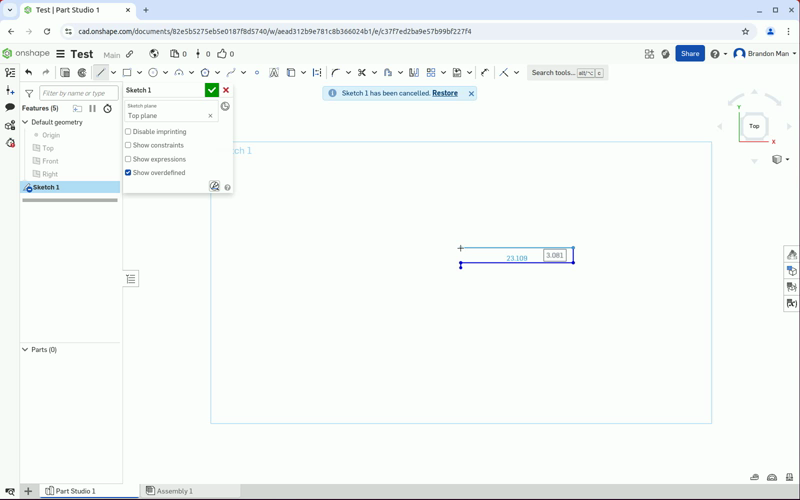
key(esc)
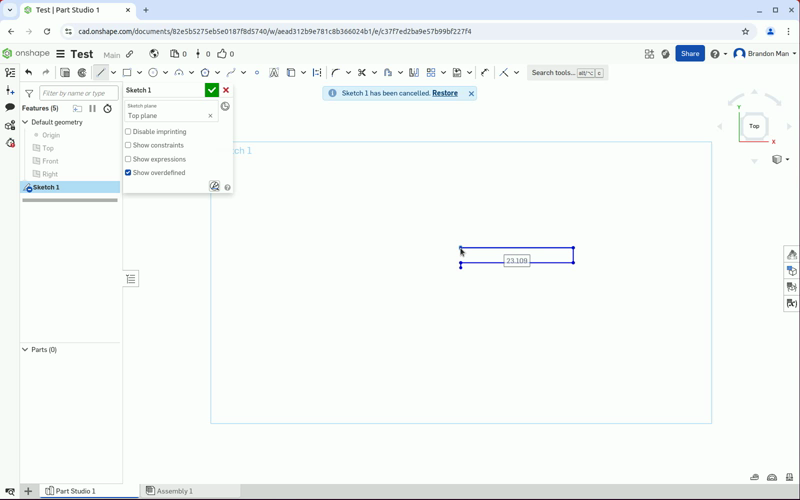
key(a)
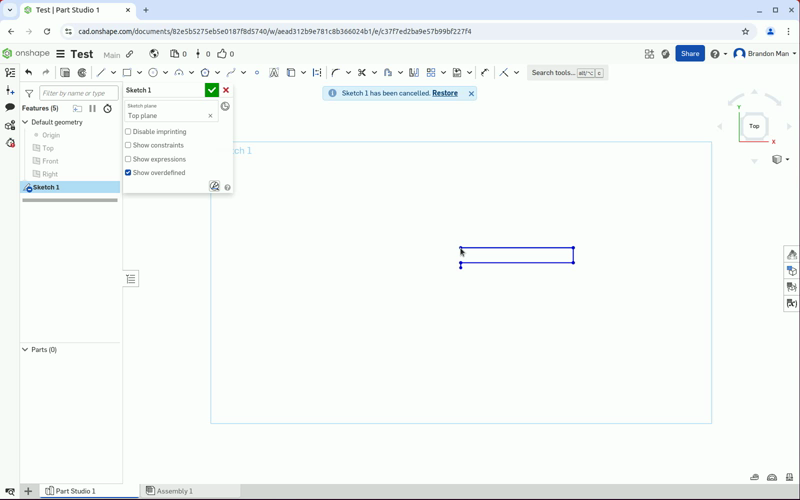
mouse_move(460, 247)
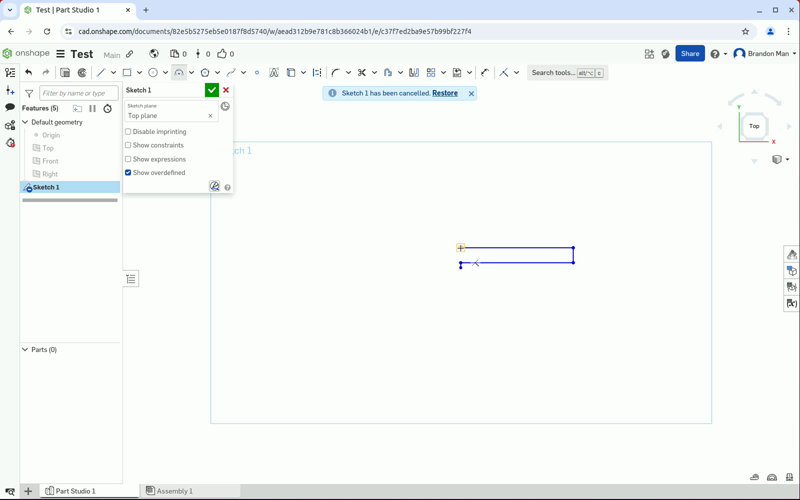
click(460, 247)
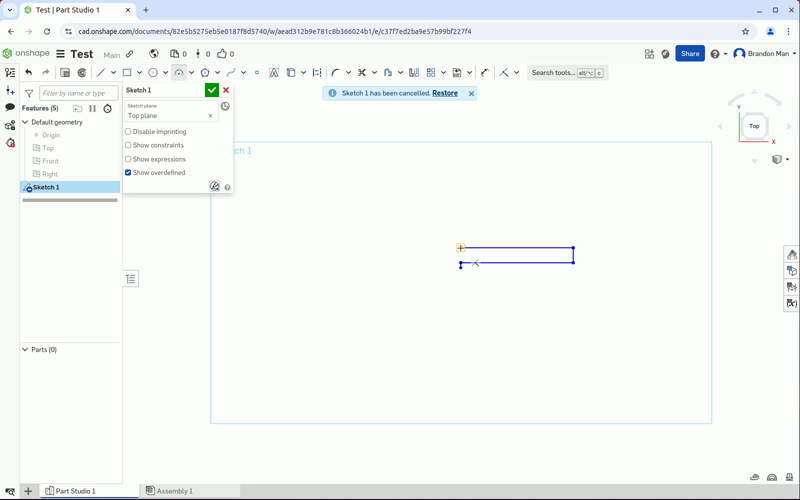
key_down(shift)
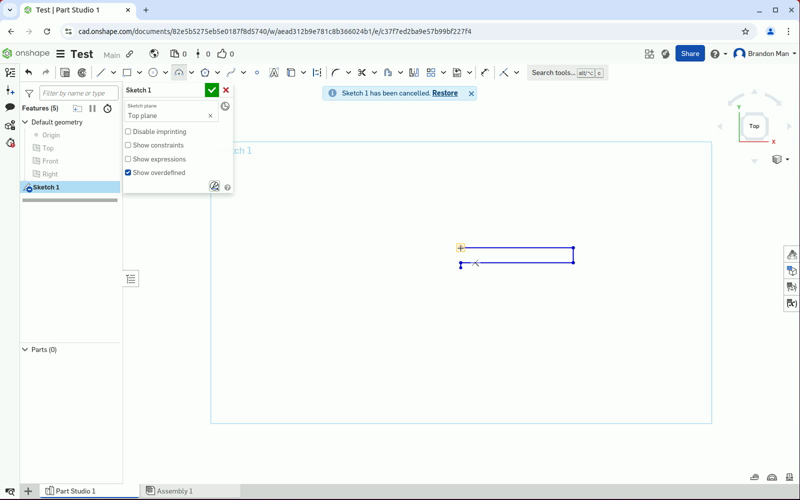
mouse_move(496, 280)
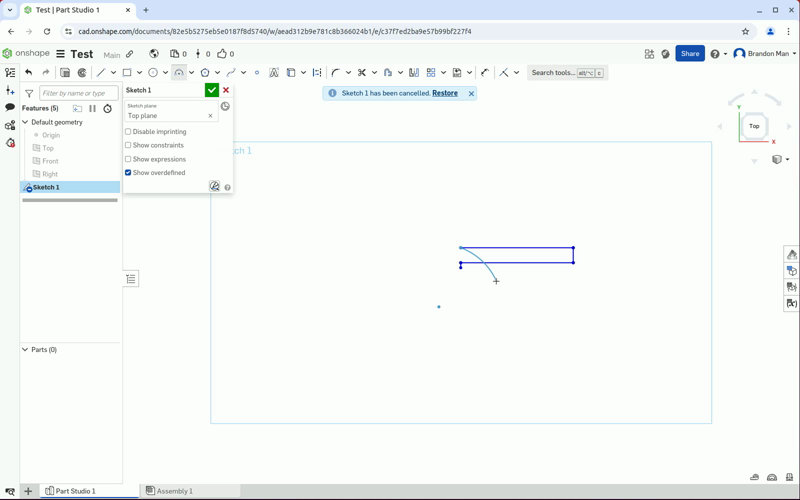
click(496, 280)
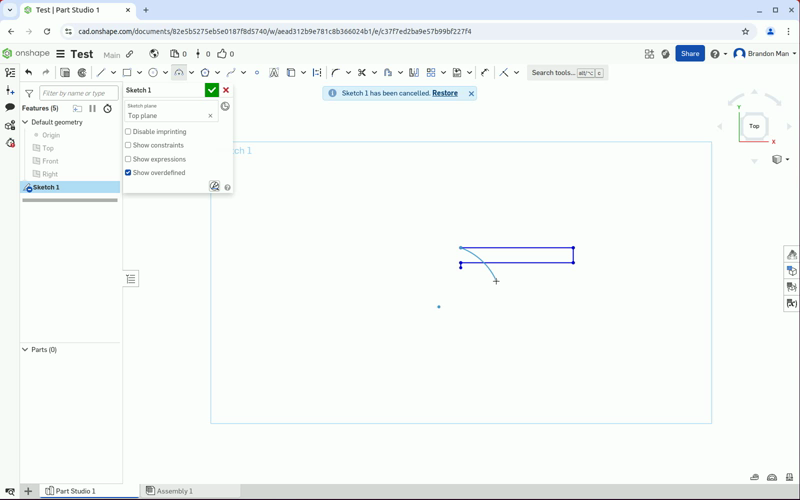
mouse_move(436, 309)
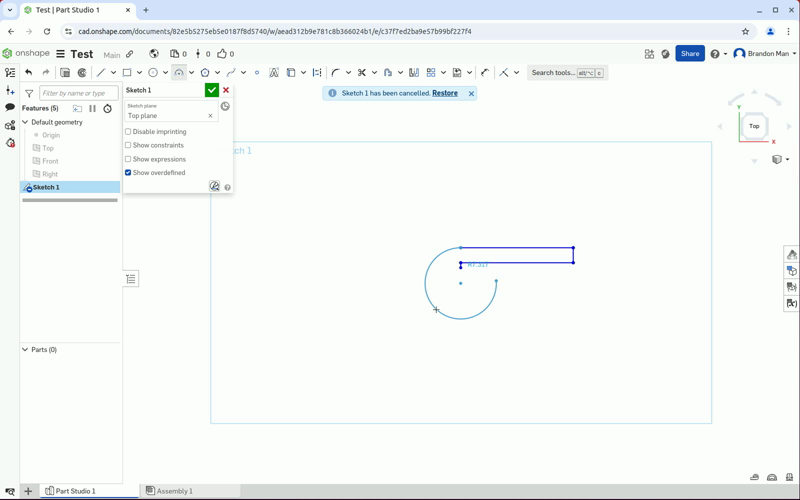
click(436, 309)
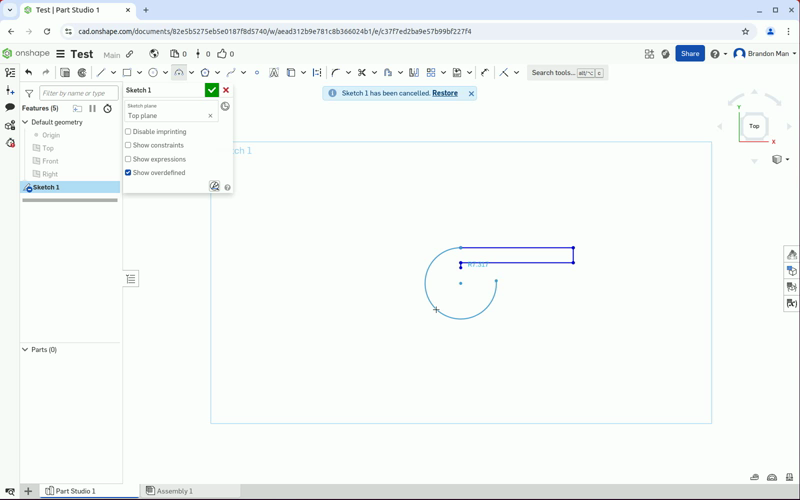
key_up(shift)
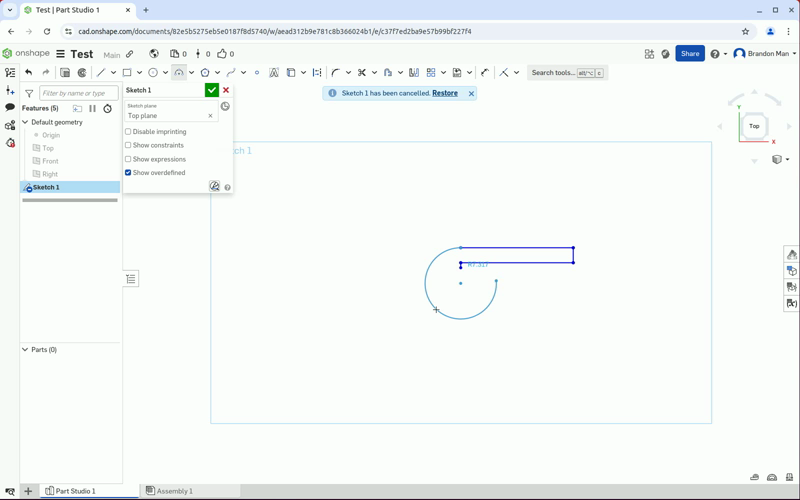
key(esc)
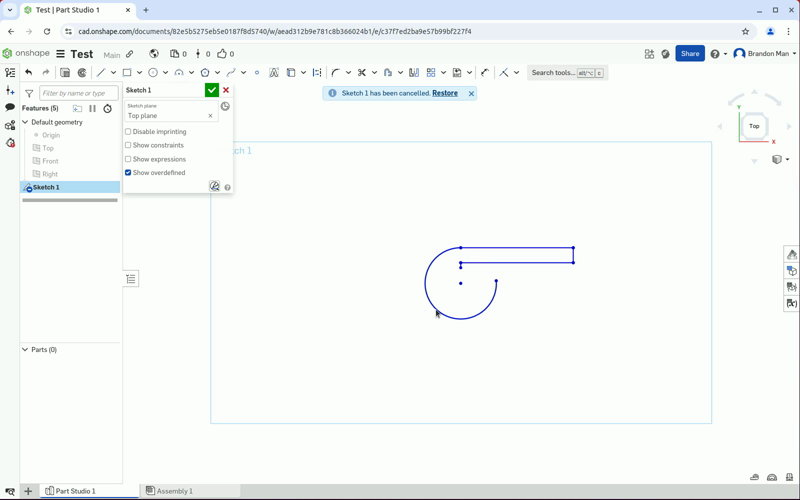
key(l)
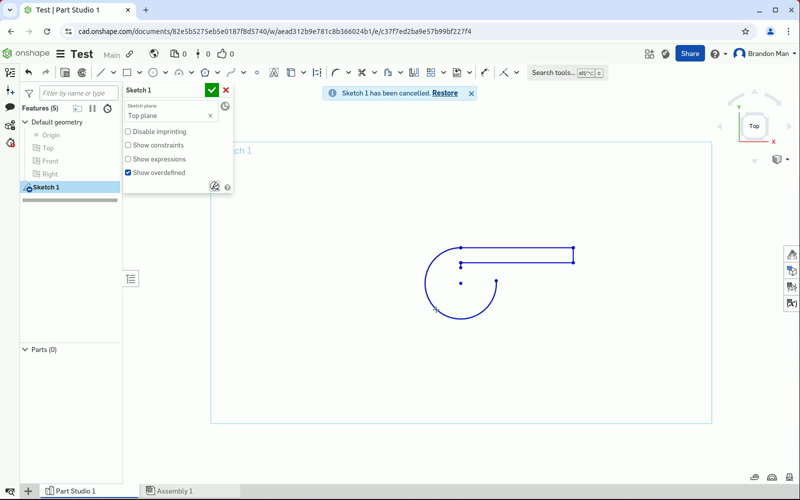
mouse_move(496, 280)
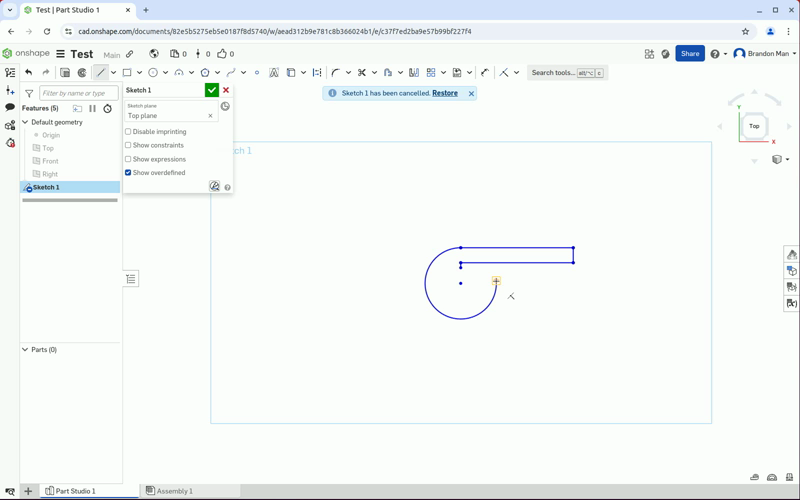
click(496, 280)
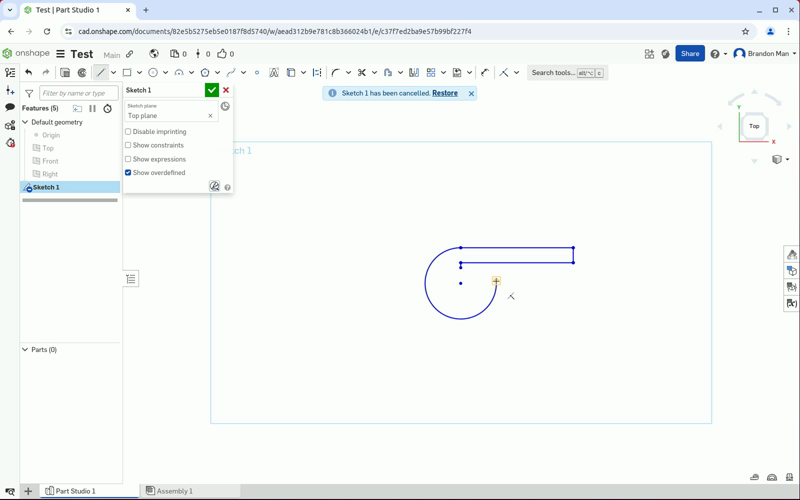
key_down(shift)
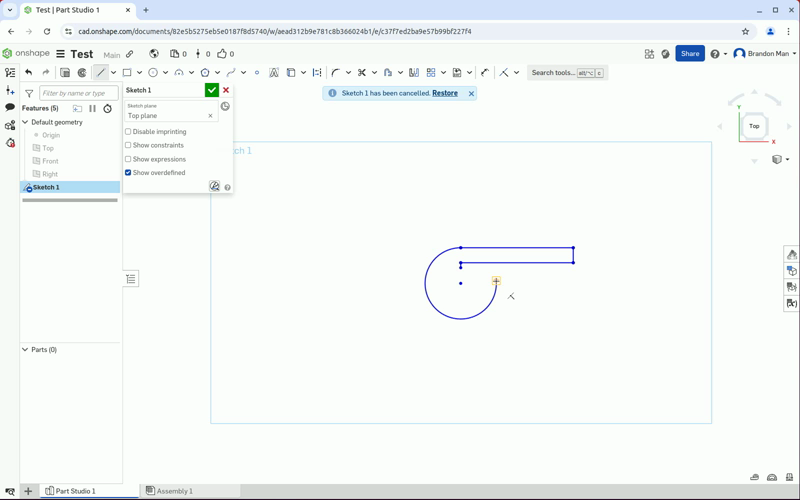
mouse_move(573, 280)
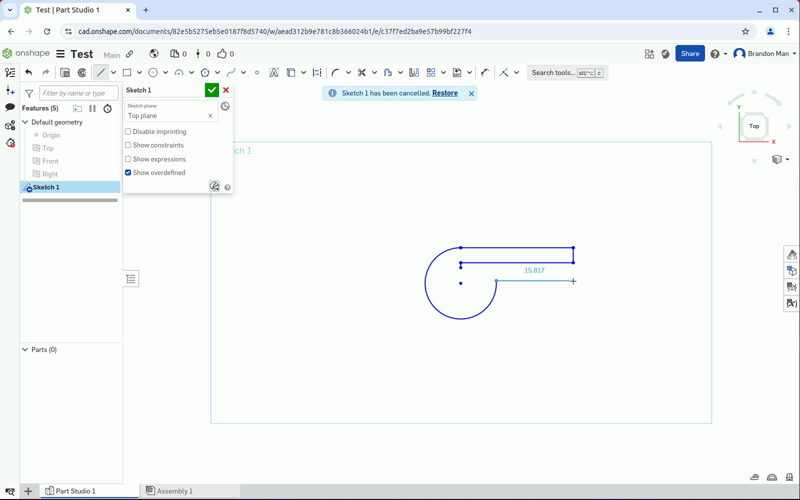
click(573, 280)
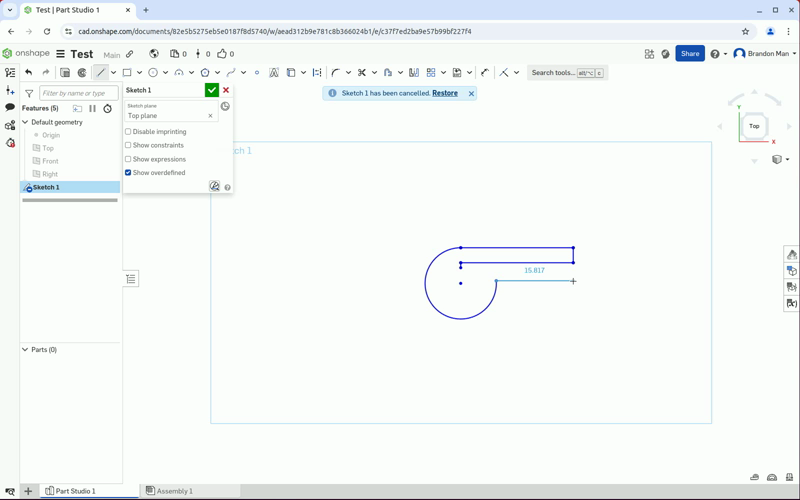
key_up(shift)
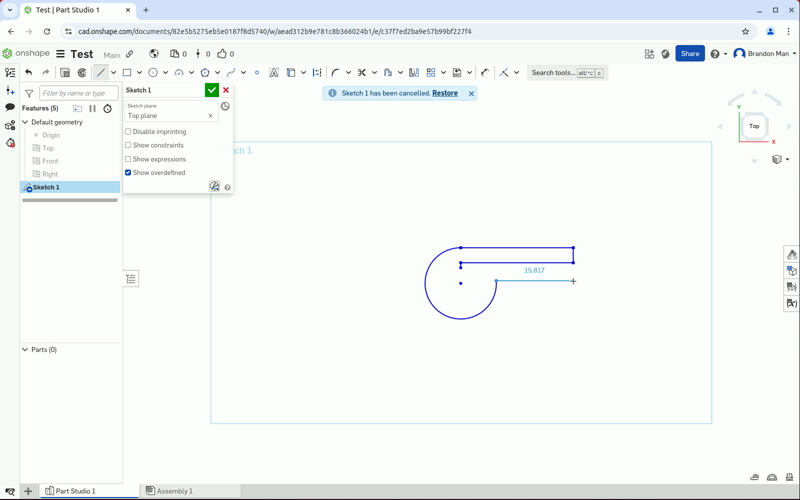
key_down(shift)
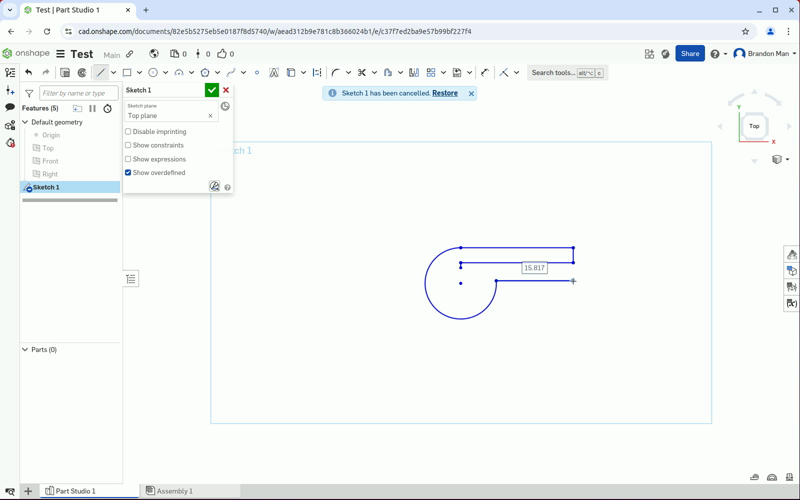
mouse_move(589, 280)
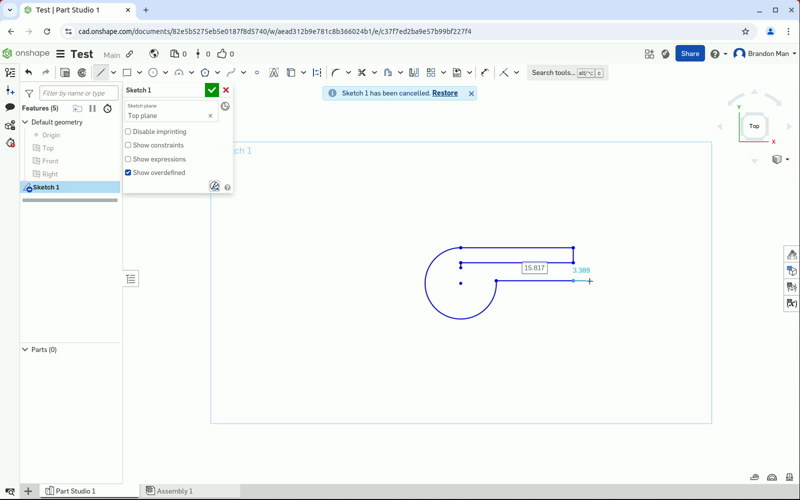
mouse_move(573, 265)
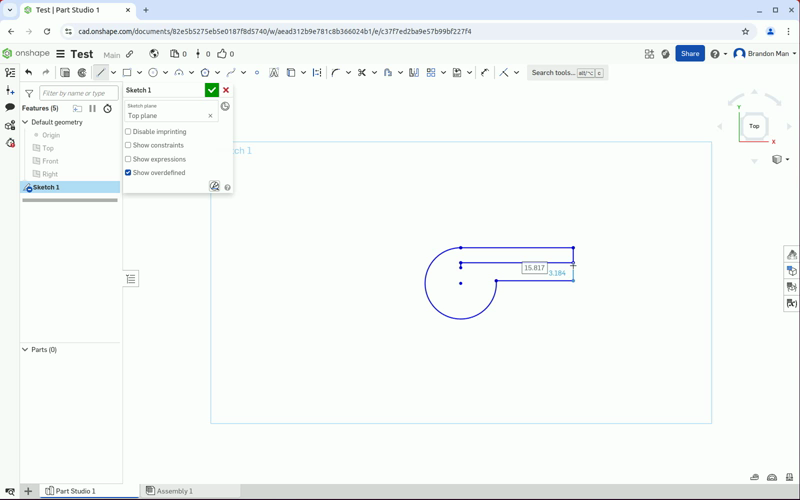
scroll(6)
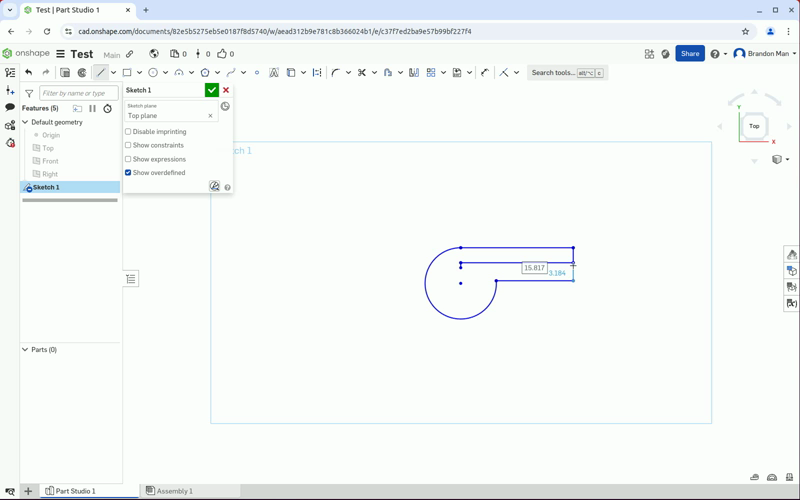
scroll(6)
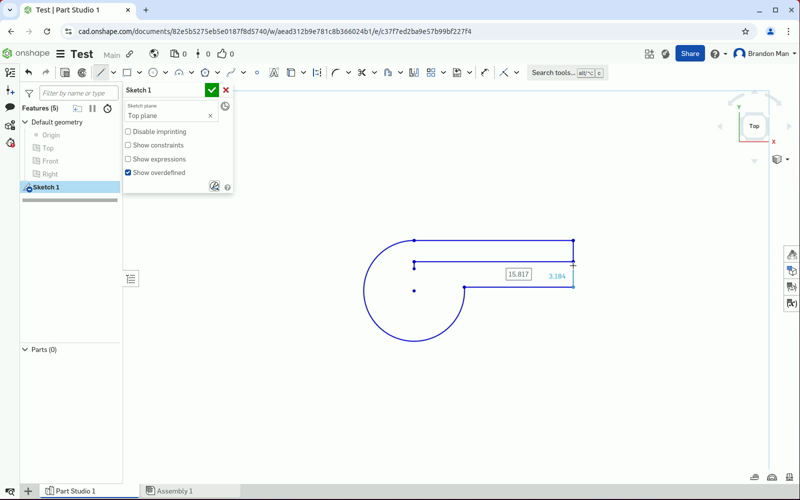
scroll(6)
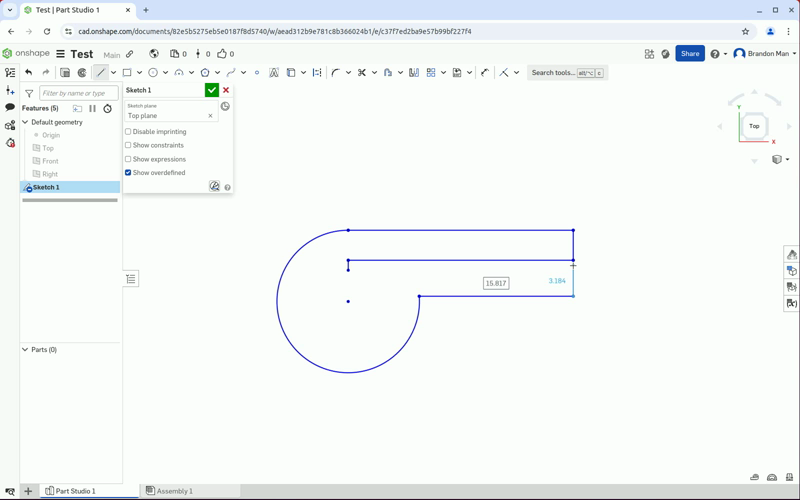
scroll(6)
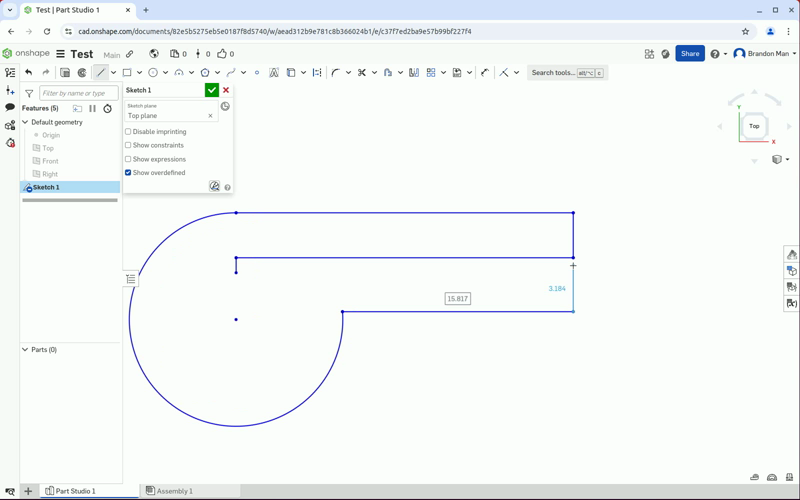
scroll(6)
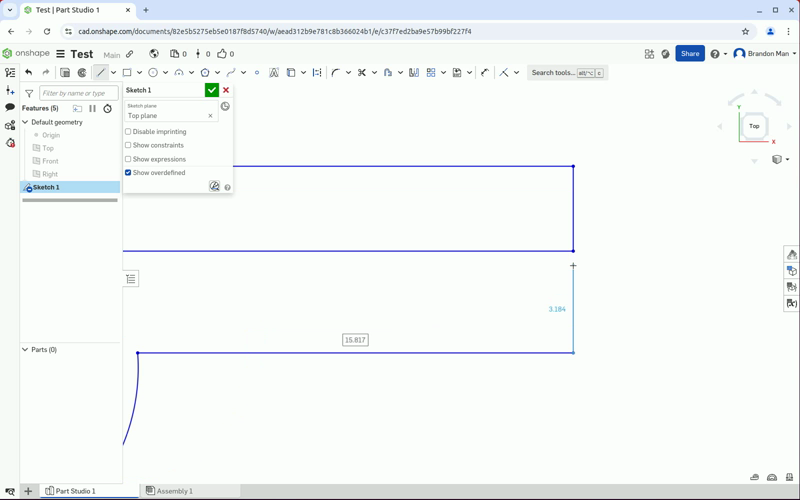
scroll(6)
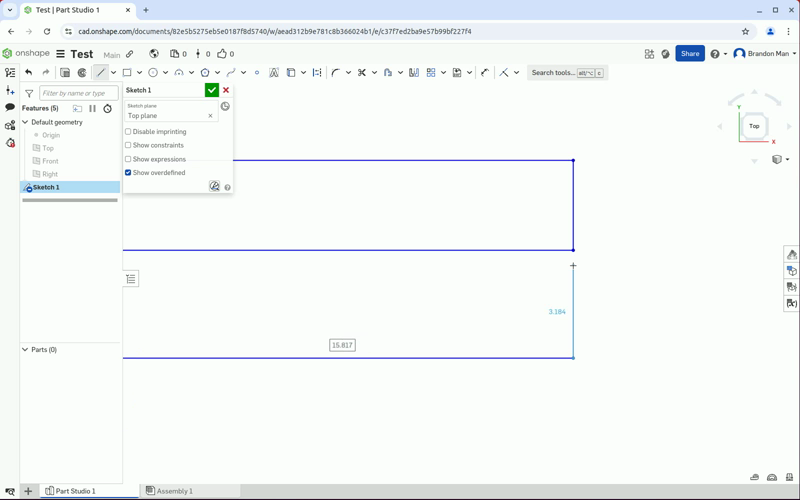
scroll(6)
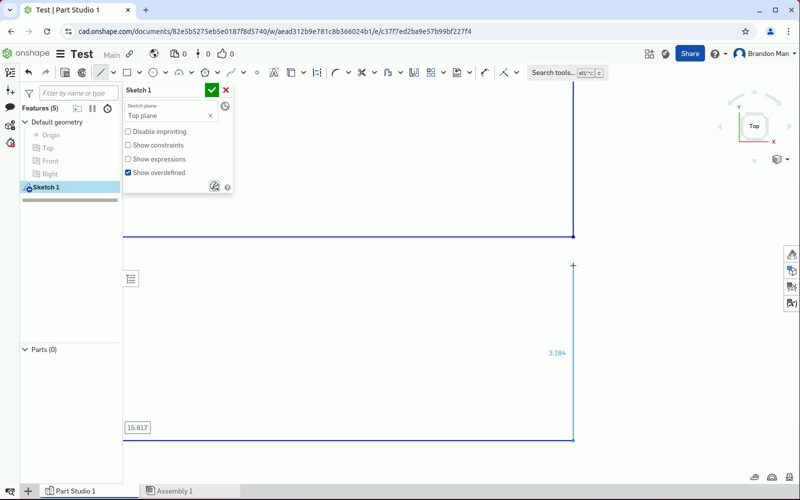
click(573, 265)
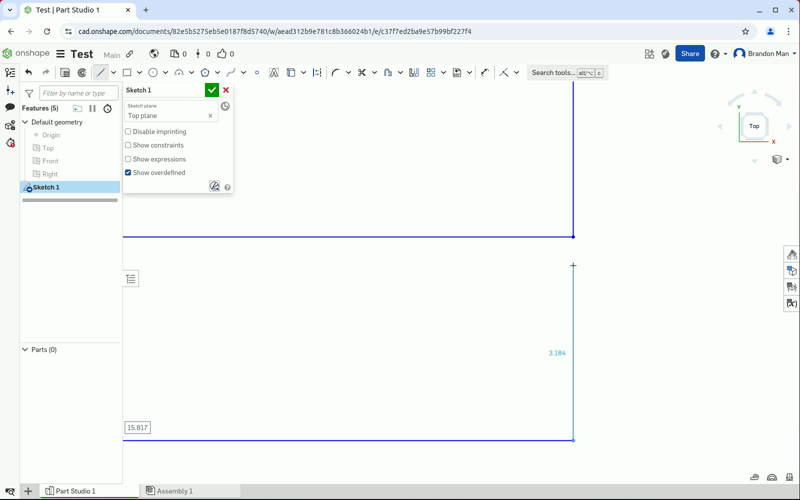
scroll(-6)
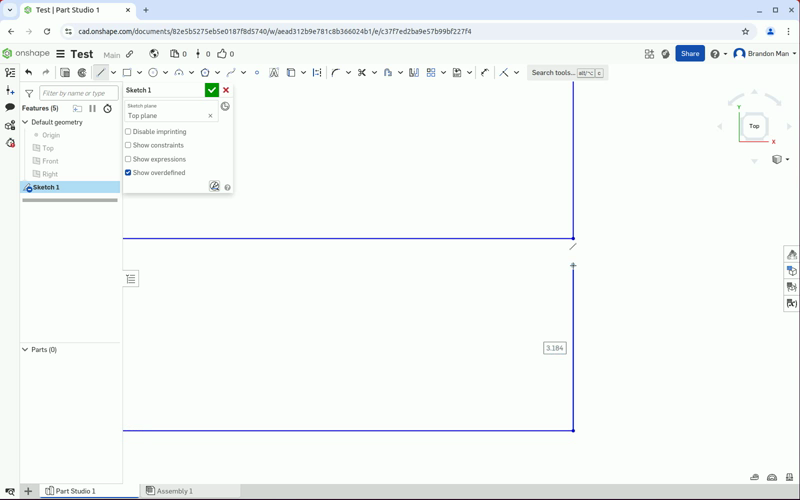
scroll(-6)
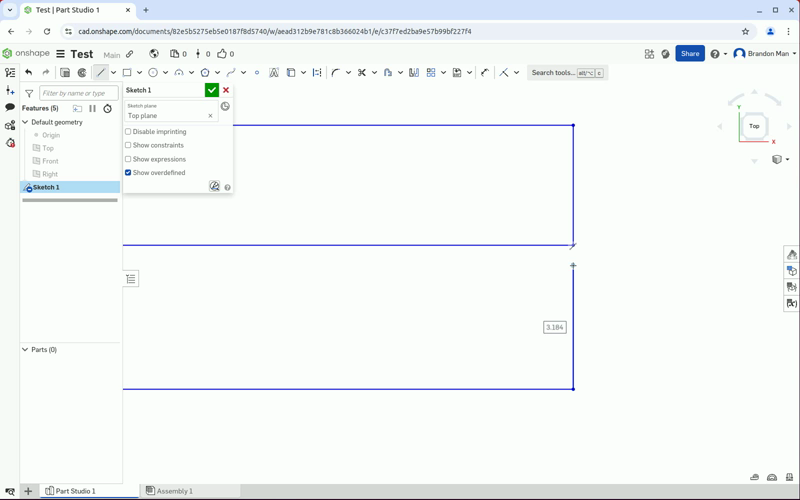
scroll(-6)
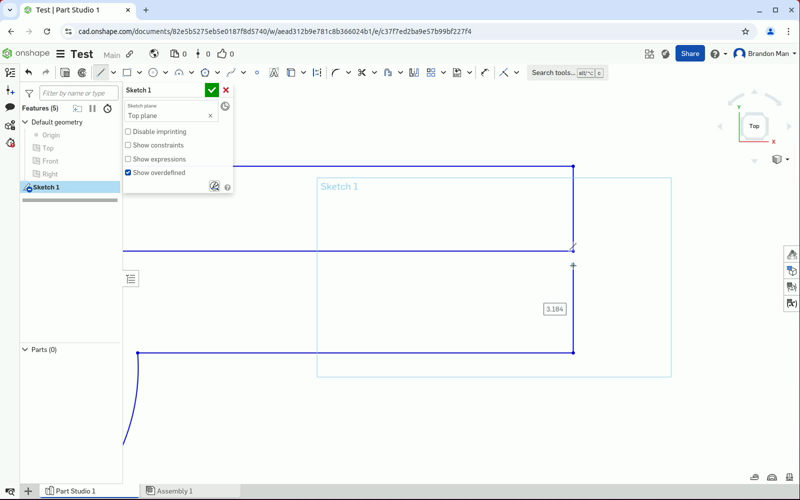
scroll(-6)
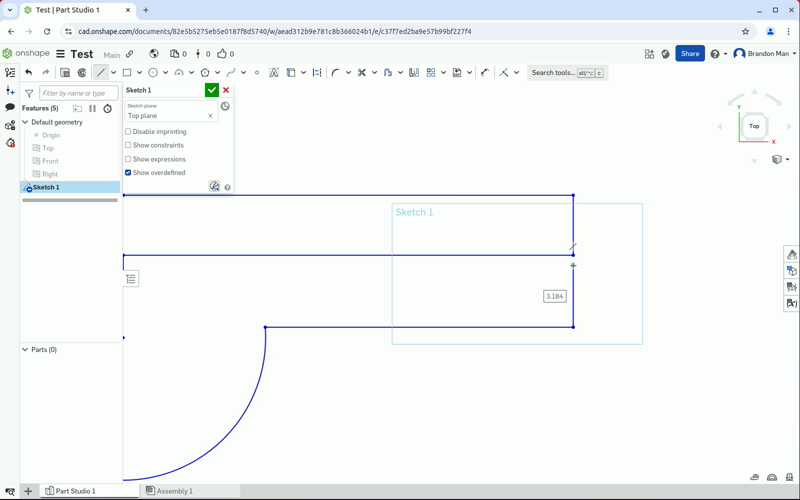
scroll(-6)
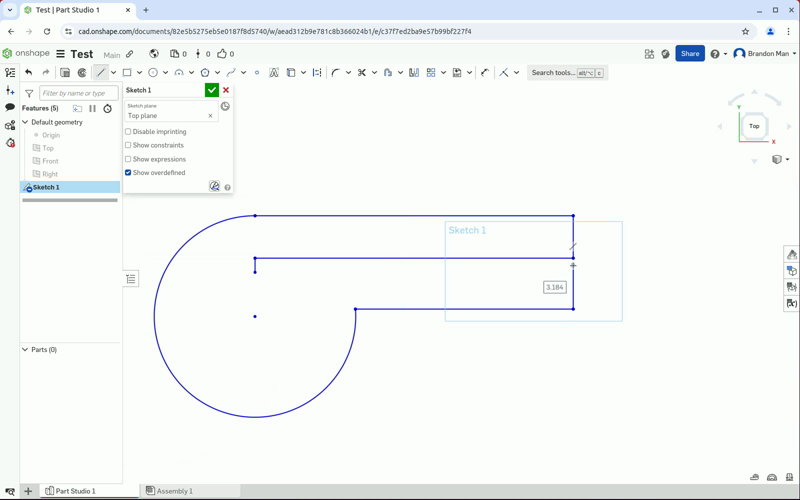
scroll(-6)
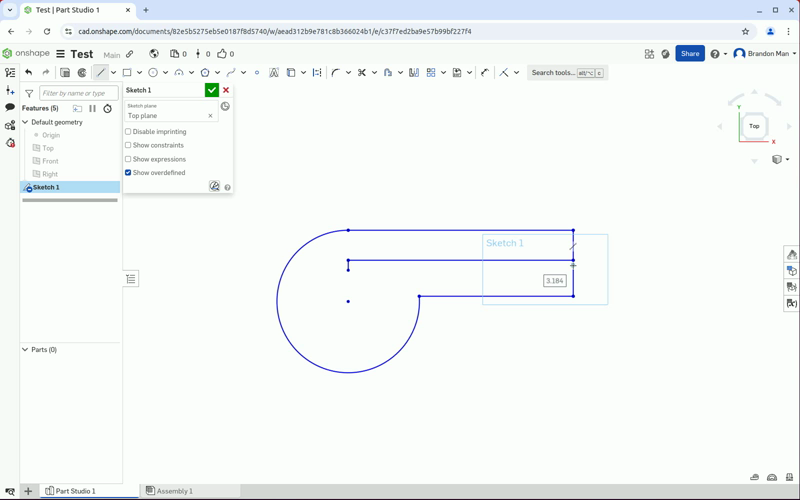
scroll(-6)
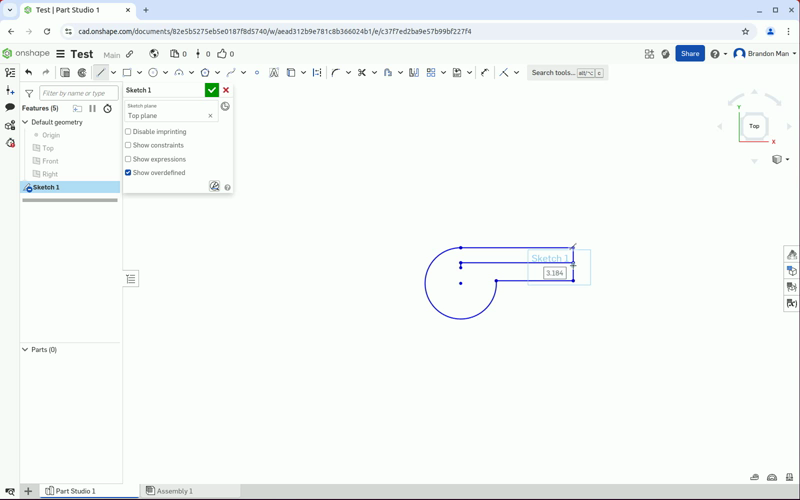
key_up(shift)
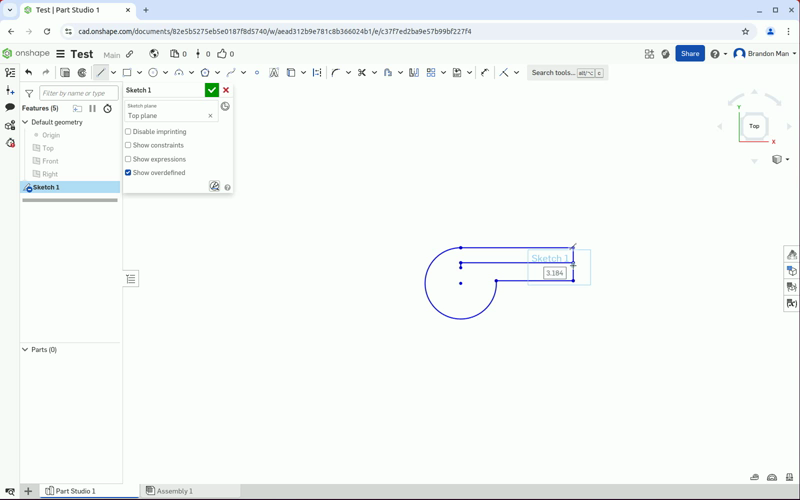
key_down(shift)
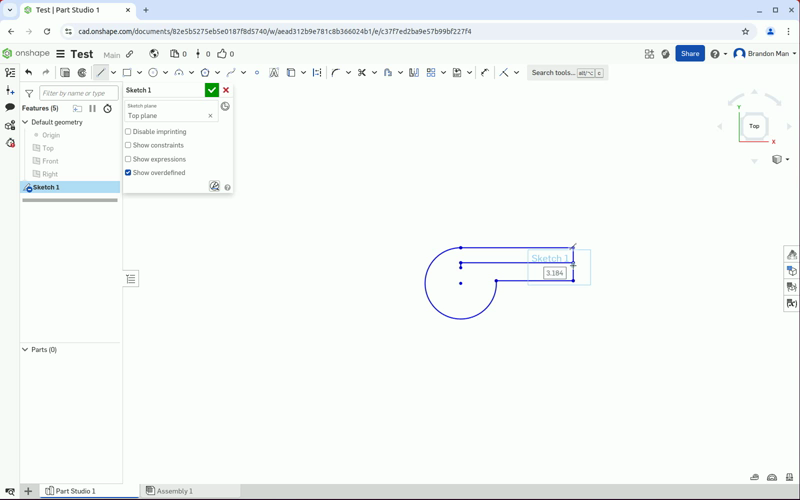
mouse_move(471, 265)
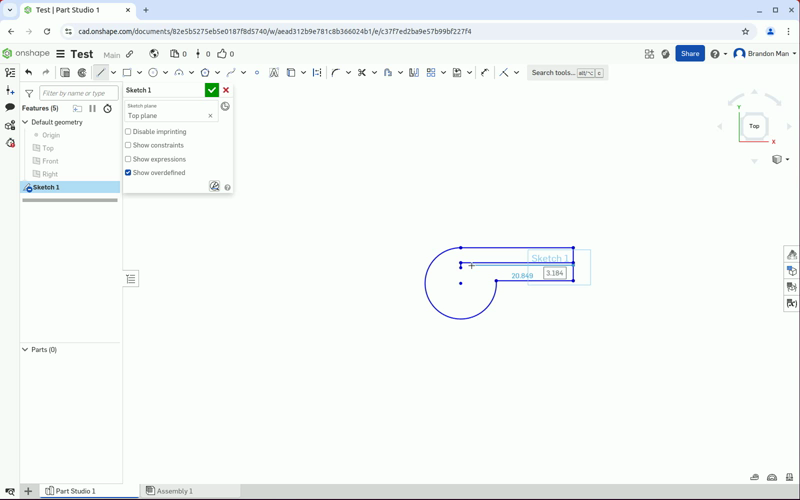
click(471, 265)
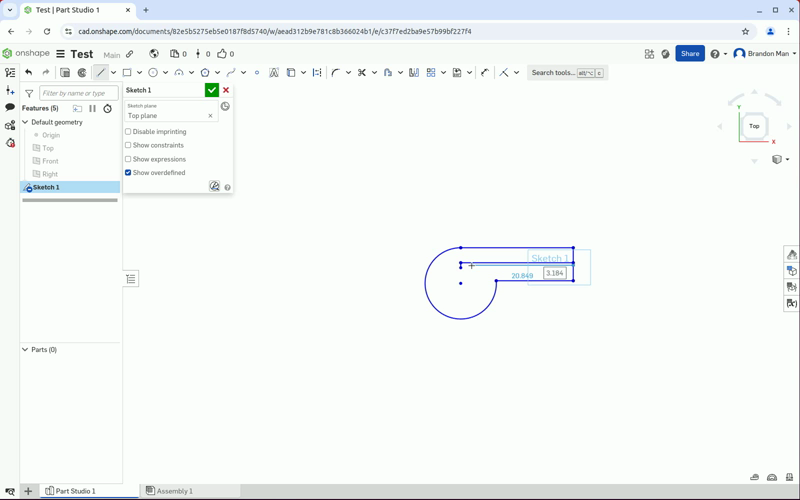
key_up(shift)
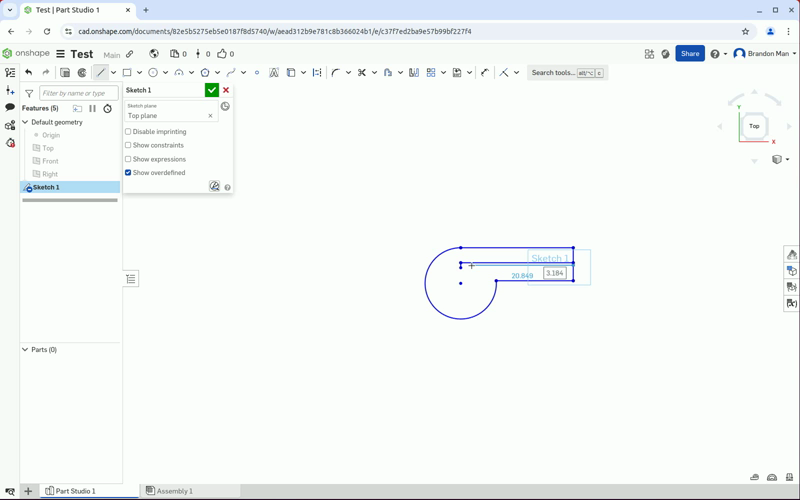
key_down(shift)
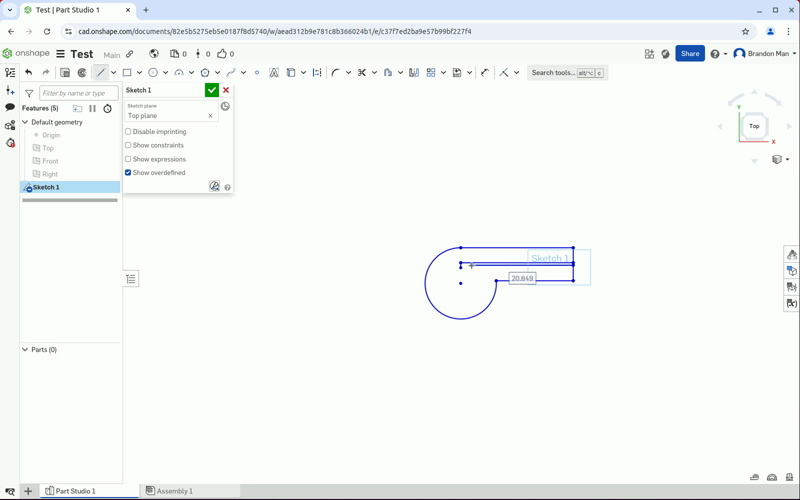
mouse_move(501, 265)
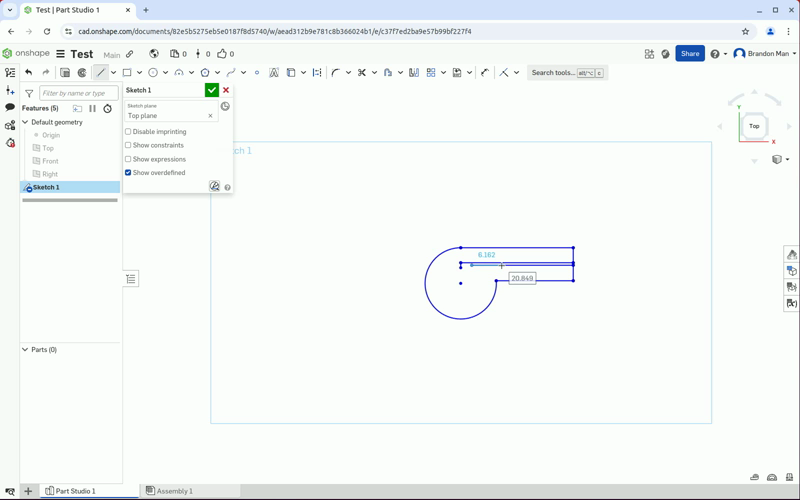
mouse_move(471, 271)
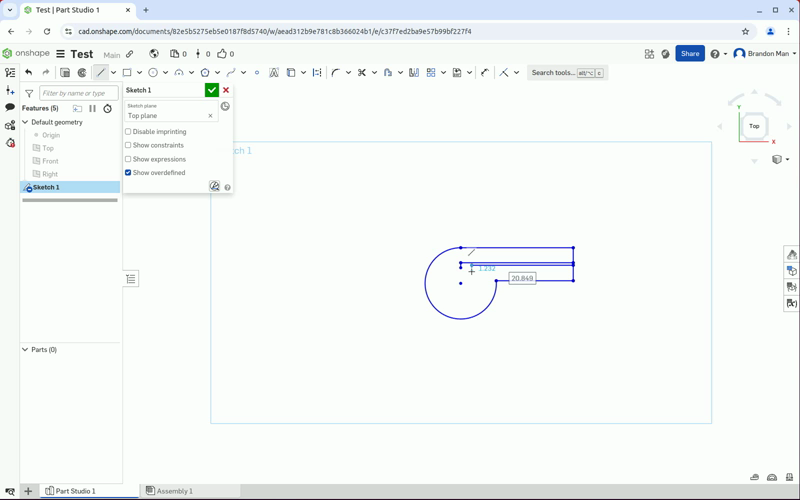
scroll(6)
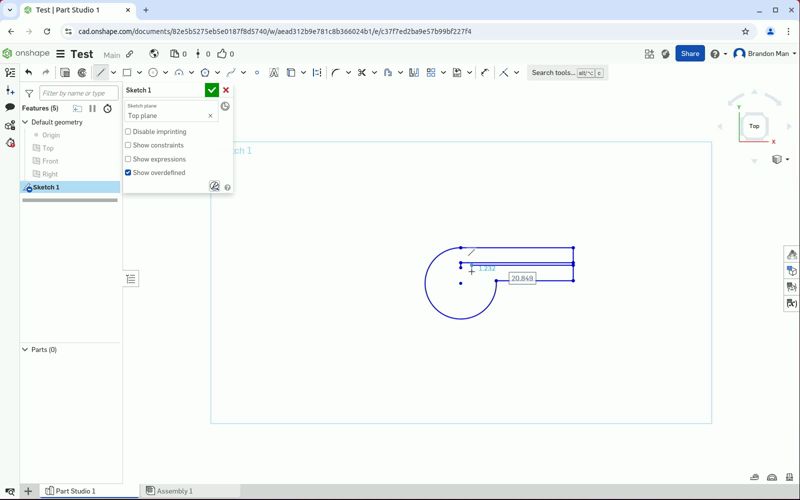
scroll(6)
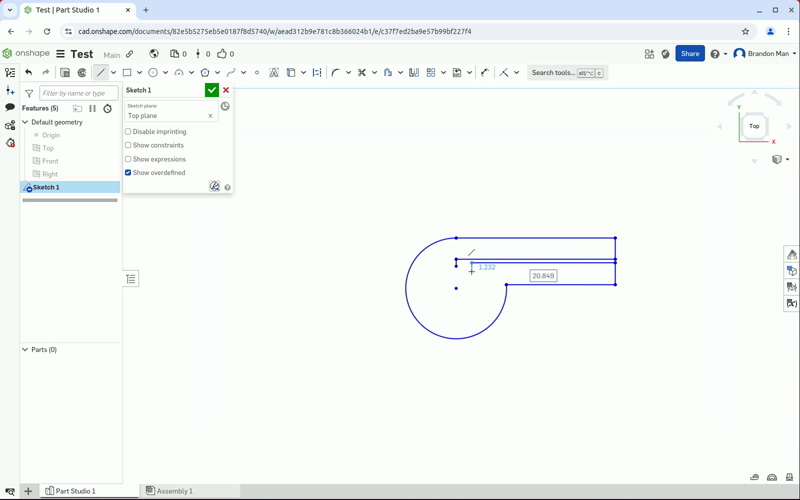
scroll(6)
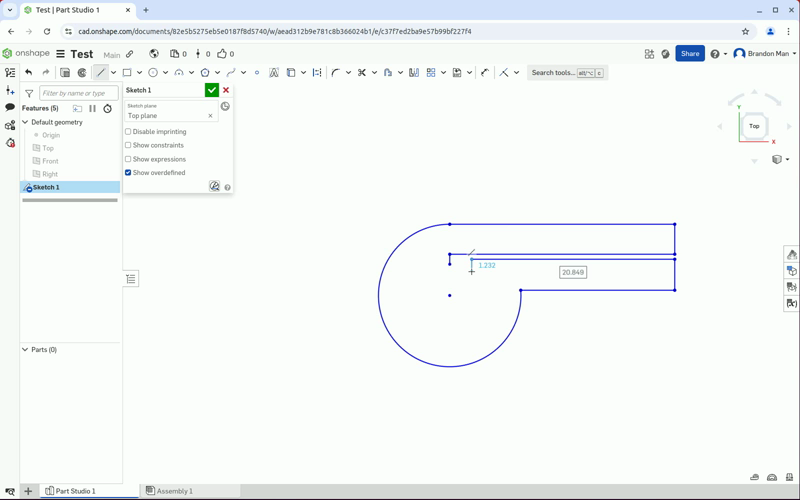
scroll(6)
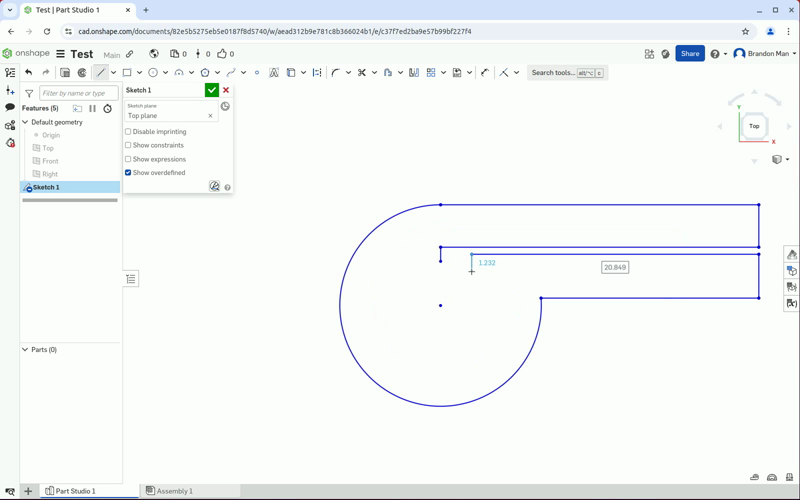
scroll(6)
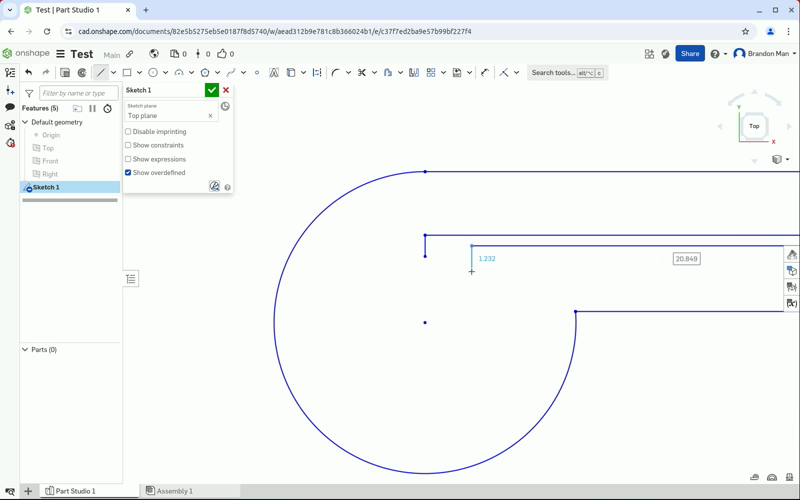
scroll(6)
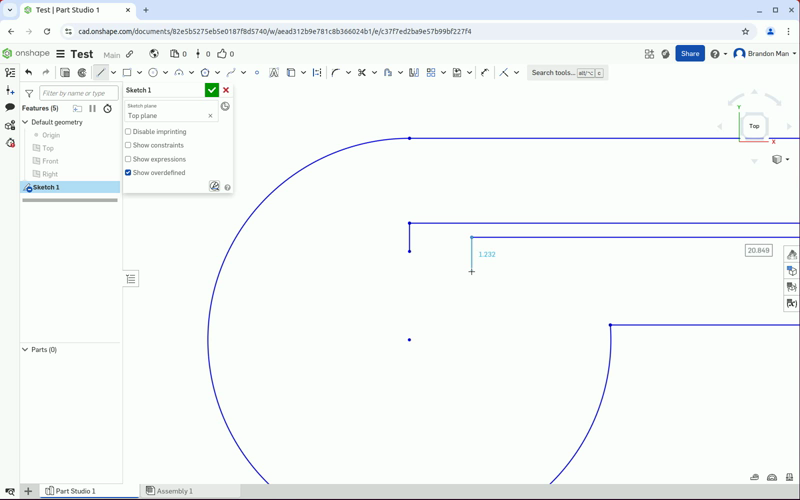
scroll(6)
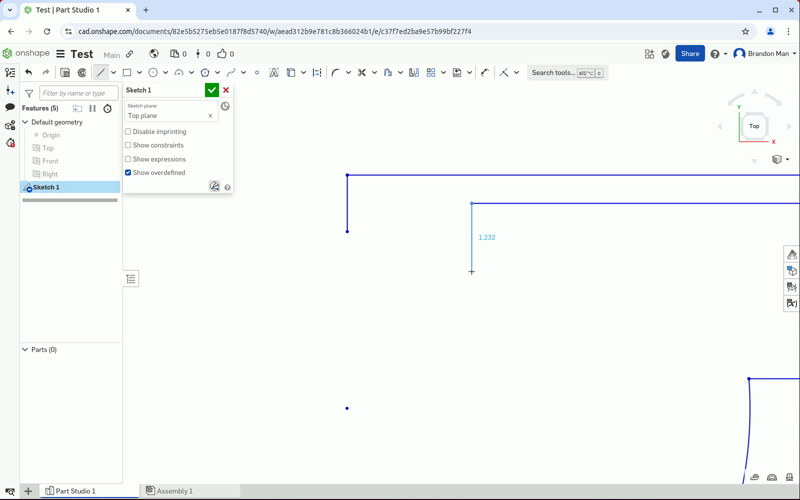
click(471, 271)
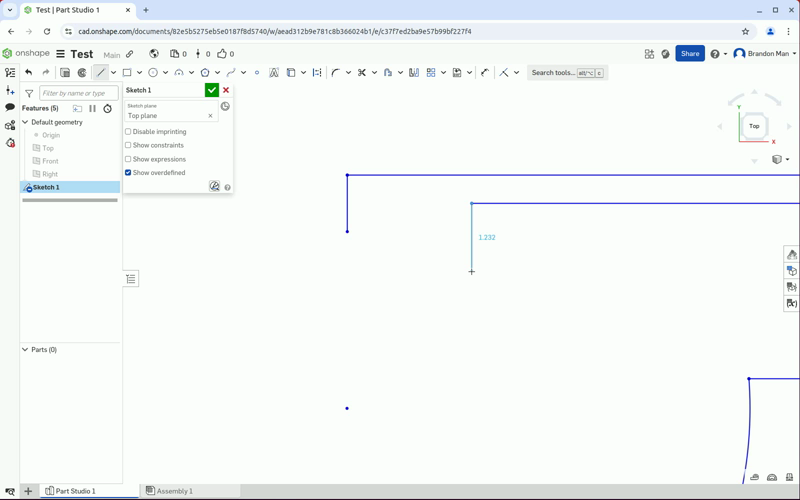
scroll(-6)
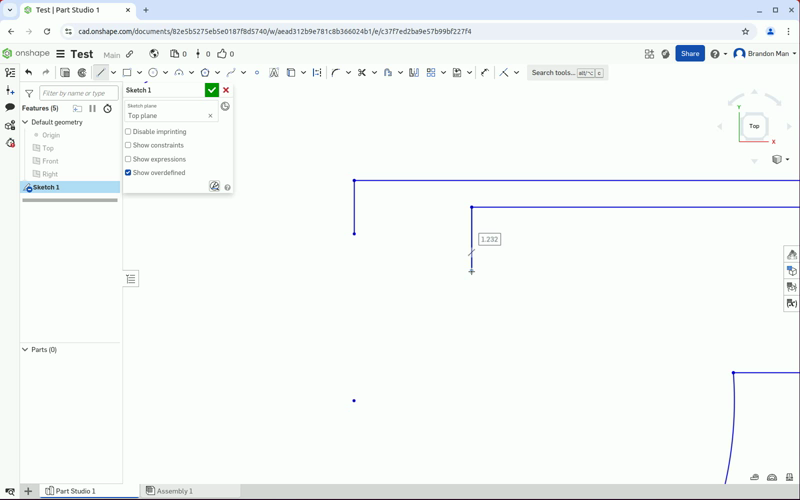
scroll(-6)
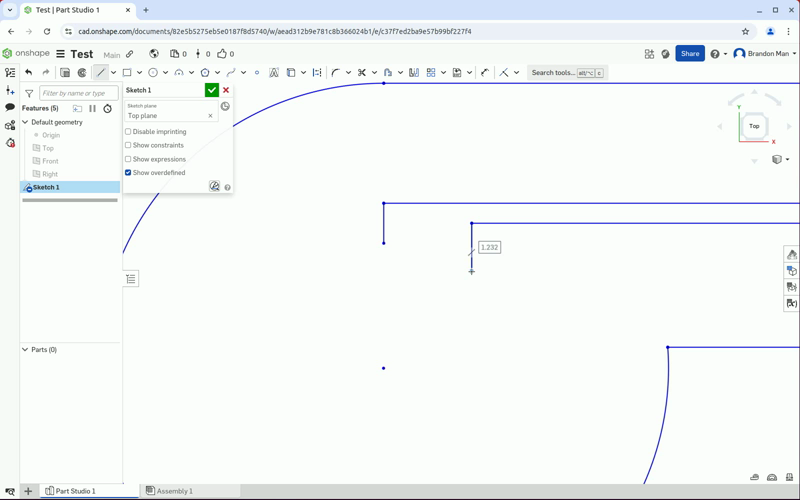
scroll(-6)
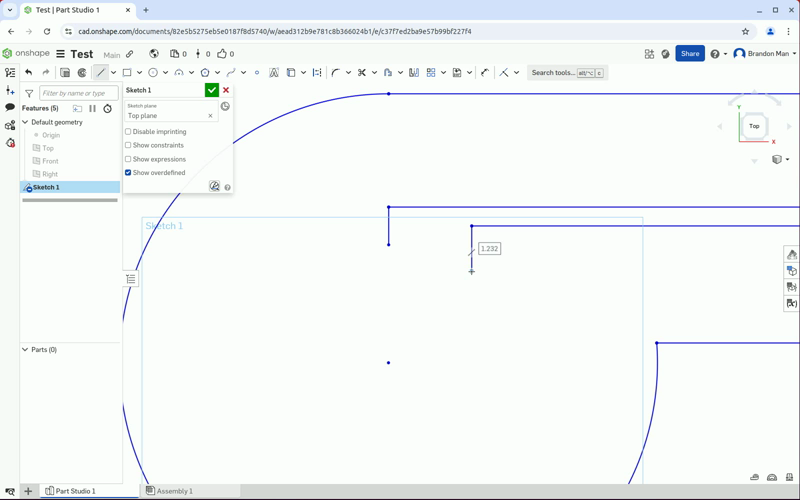
scroll(-6)
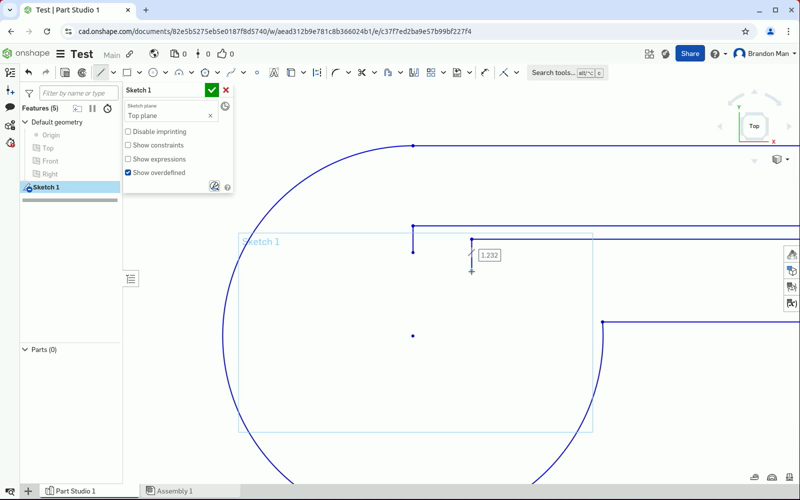
scroll(-6)
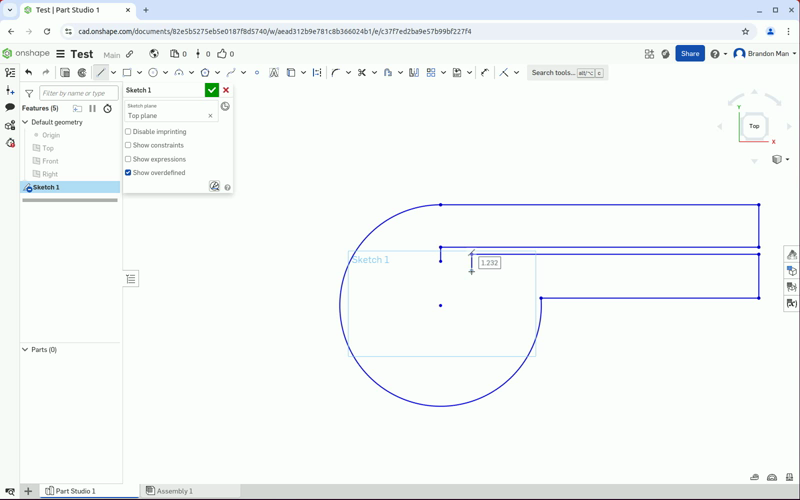
scroll(-6)
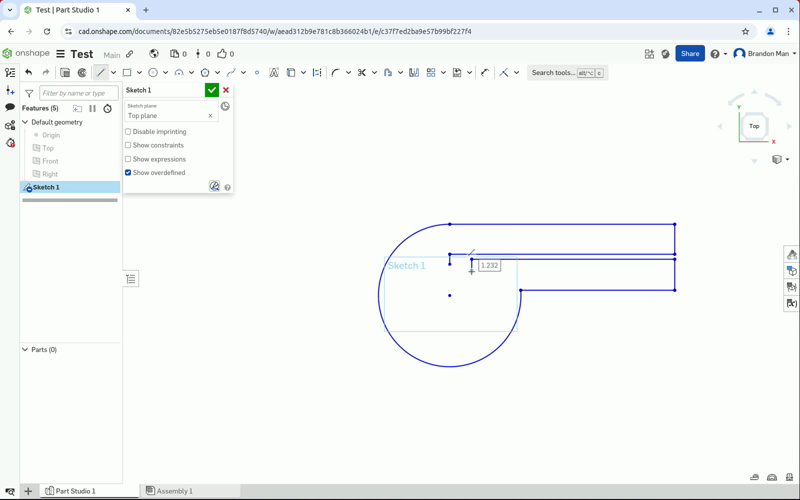
scroll(-6)
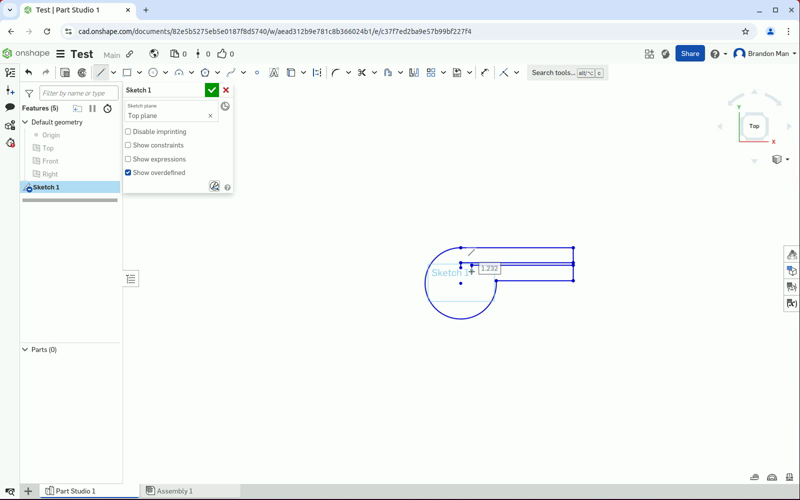
key_up(shift)
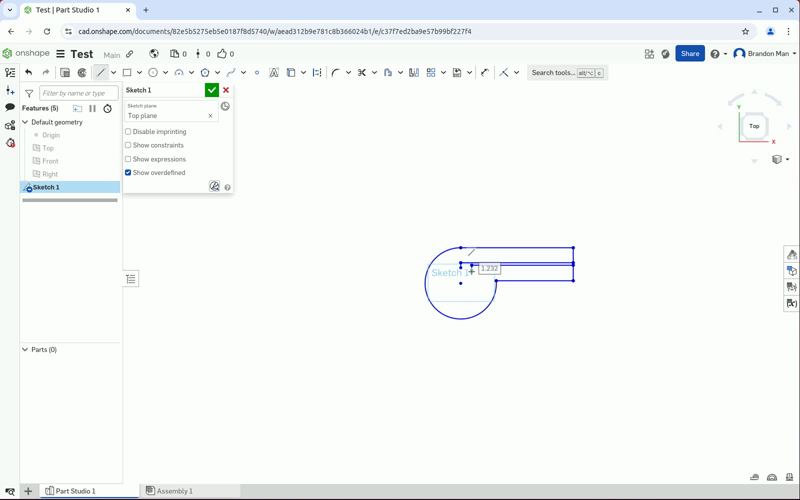
key(esc)
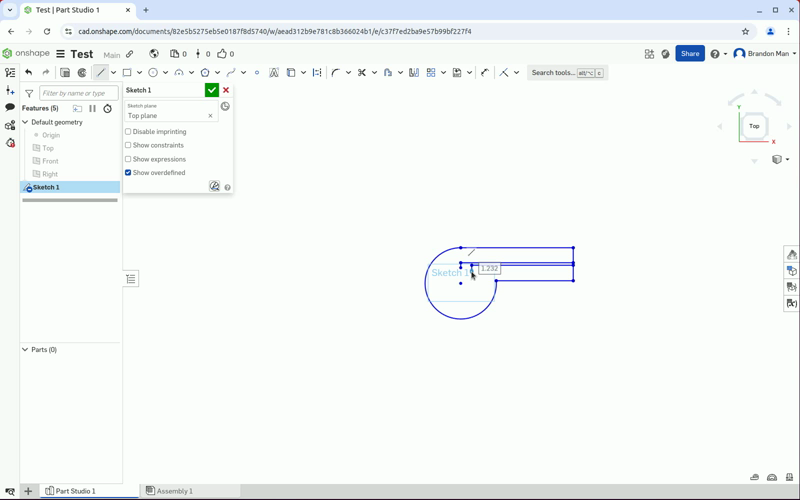
key(a)
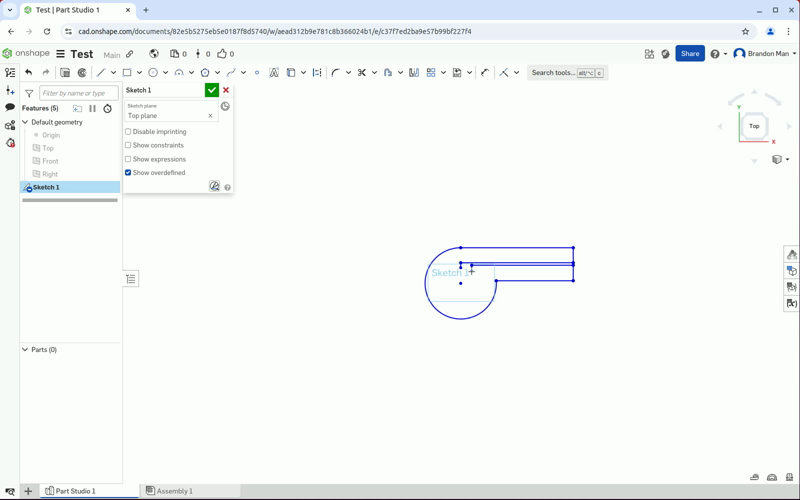
mouse_move(471, 271)
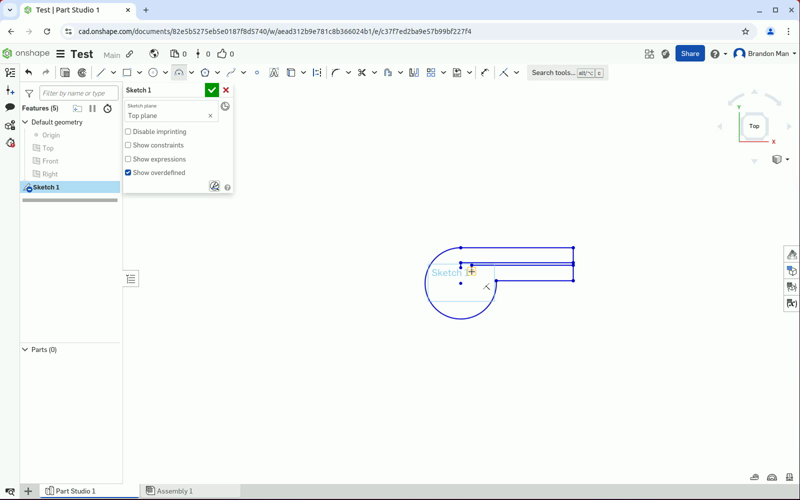
click(471, 271)
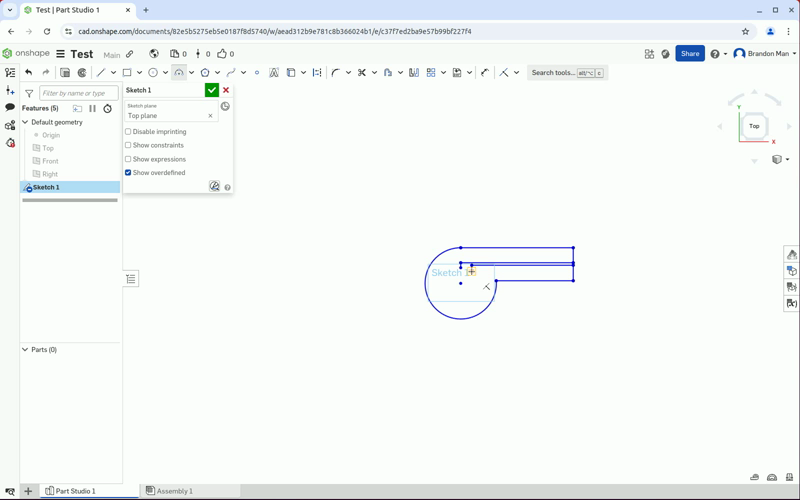
mouse_move(460, 267)
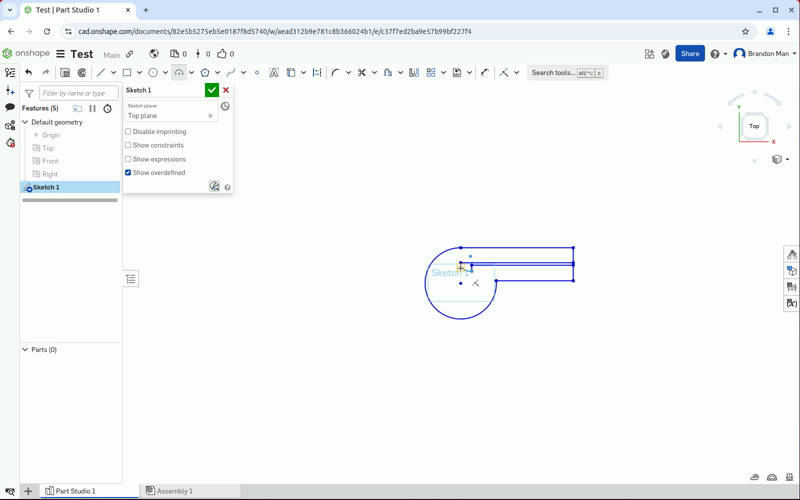
click(460, 267)
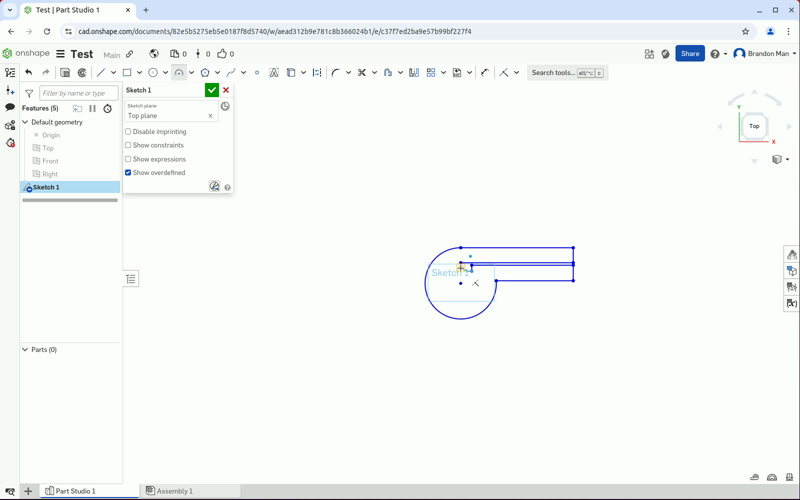
key_down(shift)
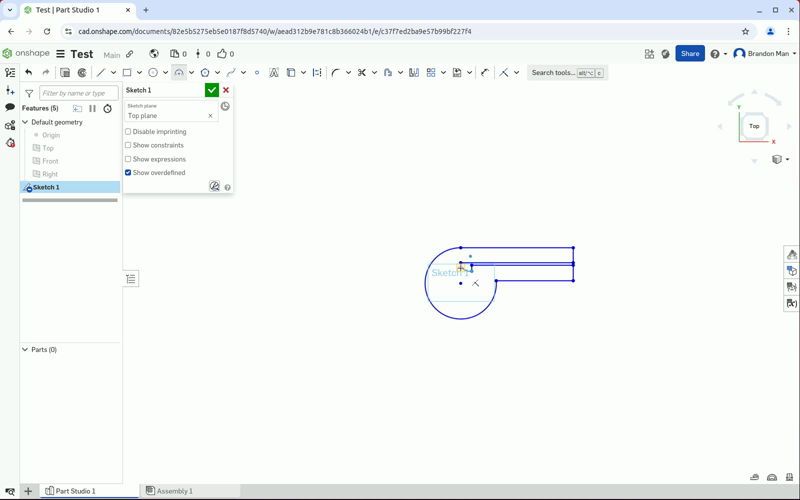
mouse_move(456, 297)
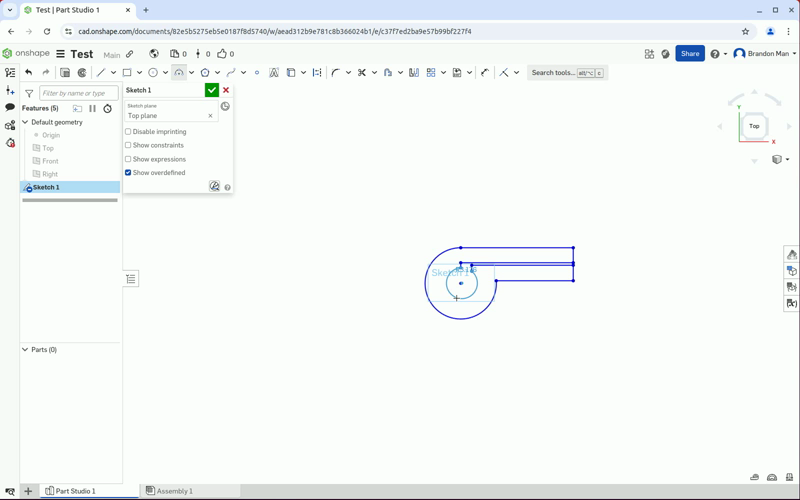
click(456, 297)
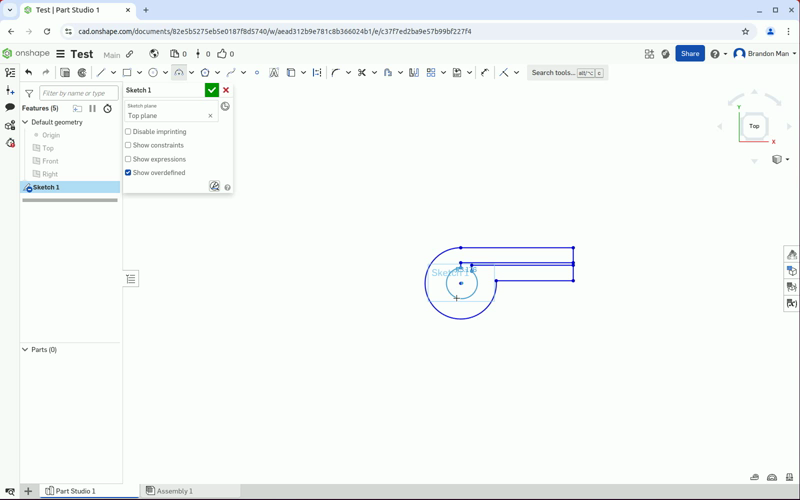
key_up(shift)
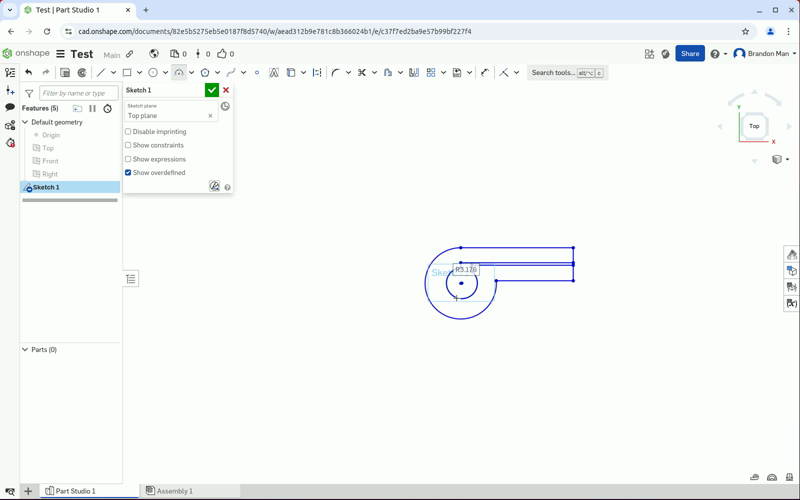
key(esc)
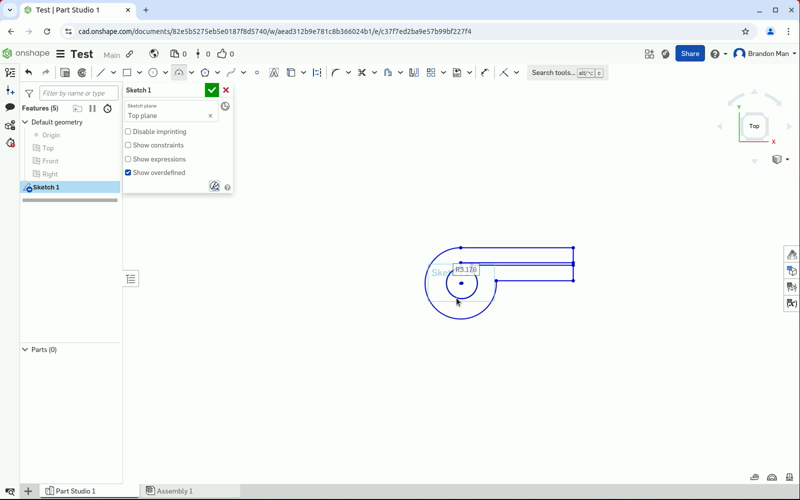
mouse_move(514, 274)
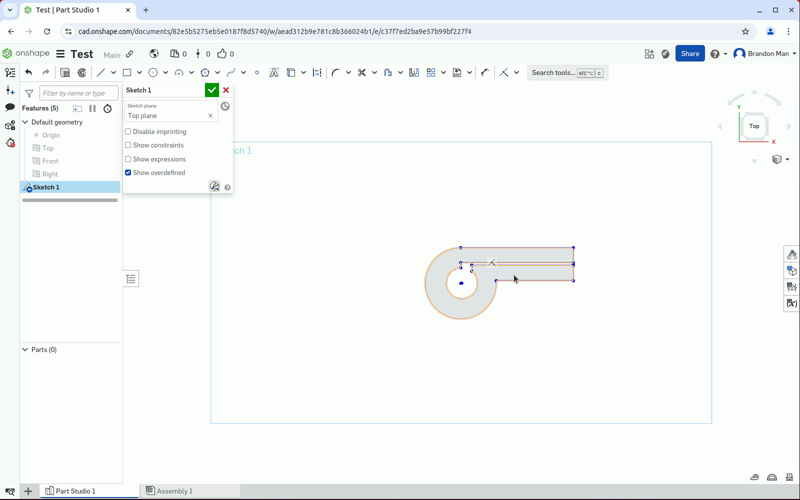
click(514, 274)
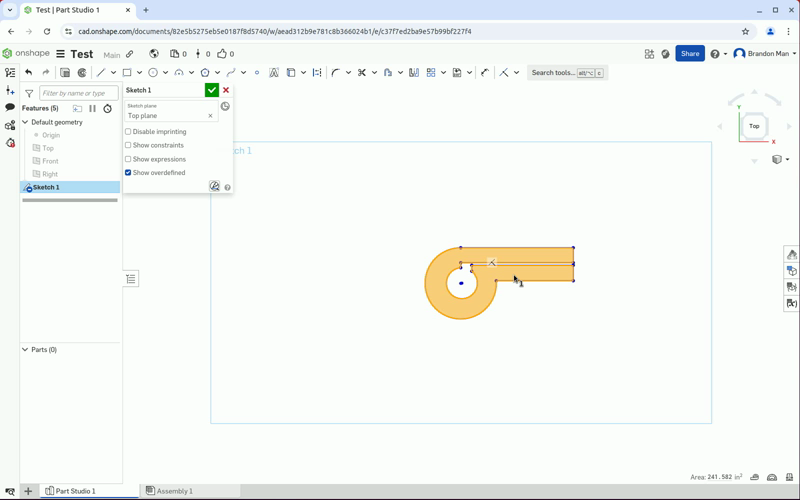
mouse_move(73, 352)
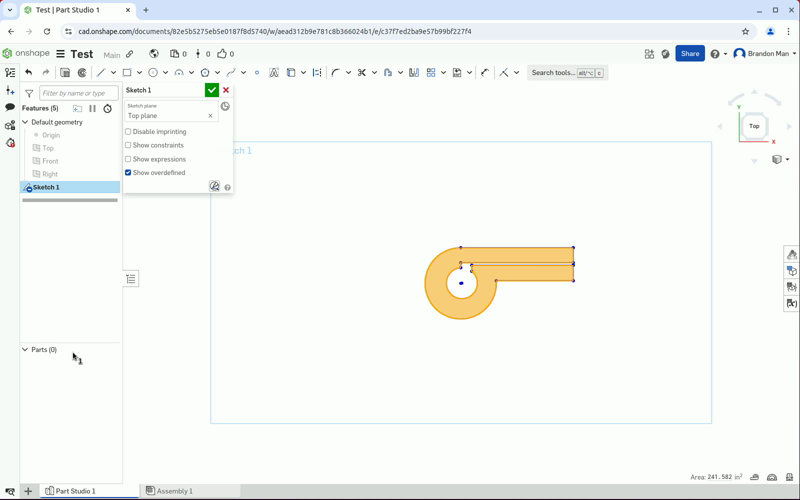
key(shift+y)
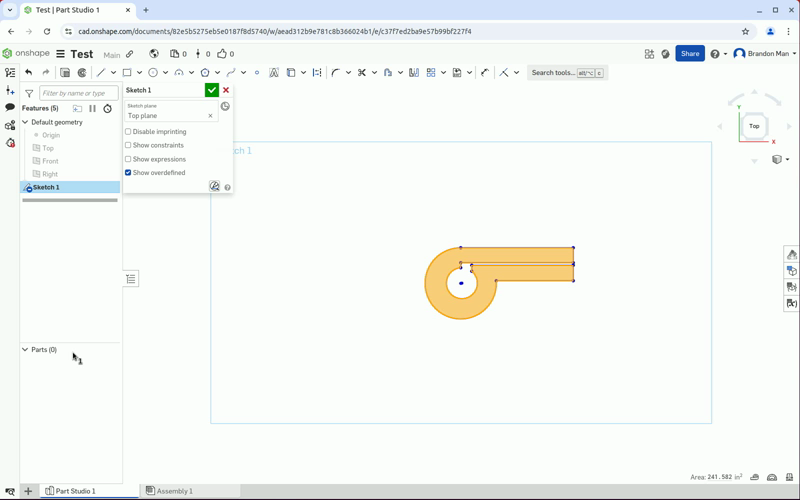
key(shift+e)
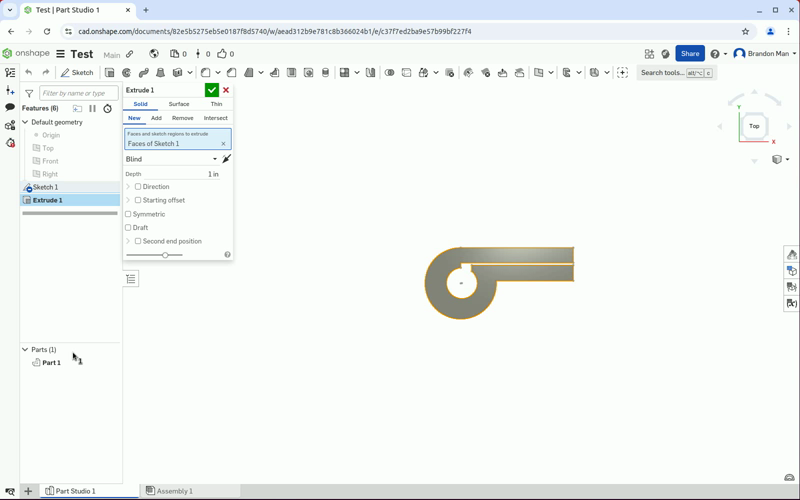
mouse_move(143, 106)
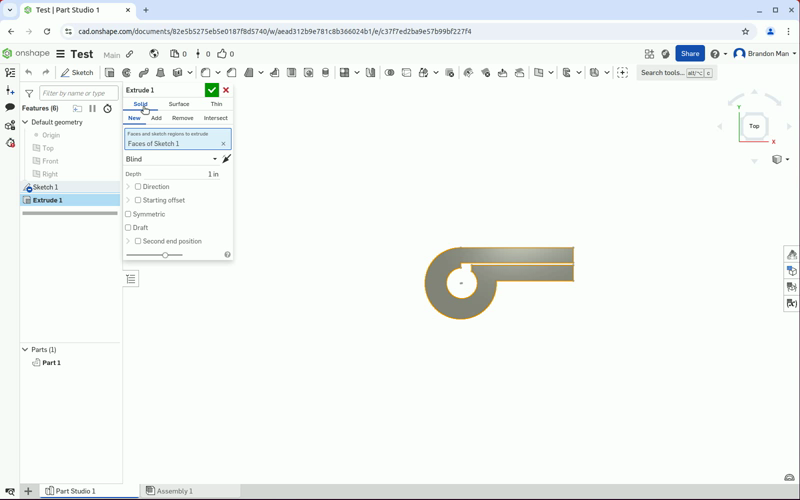
click(143, 106)
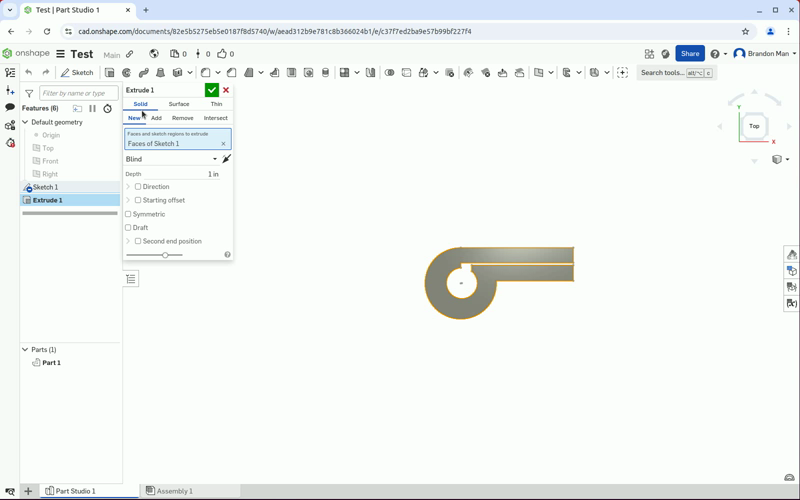
mouse_move(137, 120)
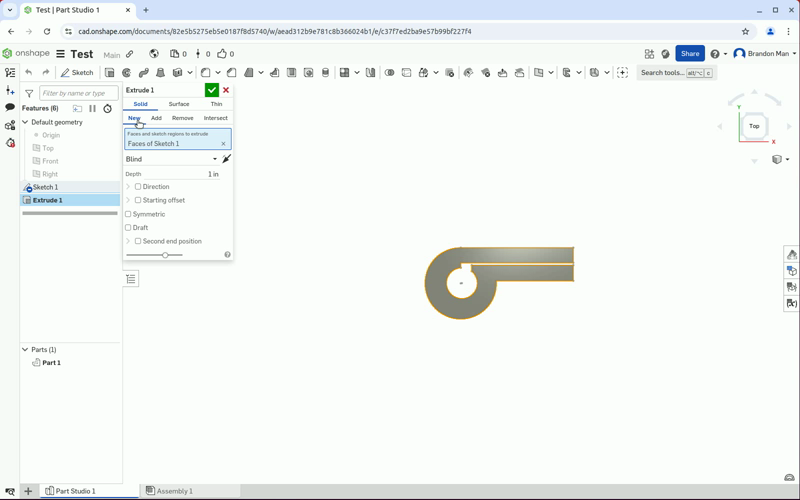
click(137, 120)
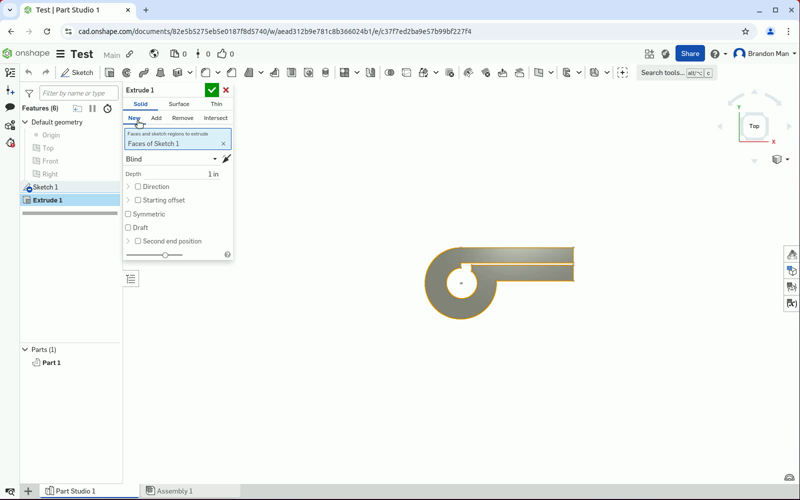
key(tab, 4)
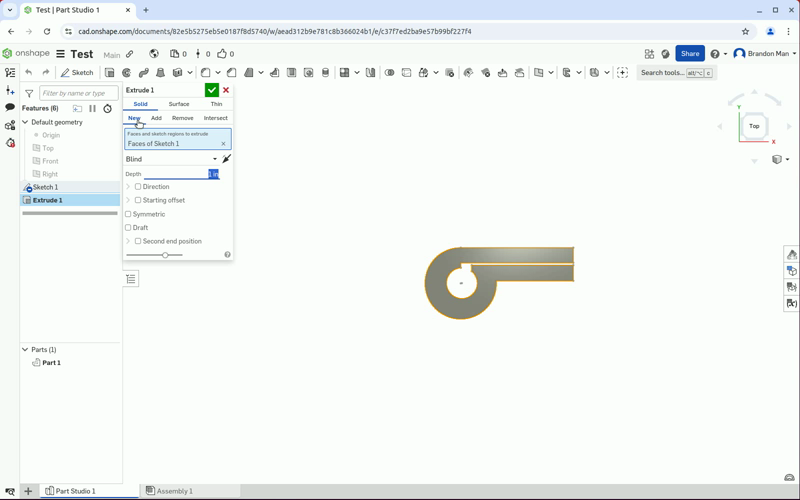
text(3.129)
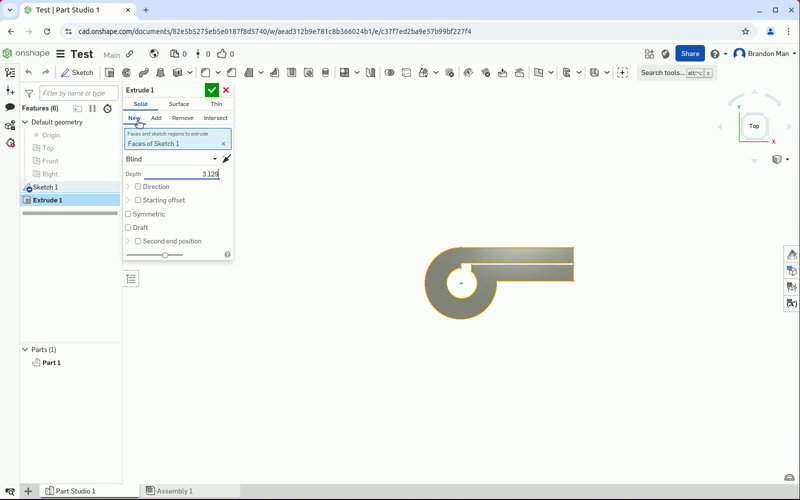
key(enter)
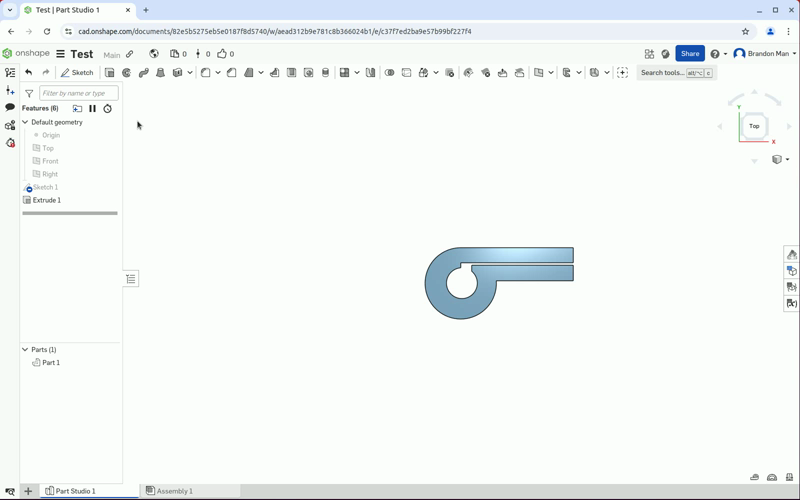
key(shift+h)
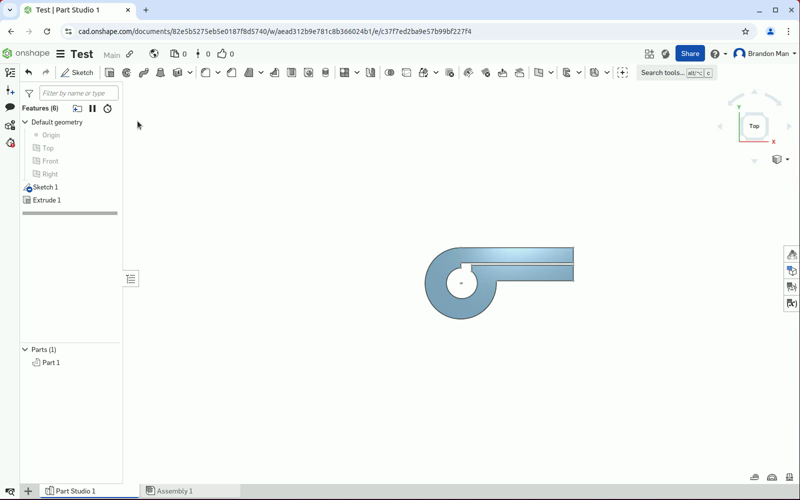
key(shift+h)
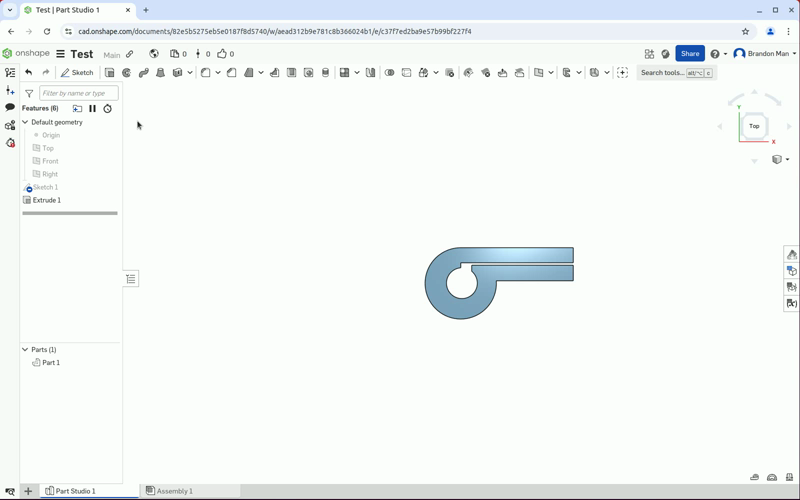
mouse_move(73, 189)
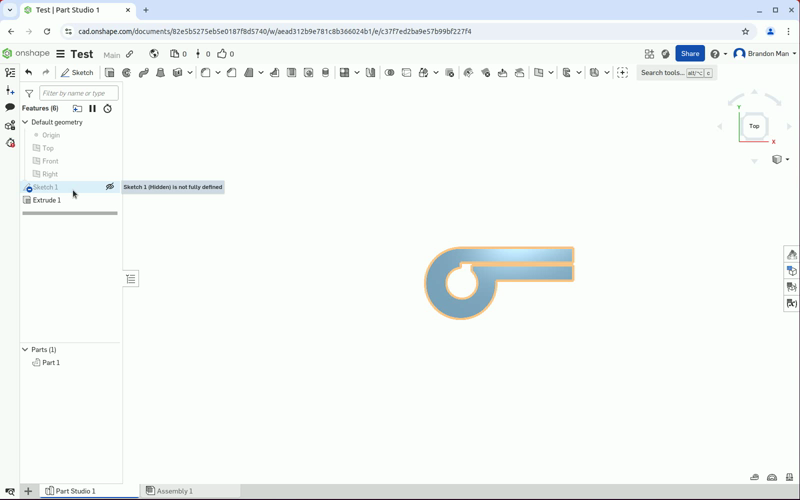
click(73, 189)
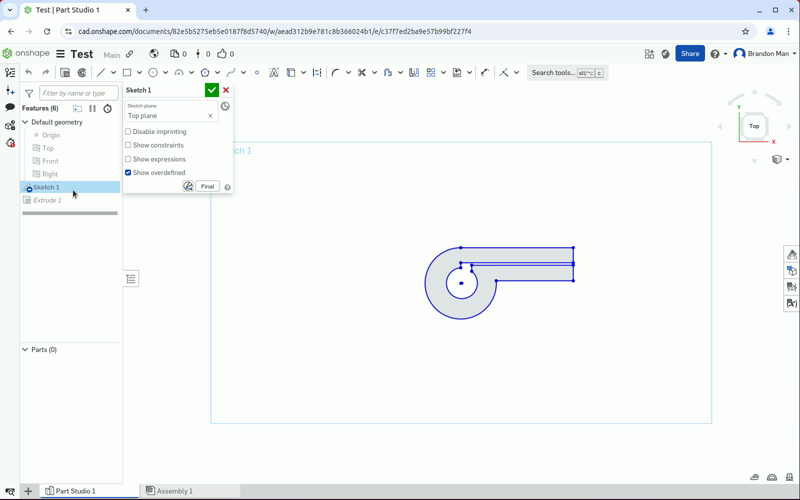
mouse_move(229, 92)
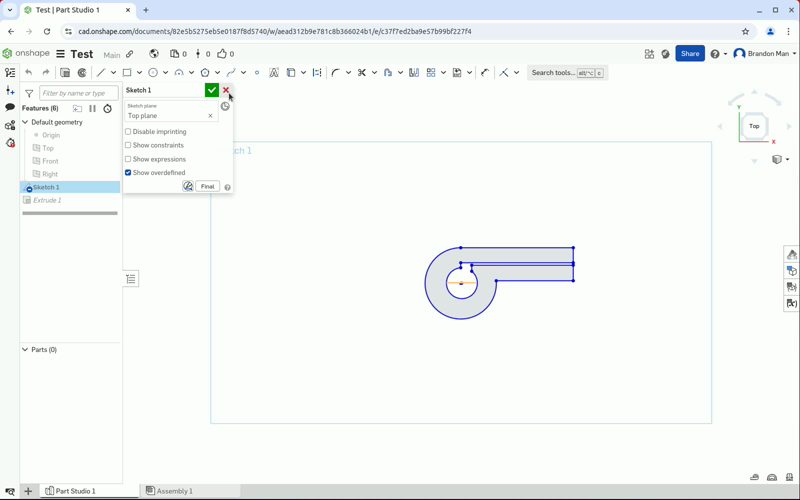
click(229, 92)
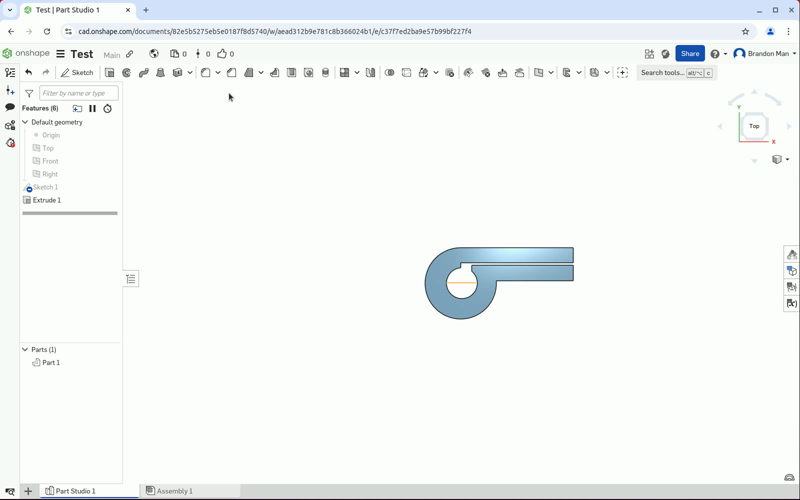
mouse_move(541, 75)
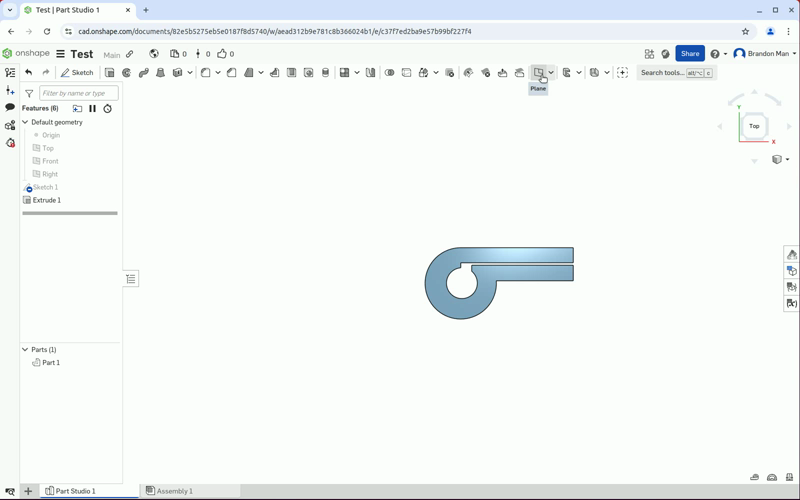
click(541, 75)
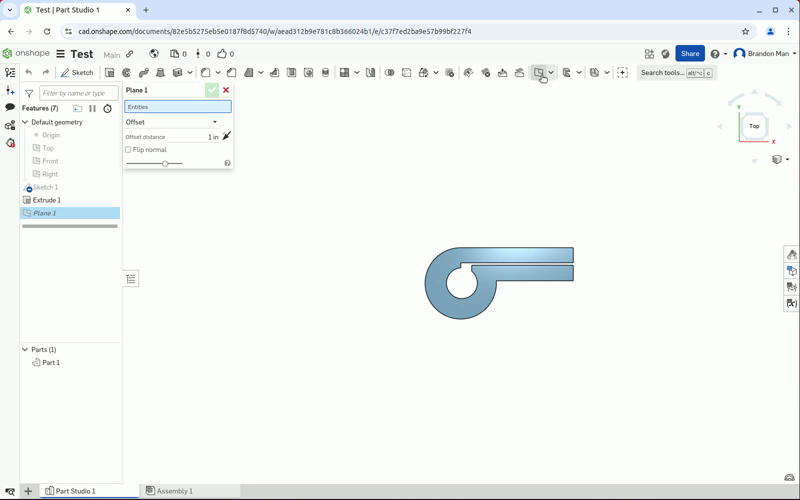
mouse_move(73, 150)
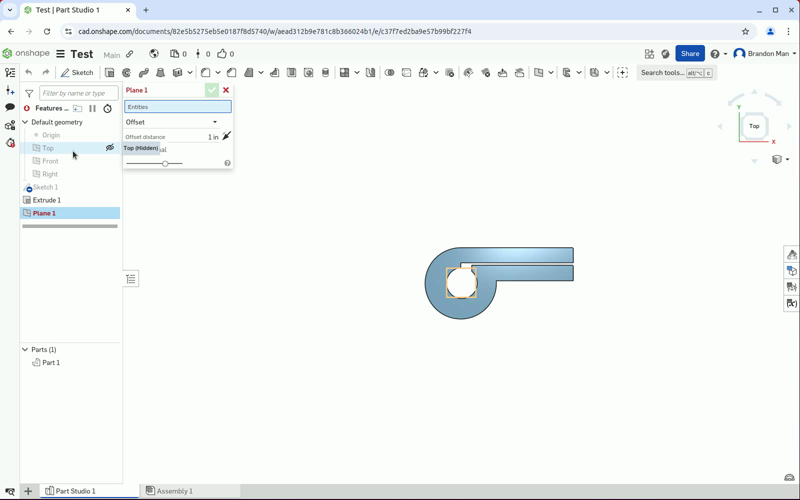
click(73, 150)
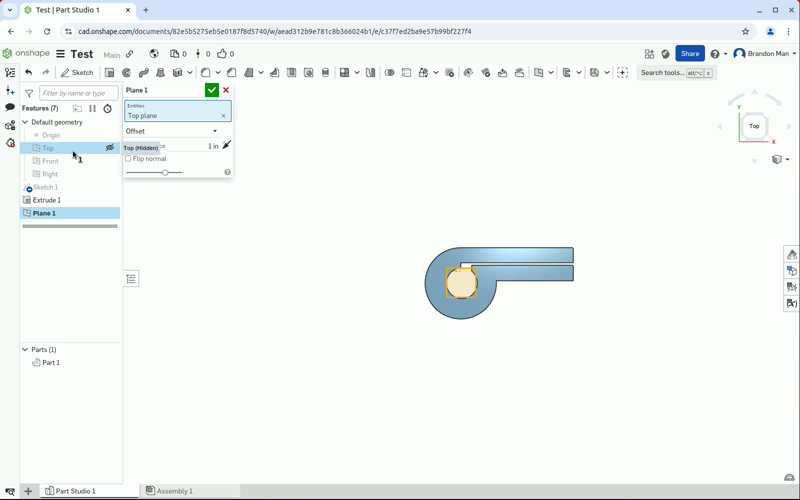
key(tab, 2)
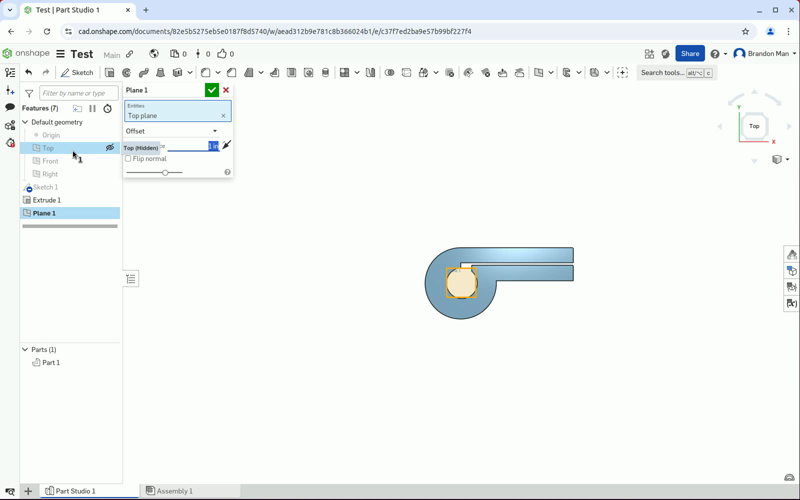
text(3.143)
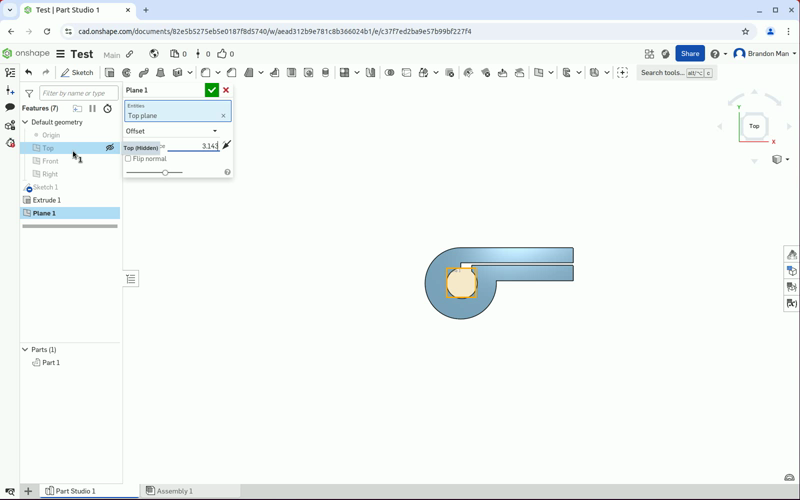
key(enter, 2)
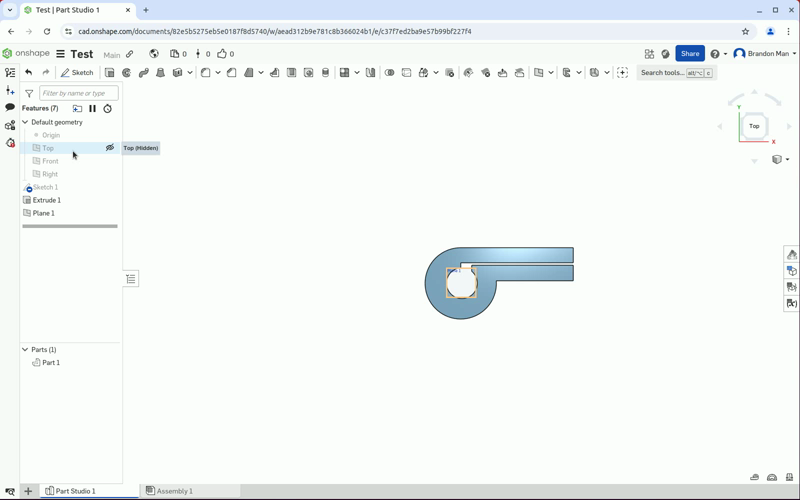
key(shift+s)
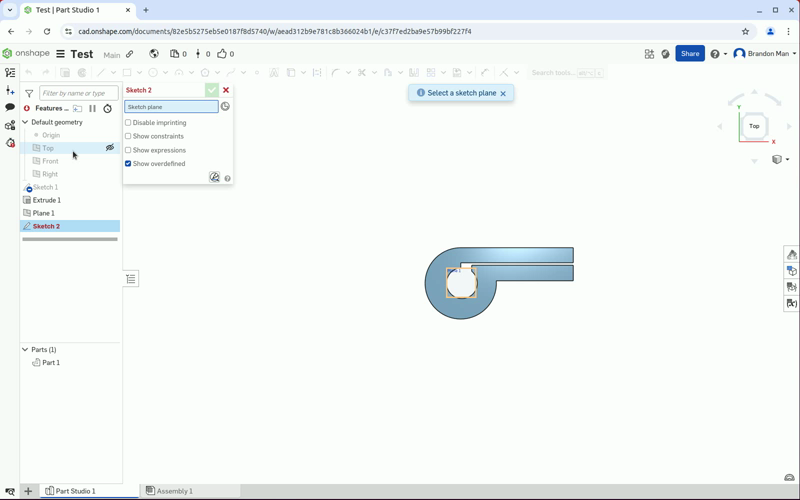
mouse_move(73, 215)
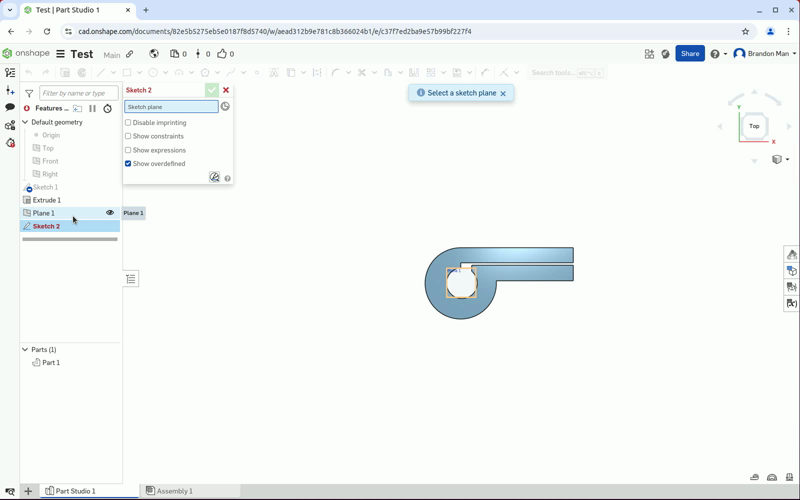
click(73, 215)
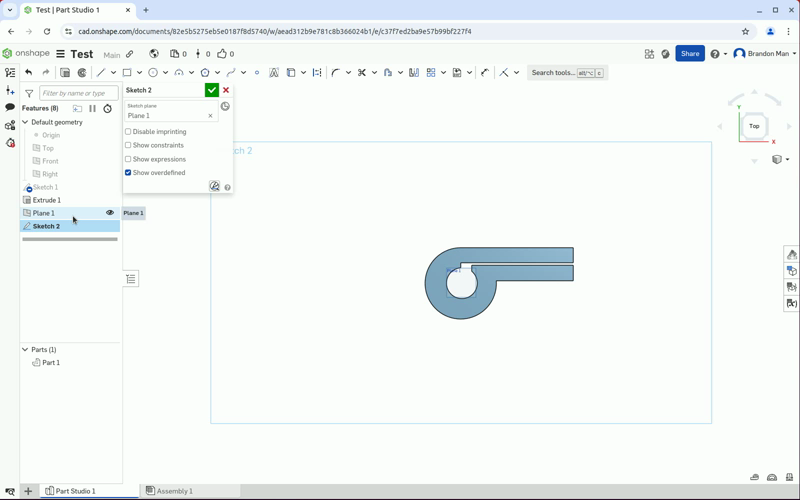
mouse_move(73, 352)
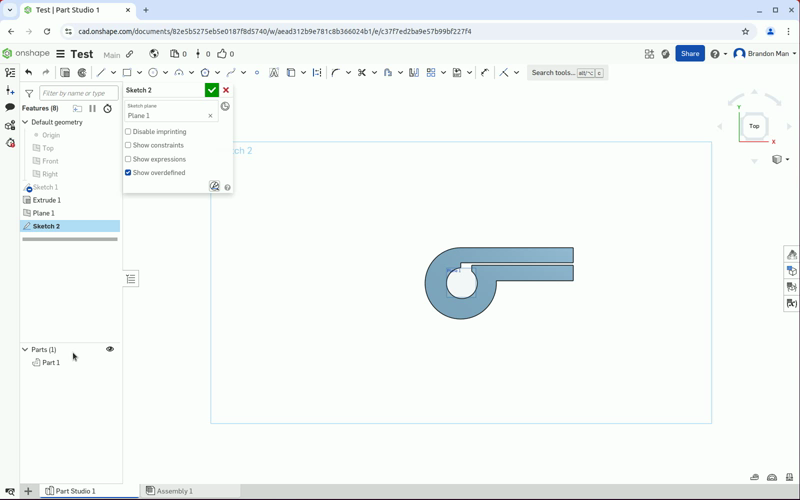
key(y)
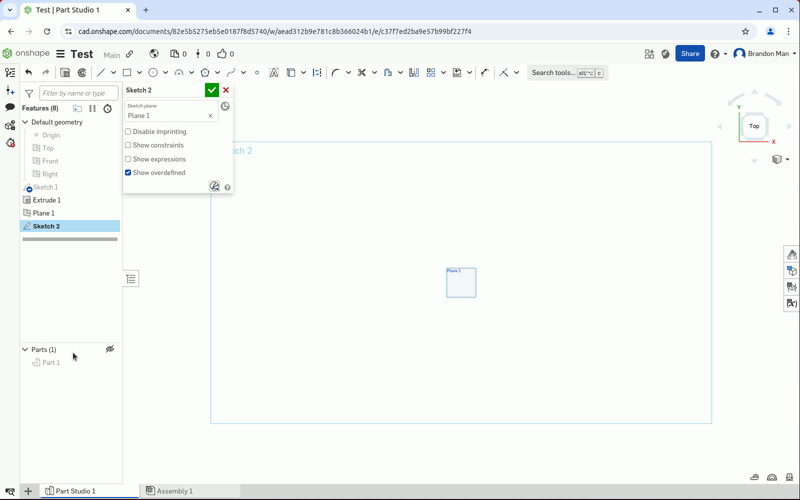
key(l)
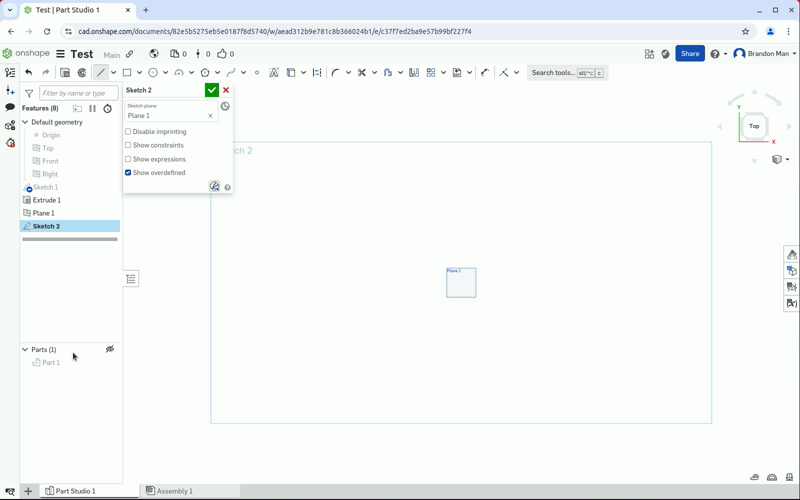
key_down(shift)
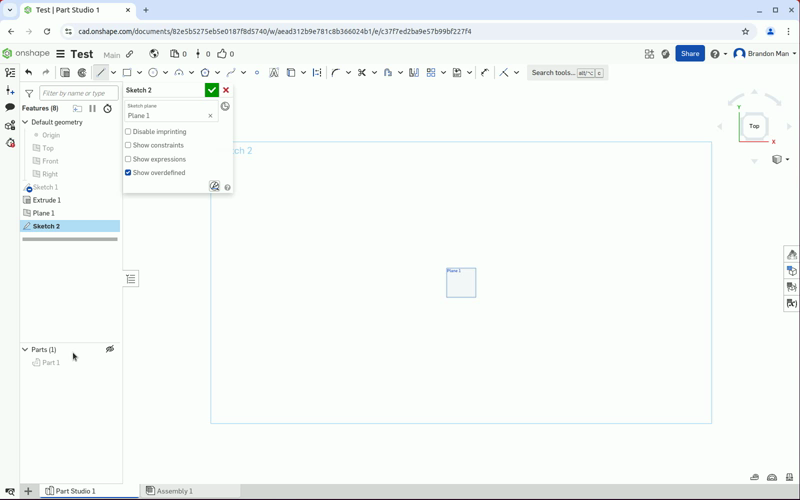
mouse_move(495, 262)
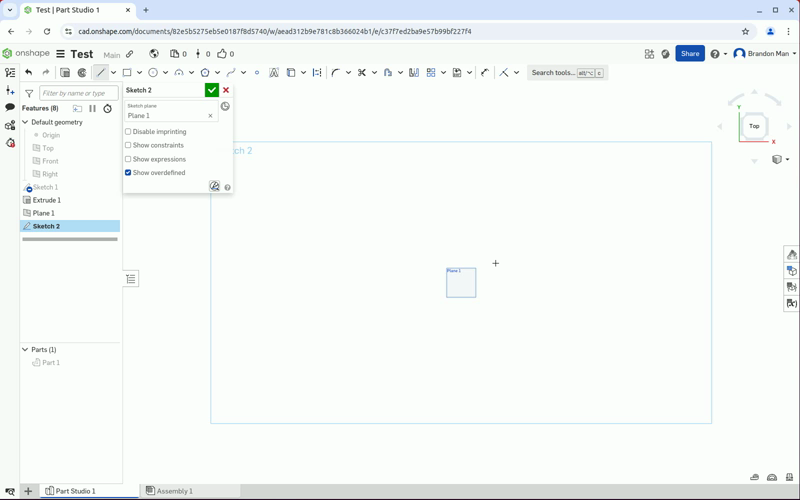
click(495, 262)
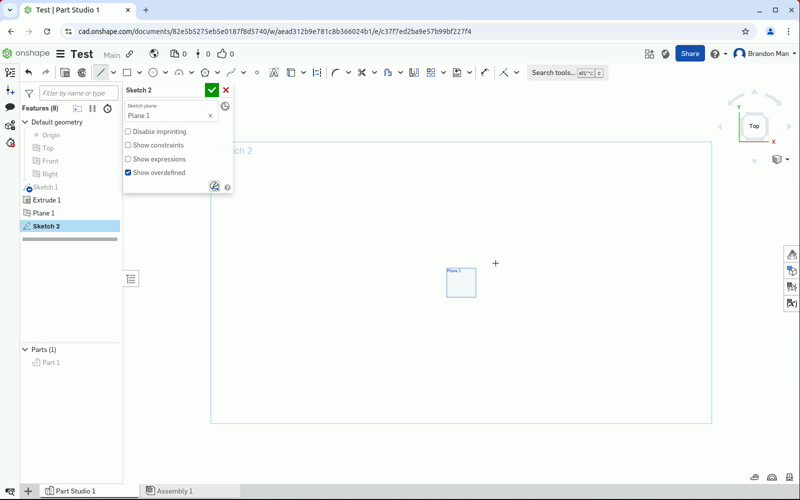
key_up(shift)
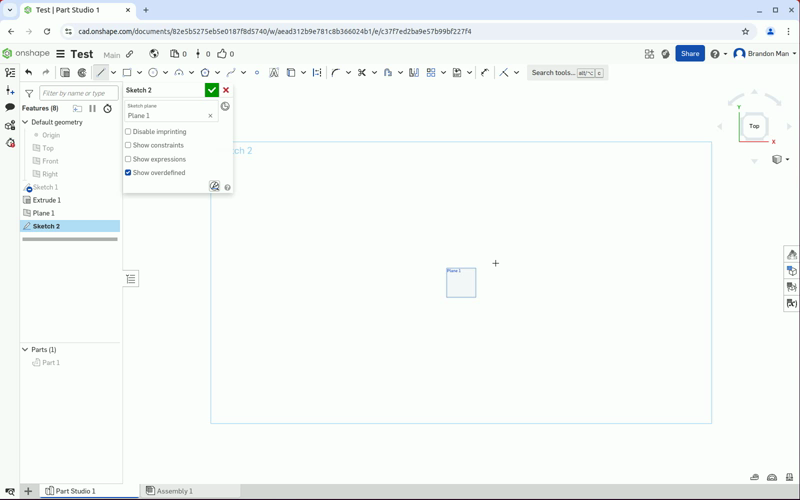
key_down(shift)
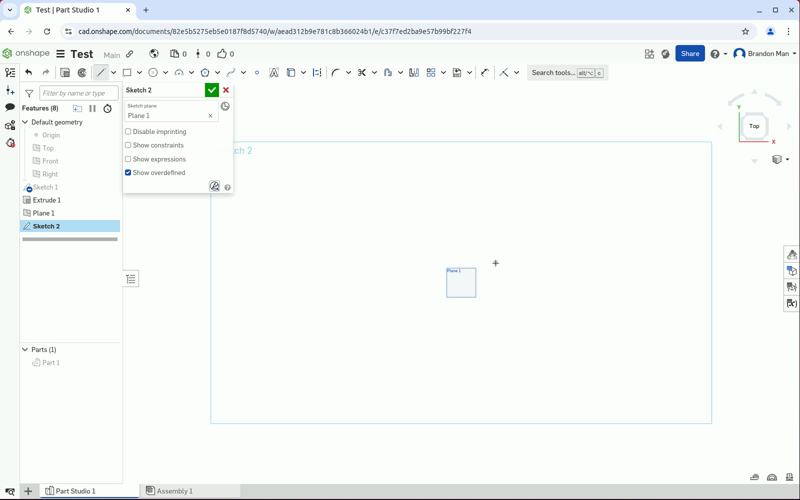
mouse_move(573, 262)
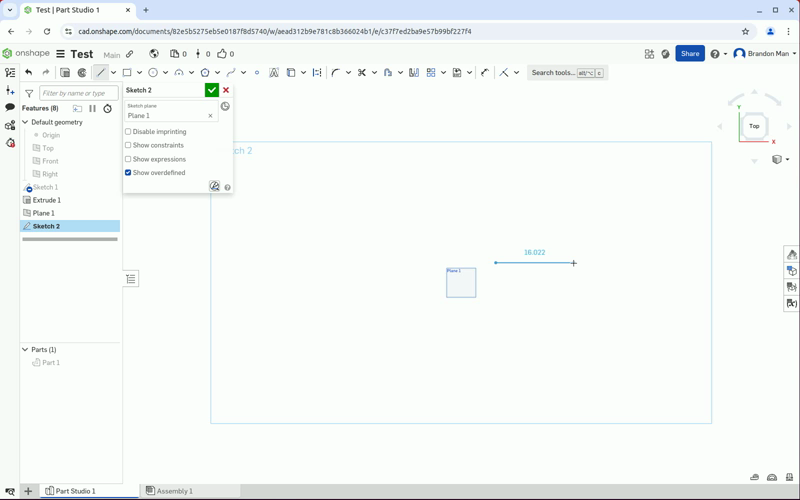
click(573, 262)
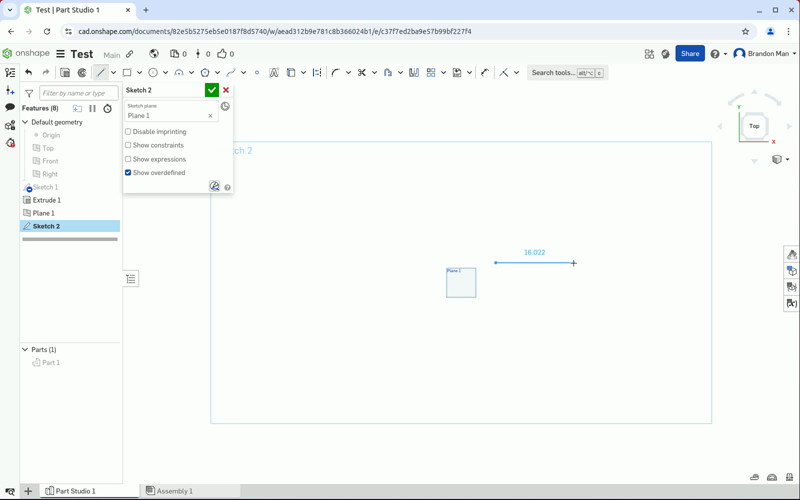
key_up(shift)
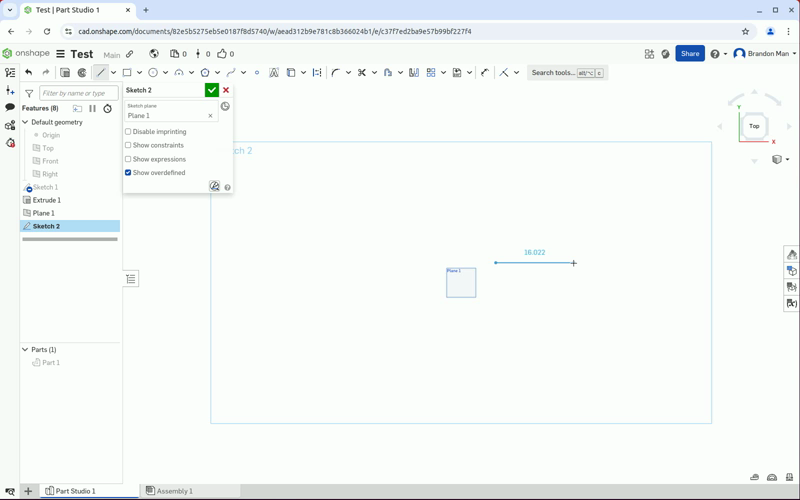
key_down(shift)
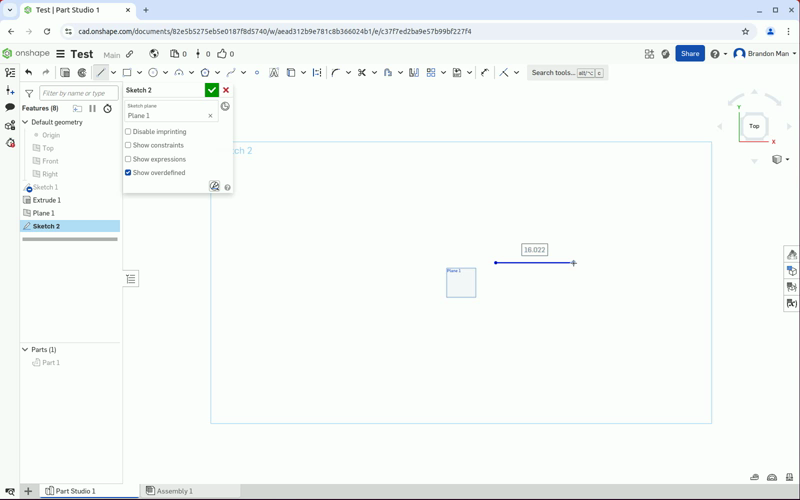
mouse_move(589, 262)
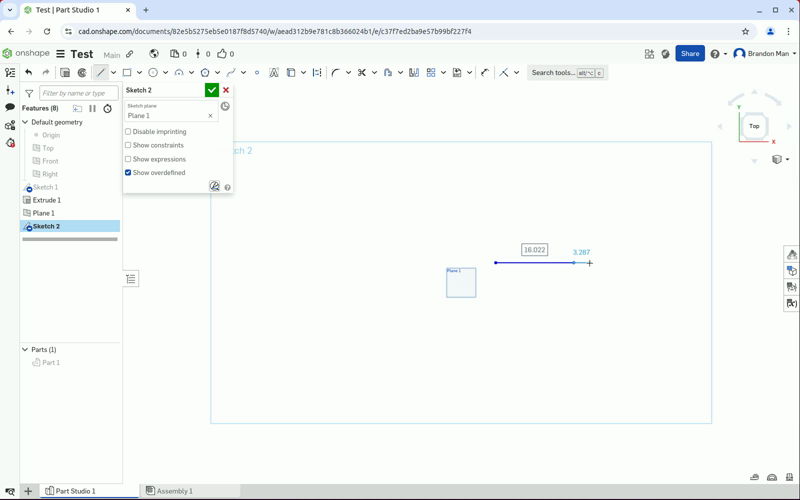
mouse_move(573, 247)
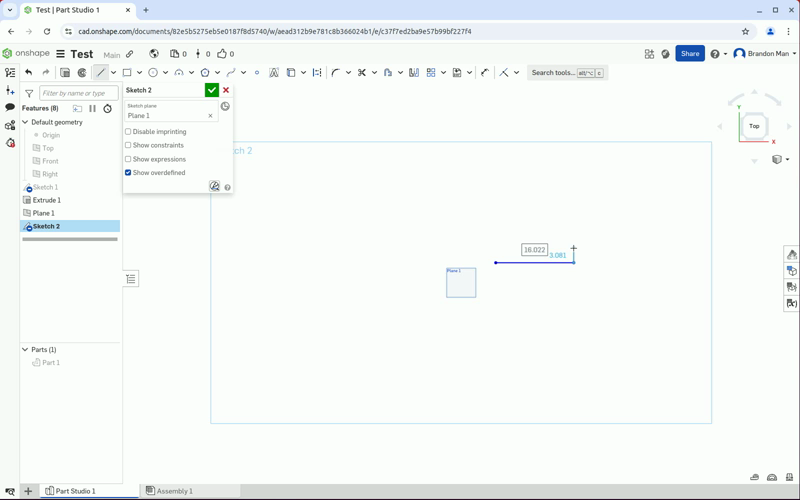
click(573, 247)
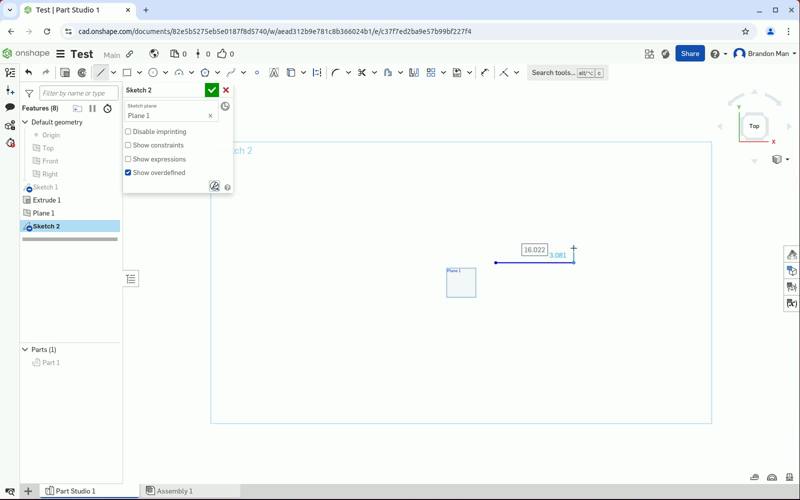
key_up(shift)
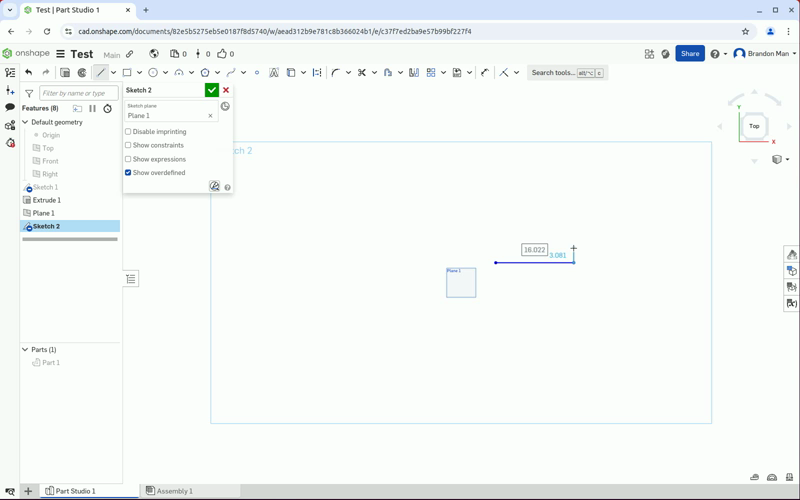
key_down(shift)
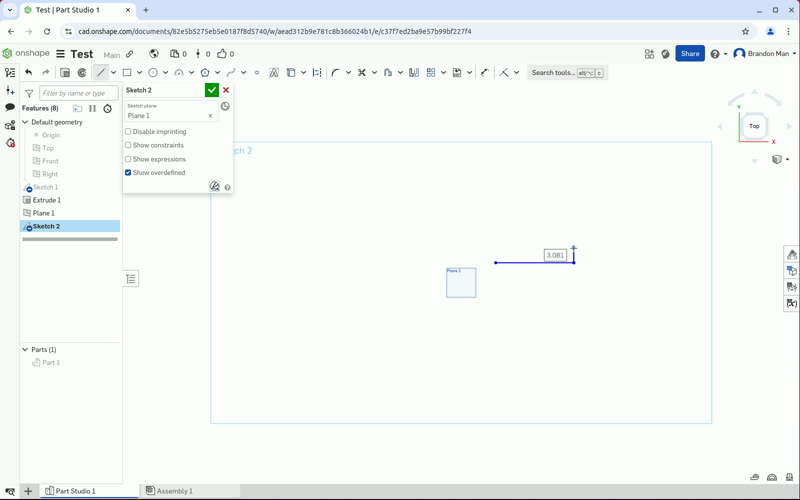
mouse_move(495, 247)
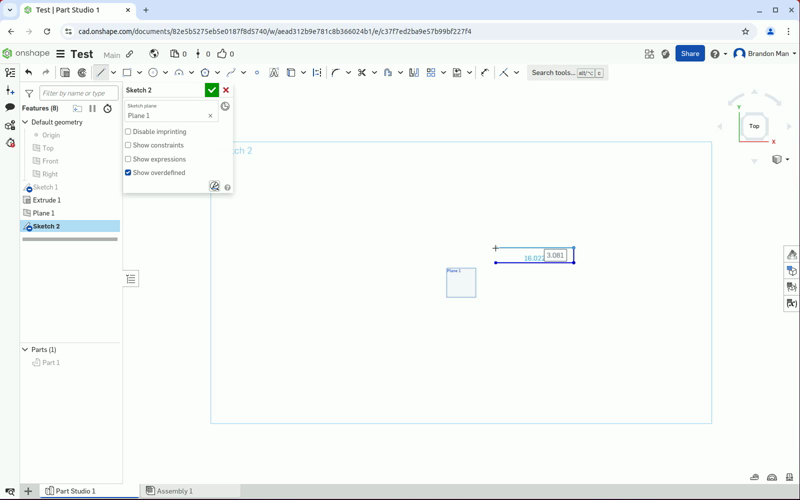
click(495, 247)
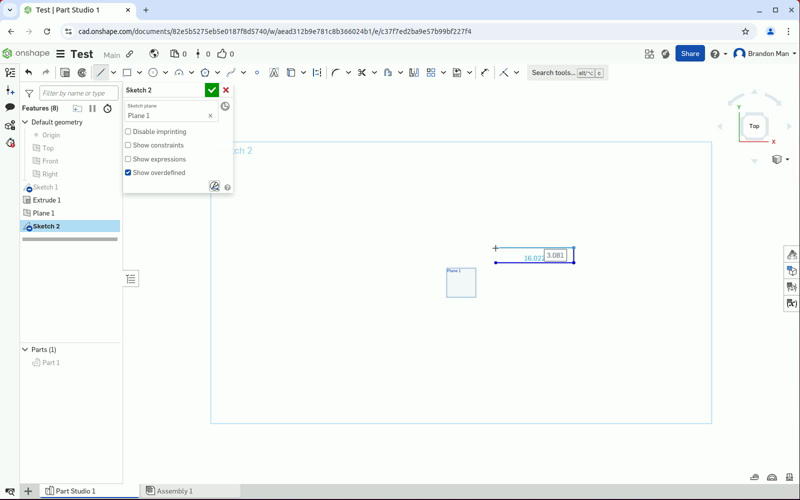
key_up(shift)
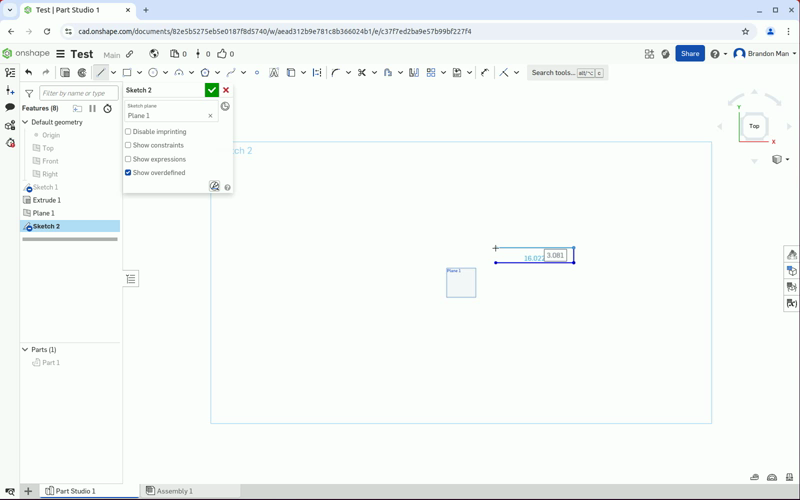
mouse_move(525, 247)
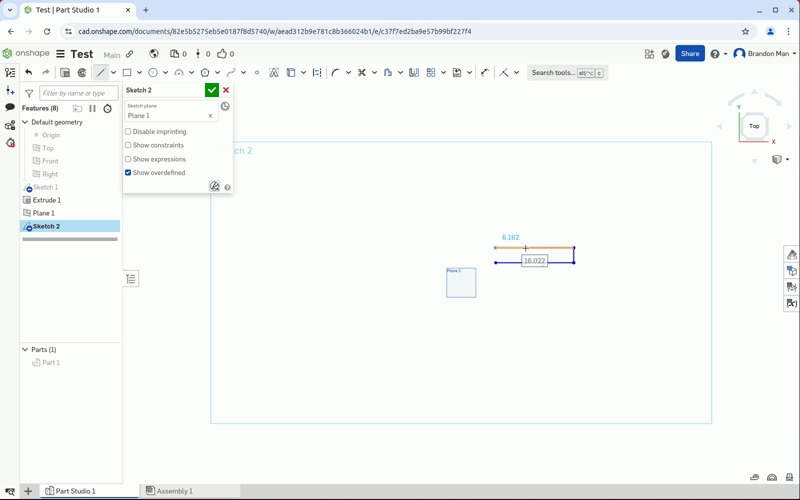
key_down(shift)
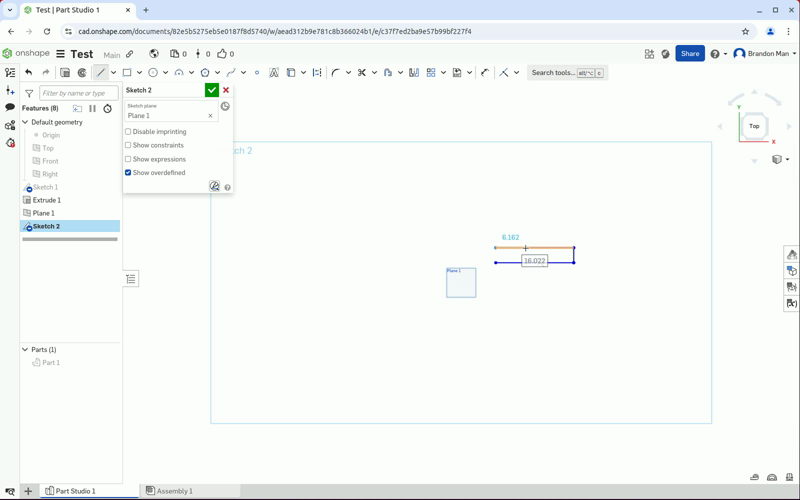
mouse_move(495, 262)
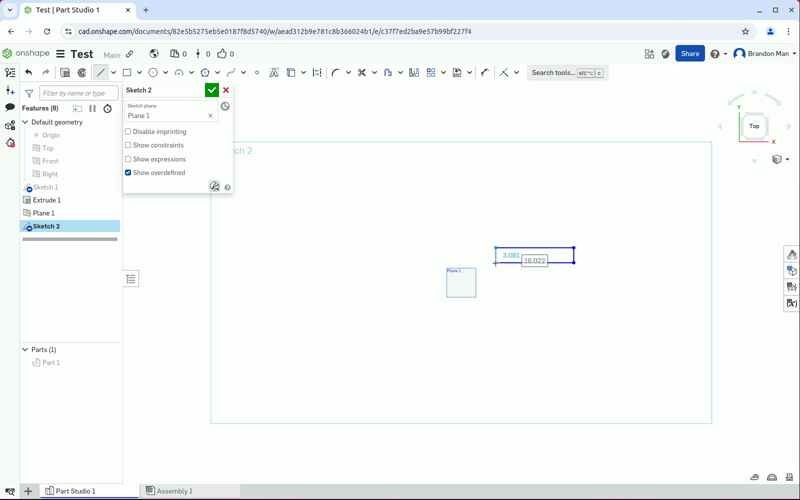
key_up(shift)
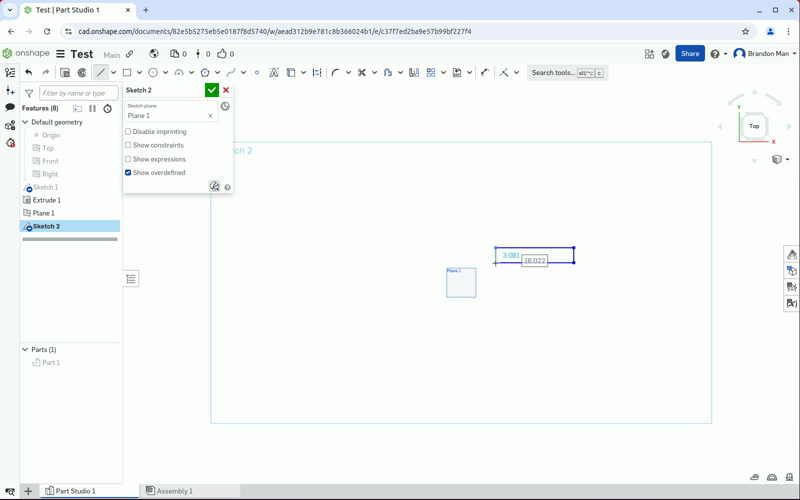
click(495, 262)
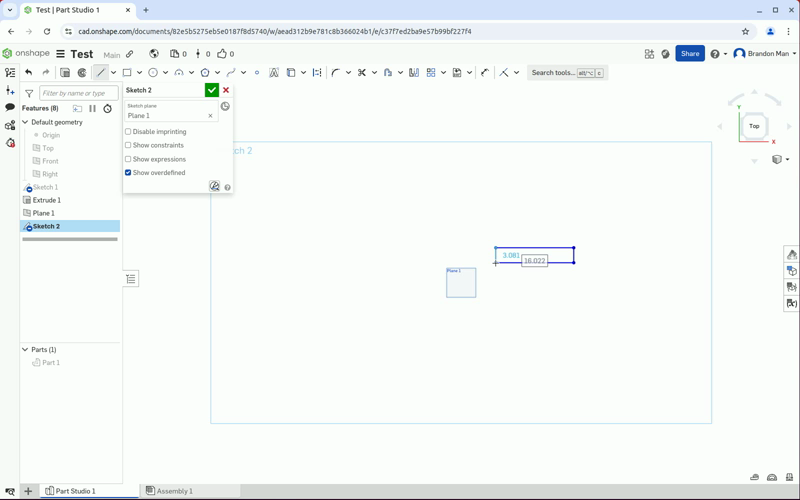
key(esc)
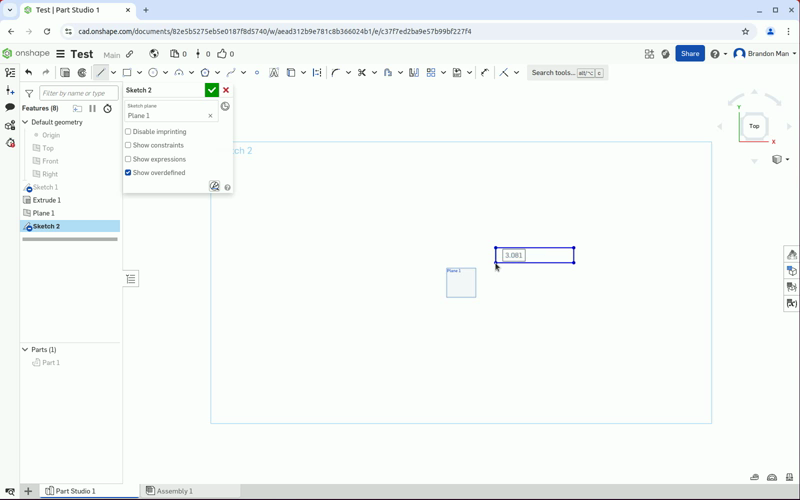
mouse_move(507, 257)
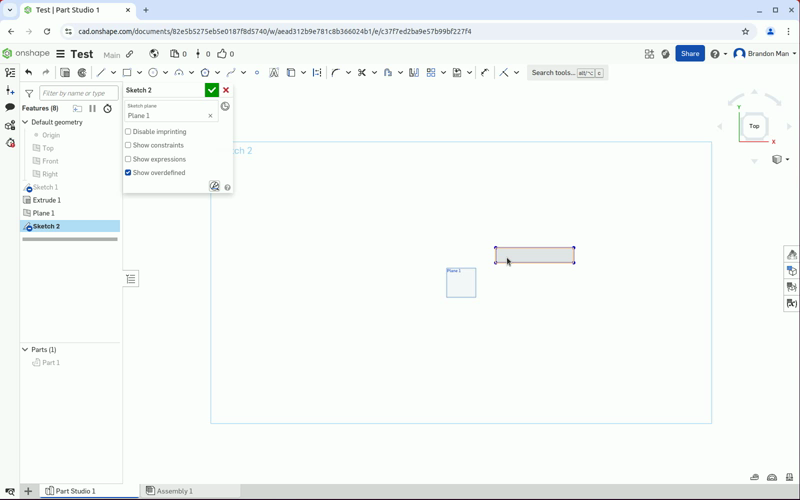
scroll(6)
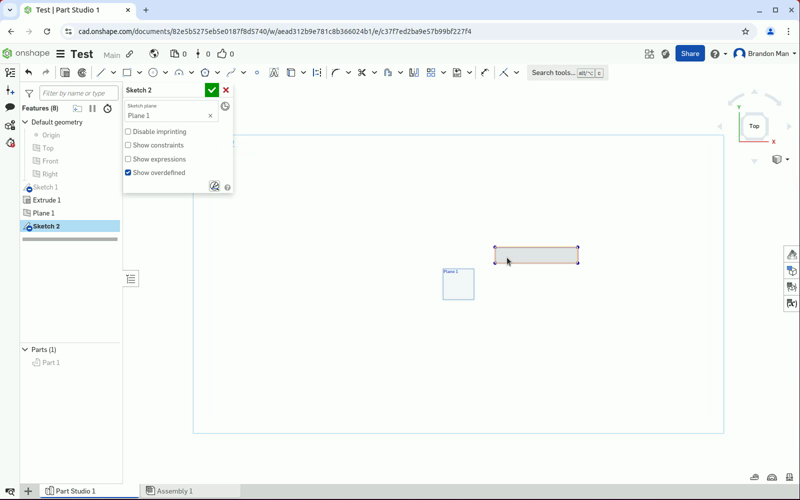
scroll(6)
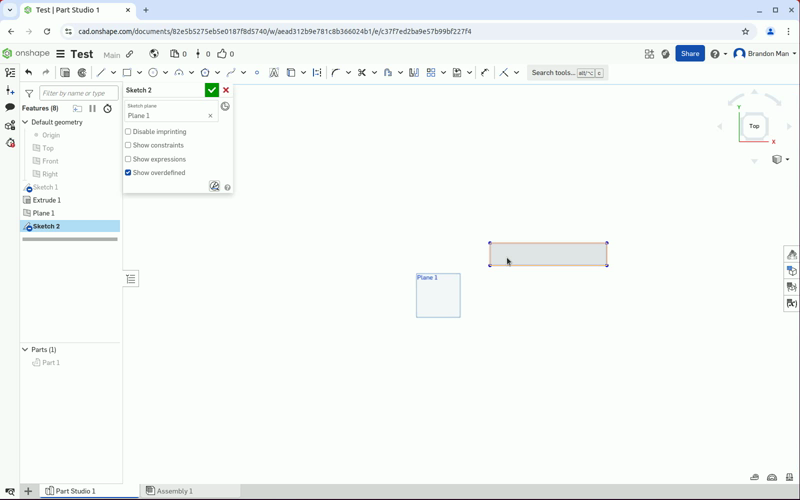
scroll(6)
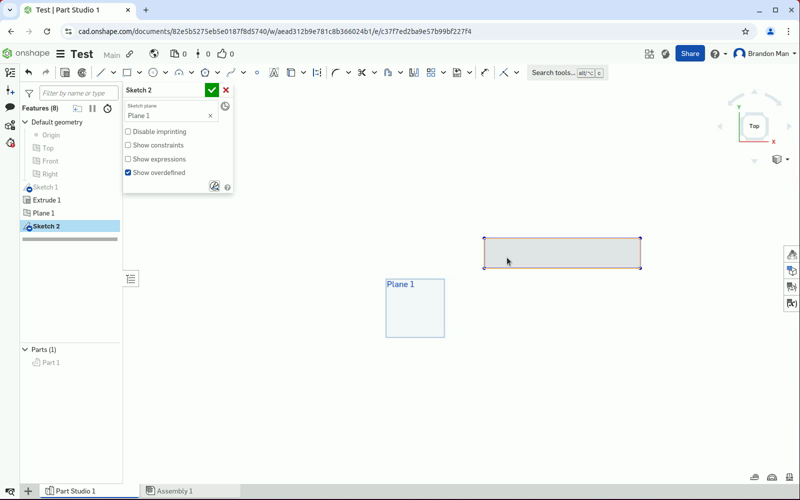
scroll(6)
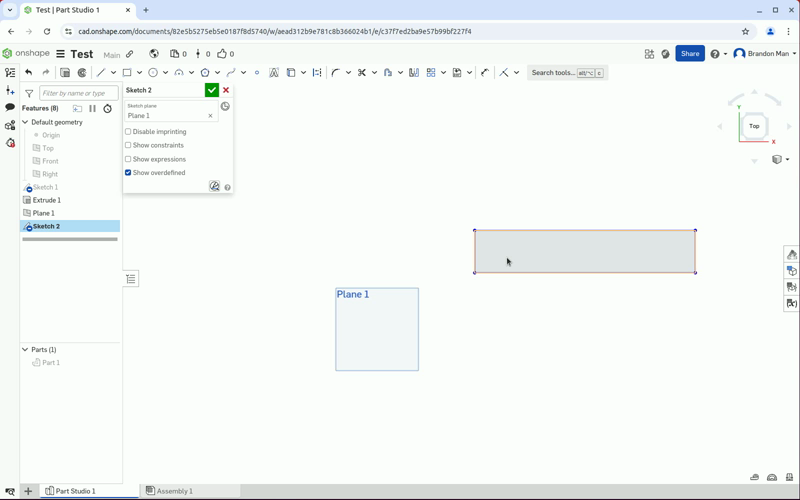
scroll(6)
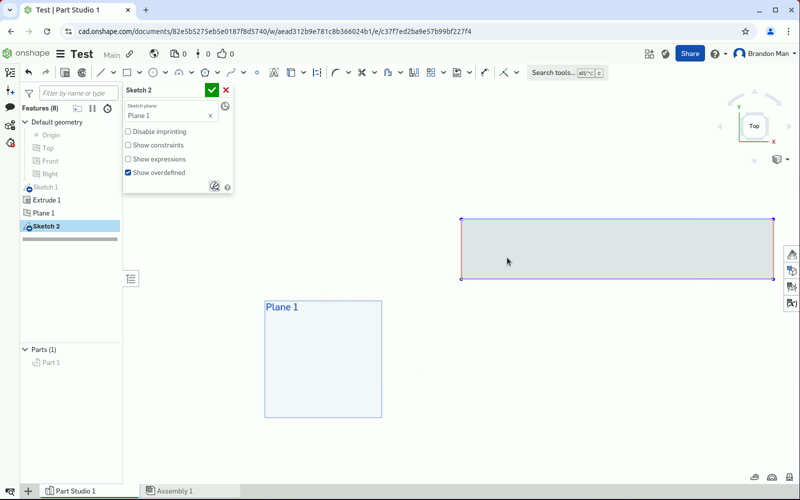
scroll(6)
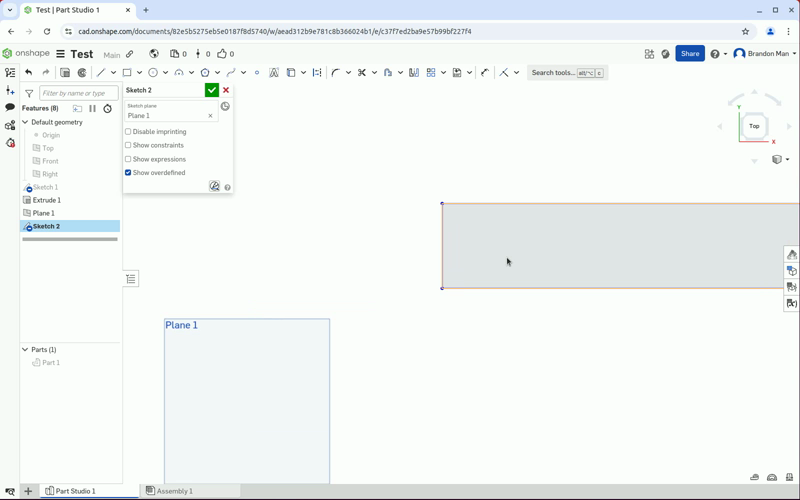
scroll(6)
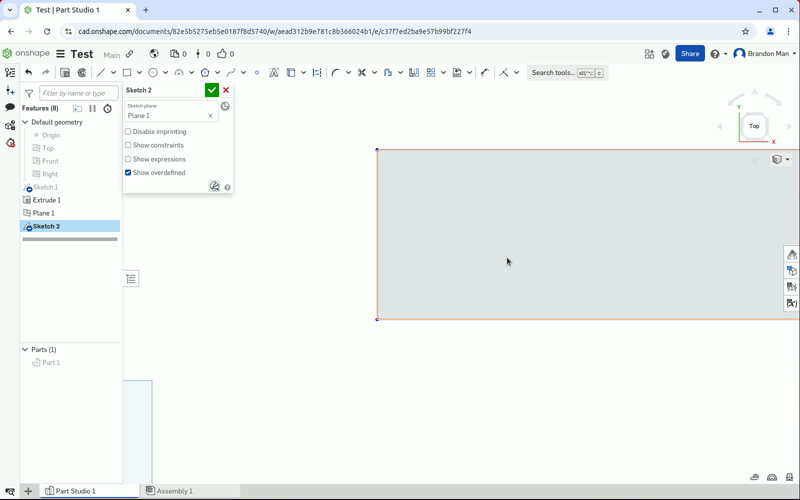
click(507, 257)
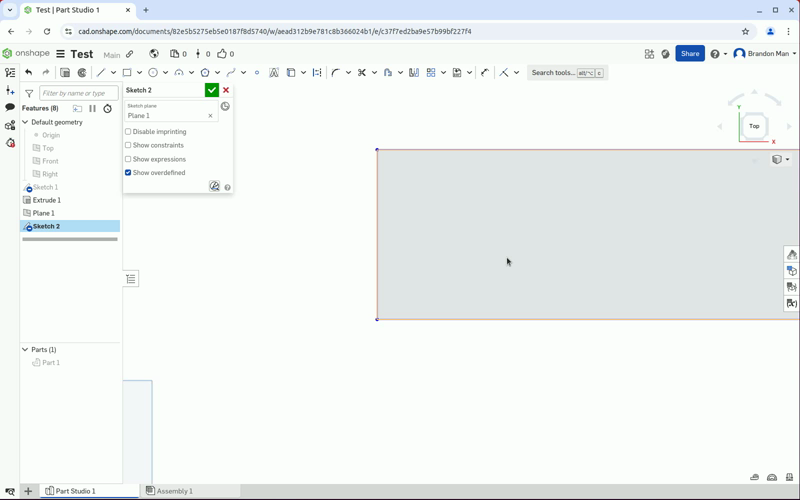
scroll(-6)
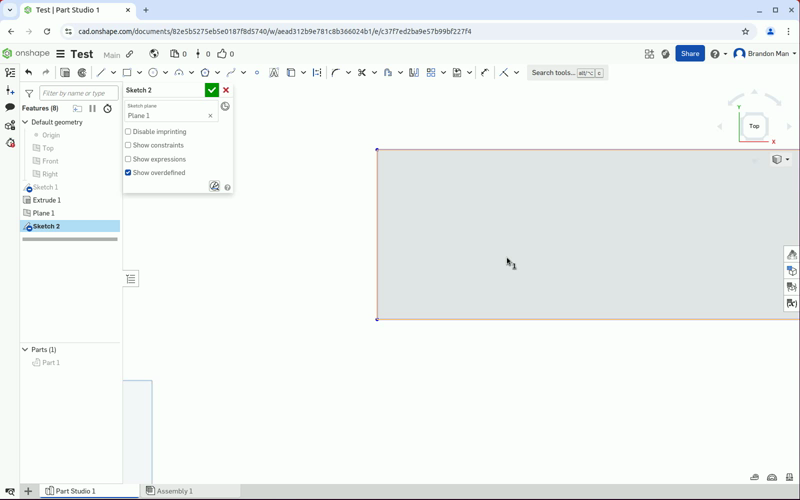
scroll(-6)
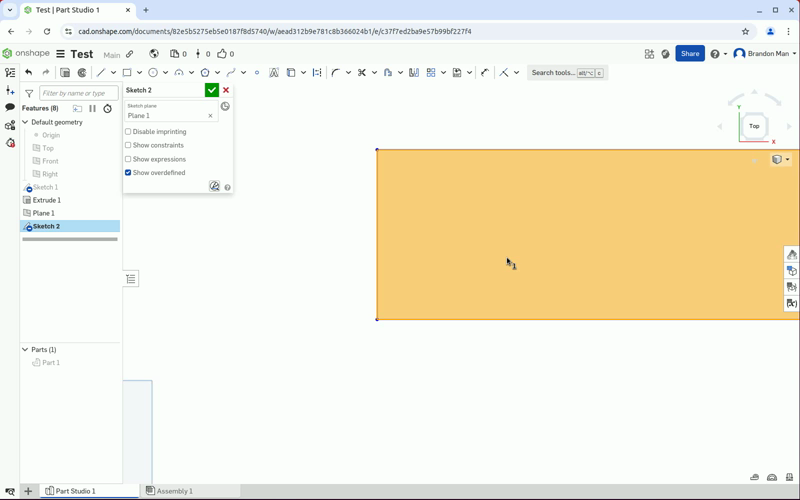
scroll(-6)
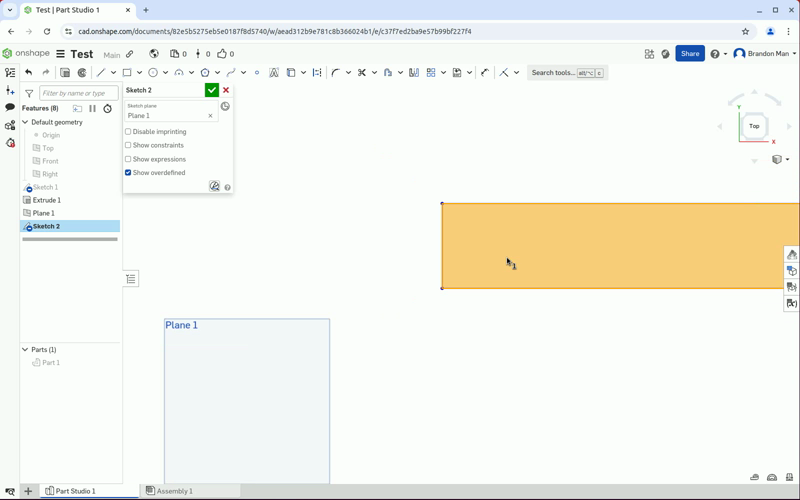
scroll(-6)
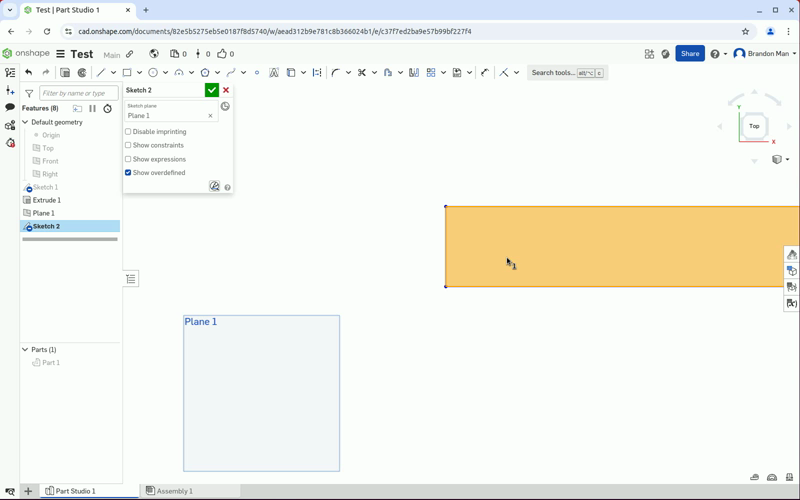
scroll(-6)
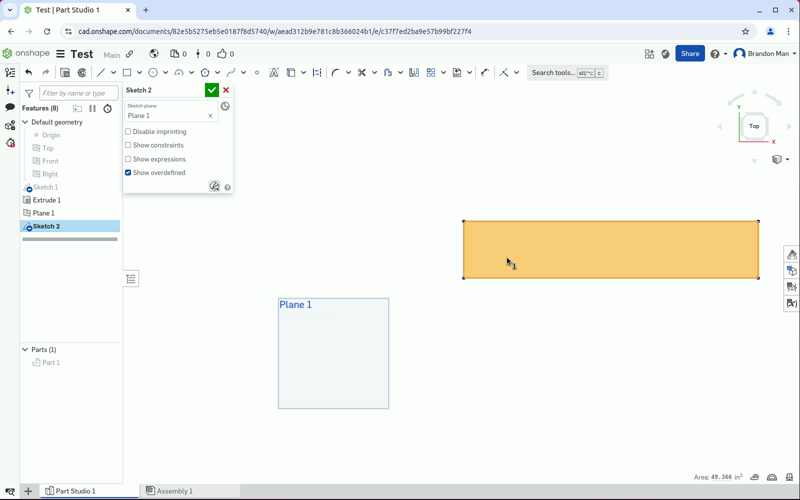
scroll(-6)
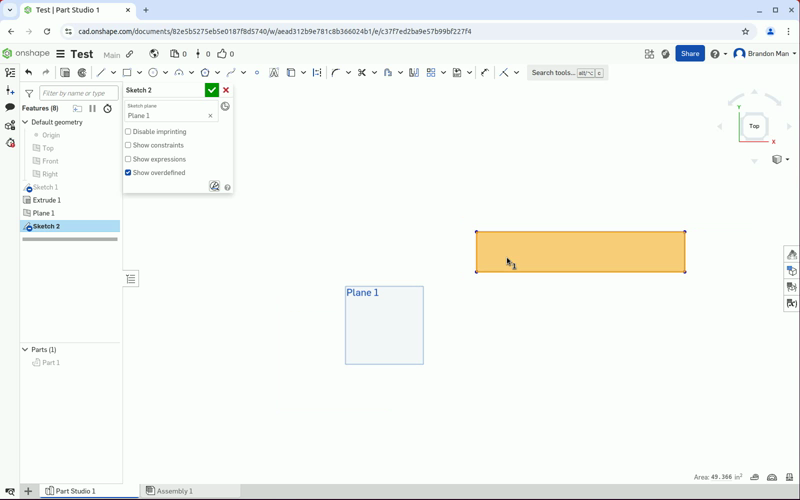
scroll(-6)
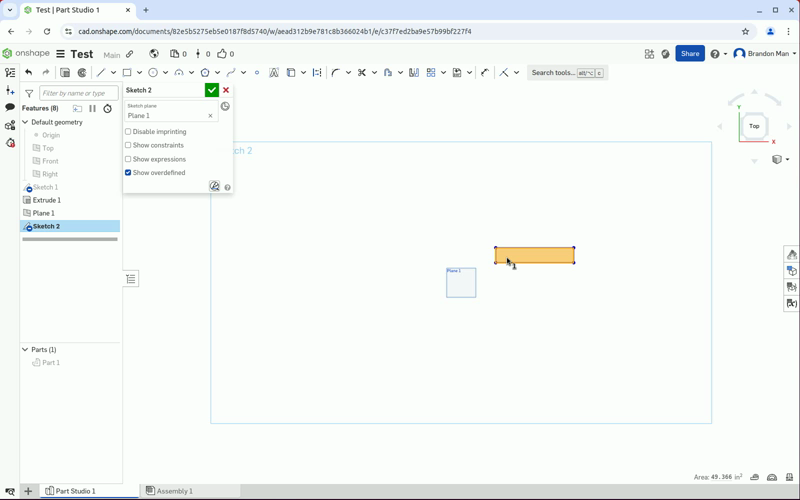
mouse_move(73, 352)
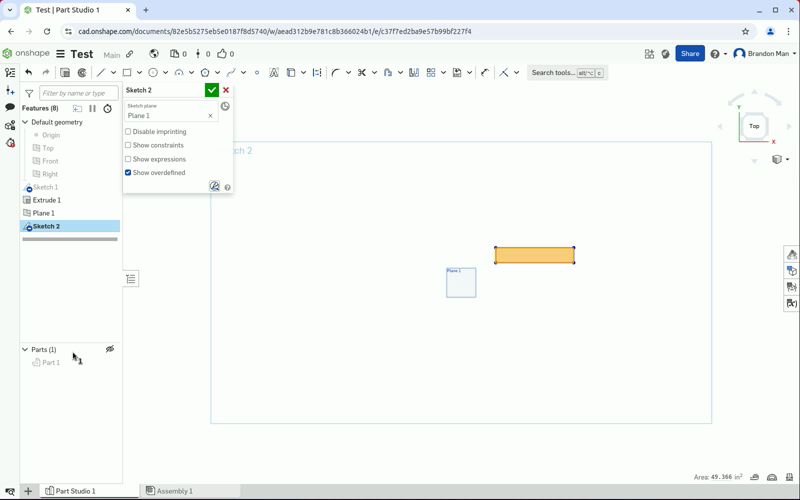
key(shift+y)
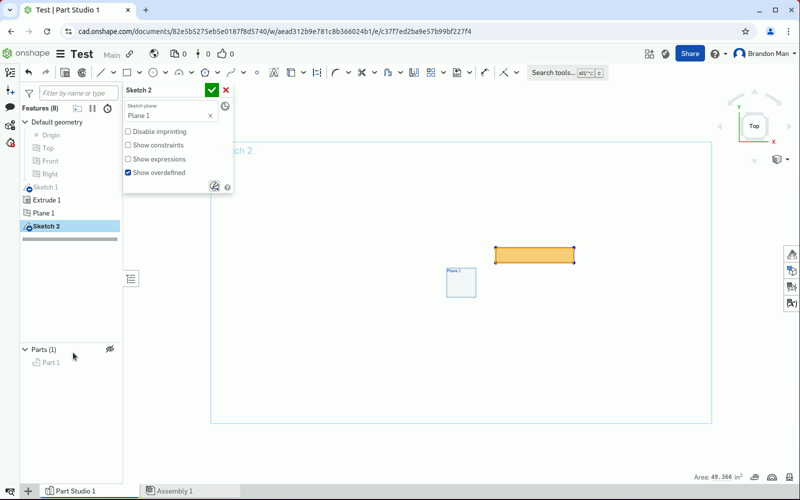
key(shift+e)
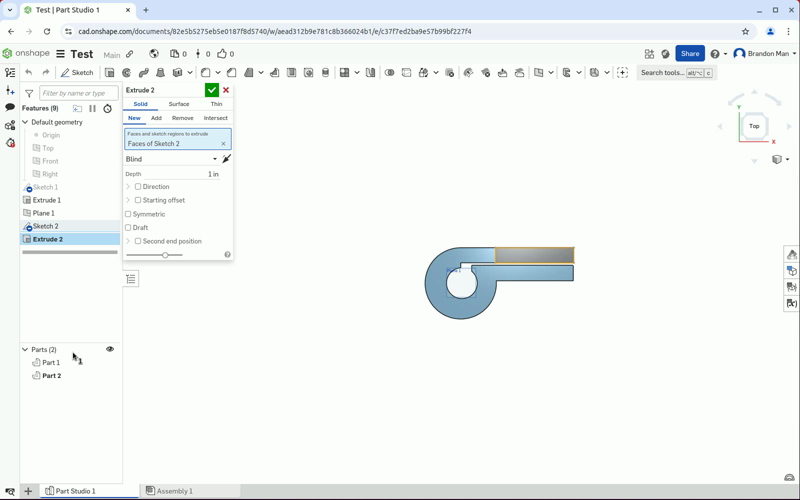
mouse_move(143, 106)
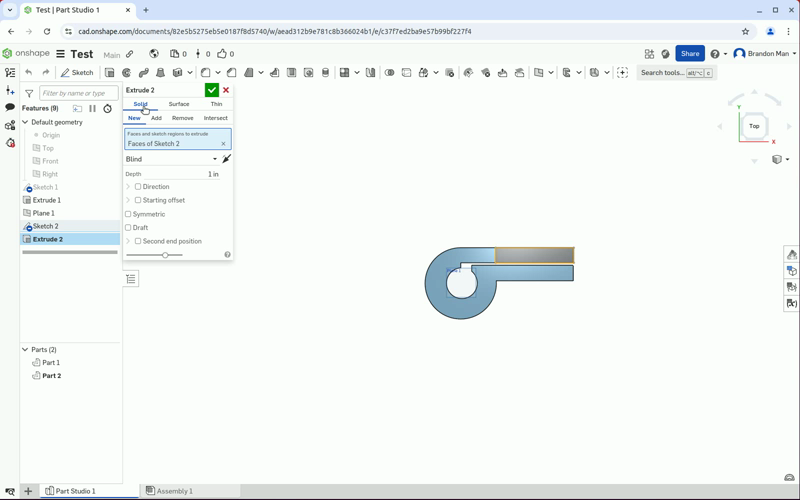
click(143, 106)
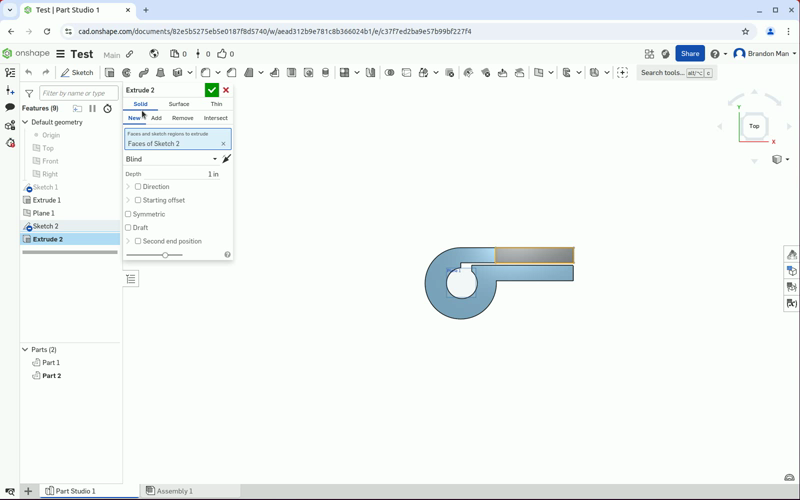
mouse_move(137, 120)
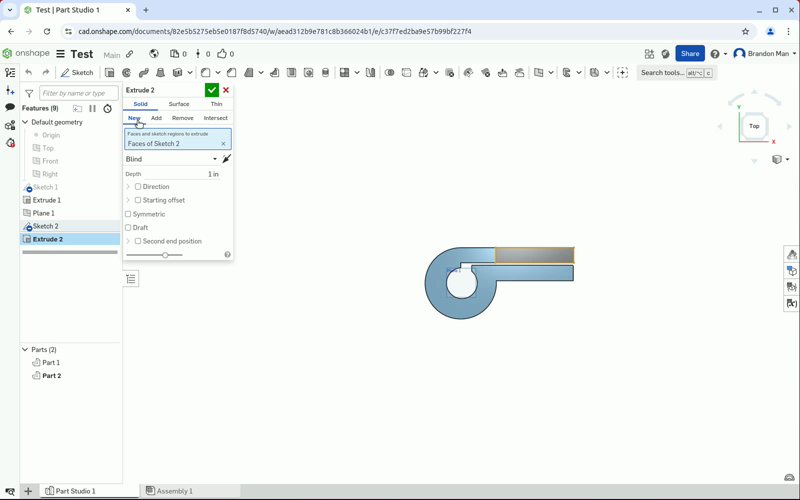
click(137, 120)
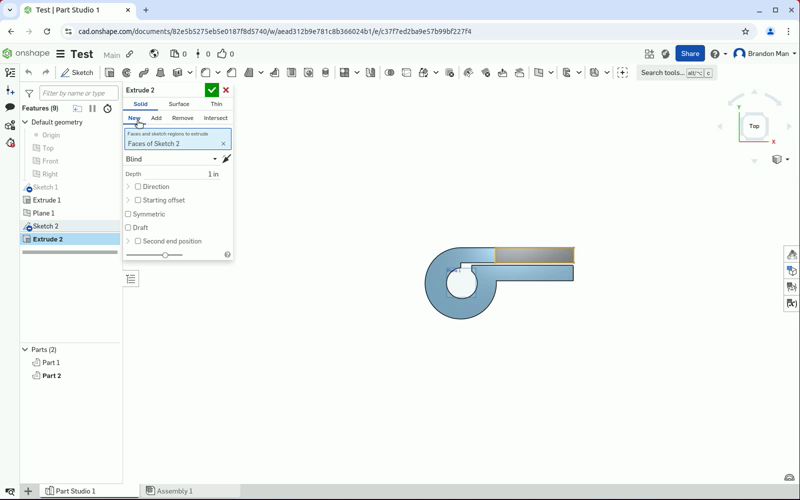
key(tab, 4)
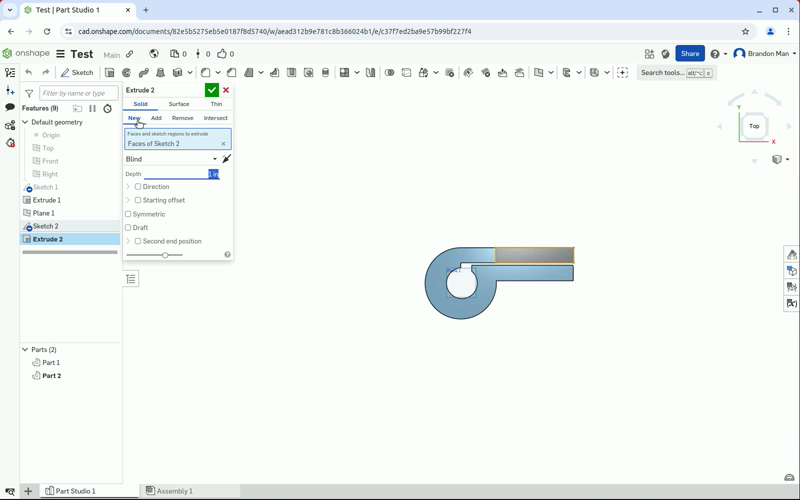
text(4.092)
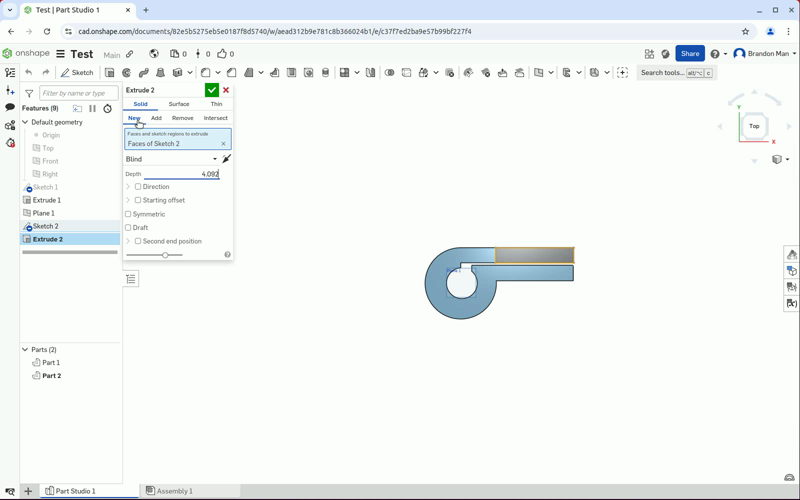
key(enter)
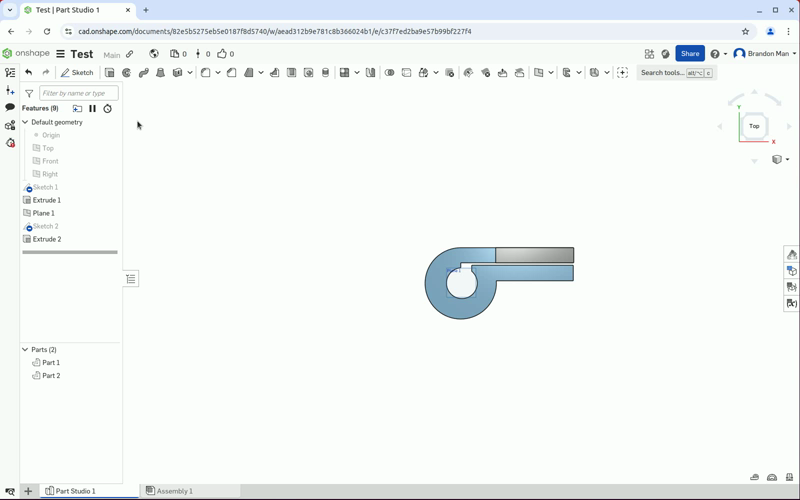
key(shift+h)
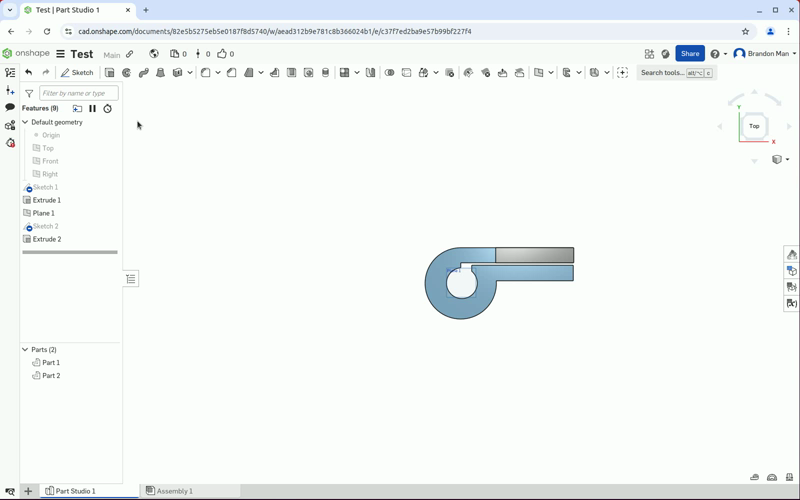
key(shift+h)
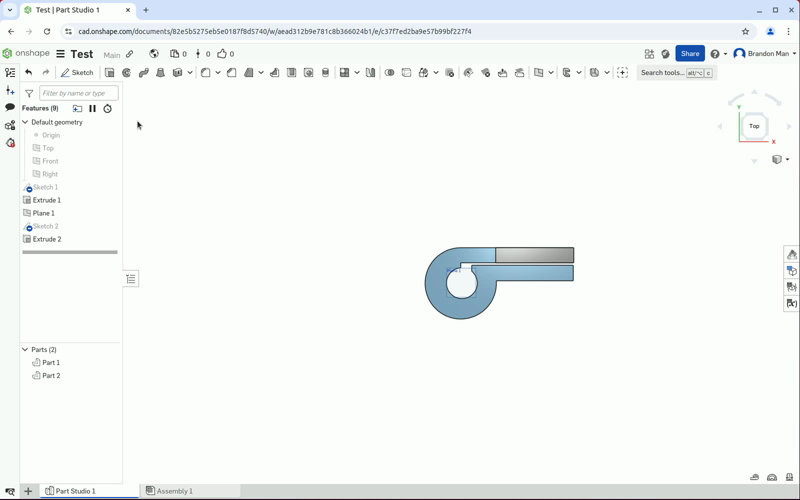
mouse_move(73, 189)
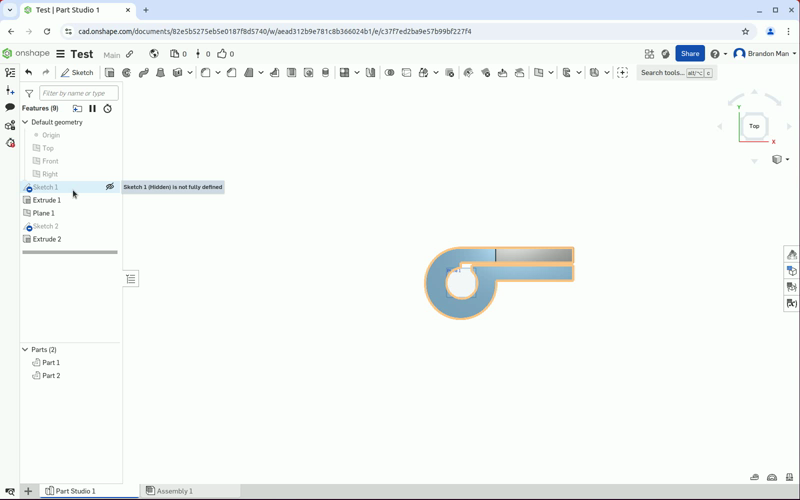
click(73, 189)
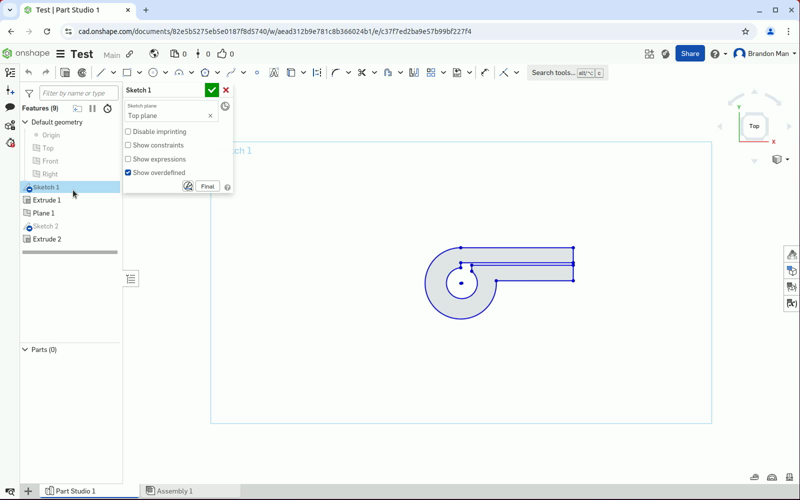
mouse_move(229, 92)
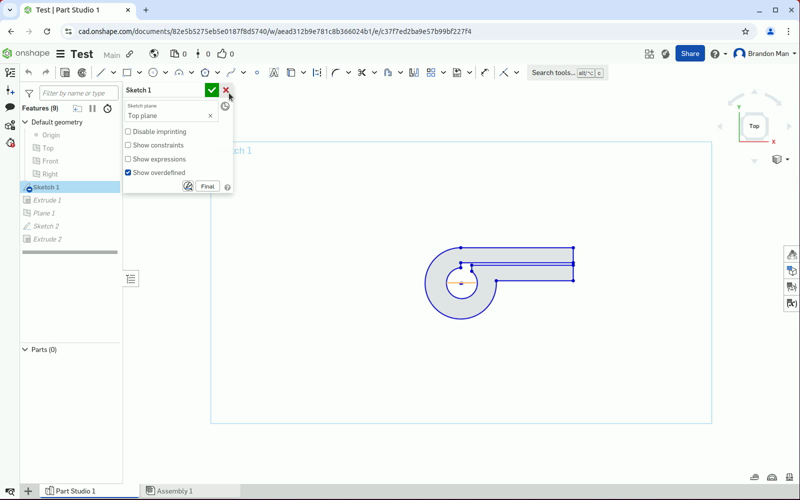
click(229, 92)
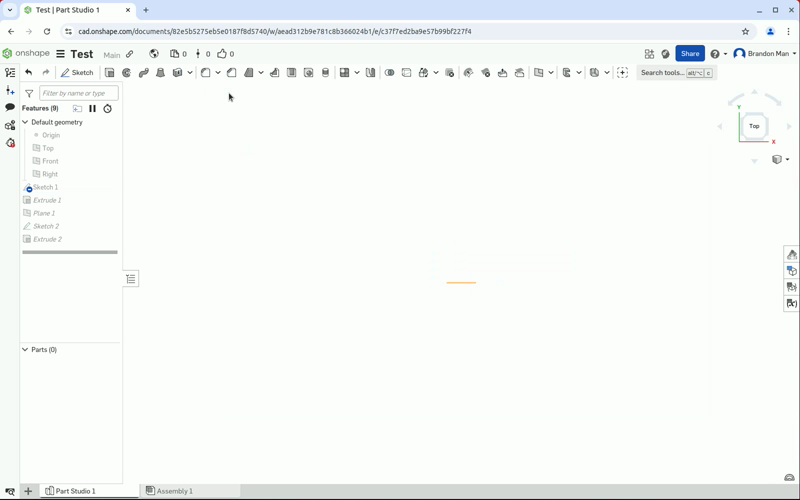
key(shift+s)
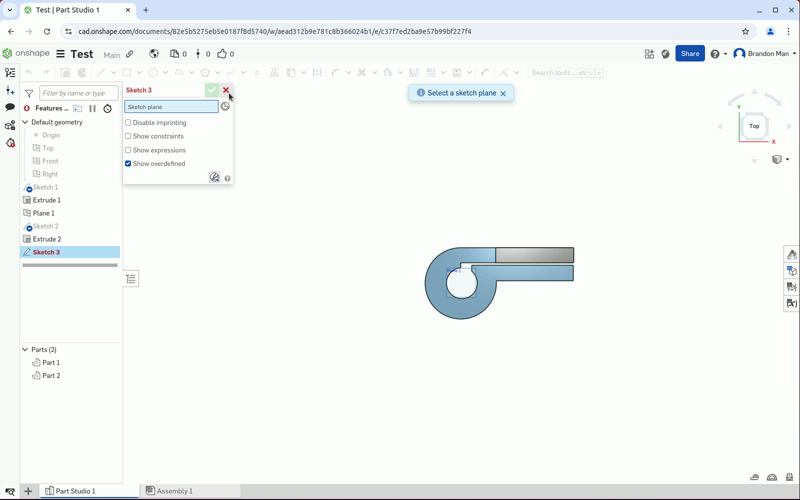
mouse_move(73, 215)
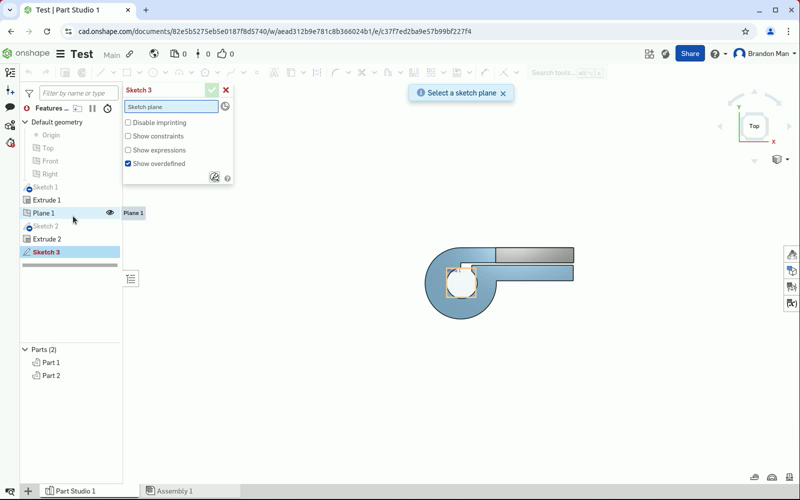
click(73, 215)
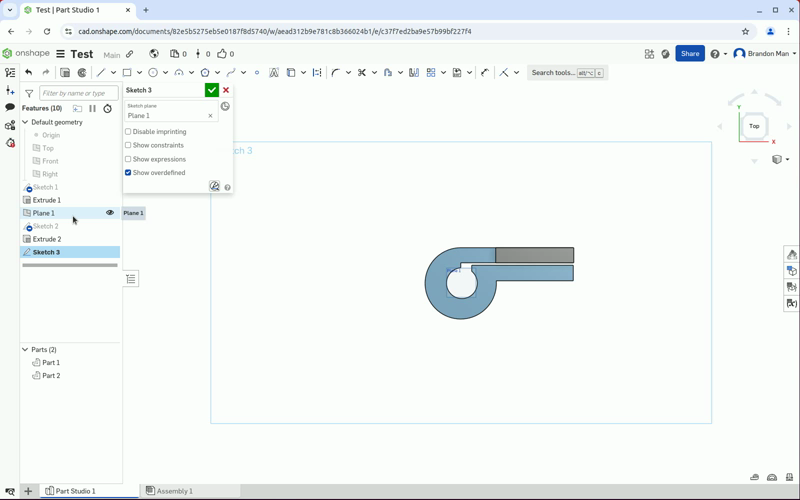
mouse_move(73, 352)
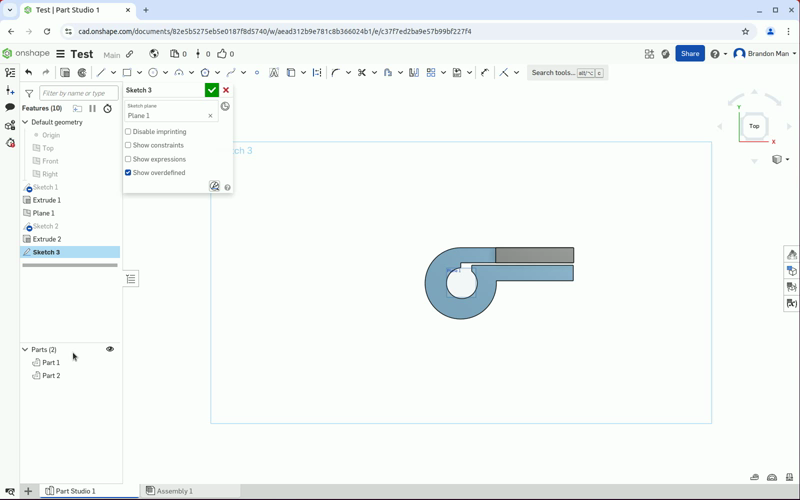
key(y)
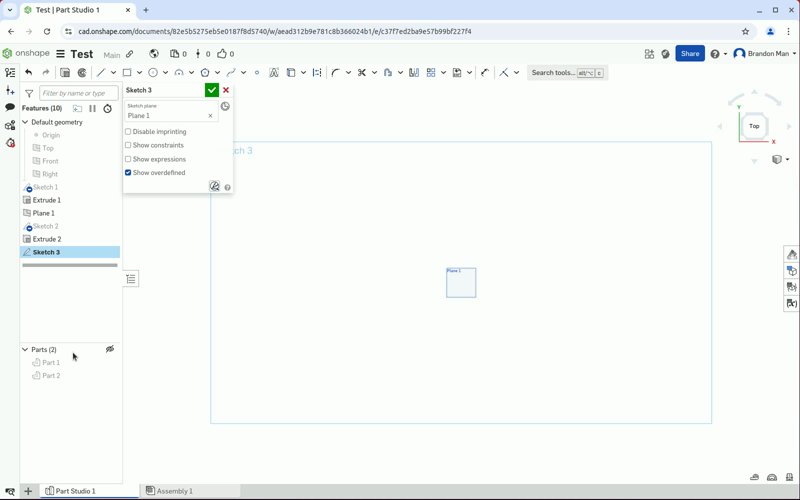
key(l)
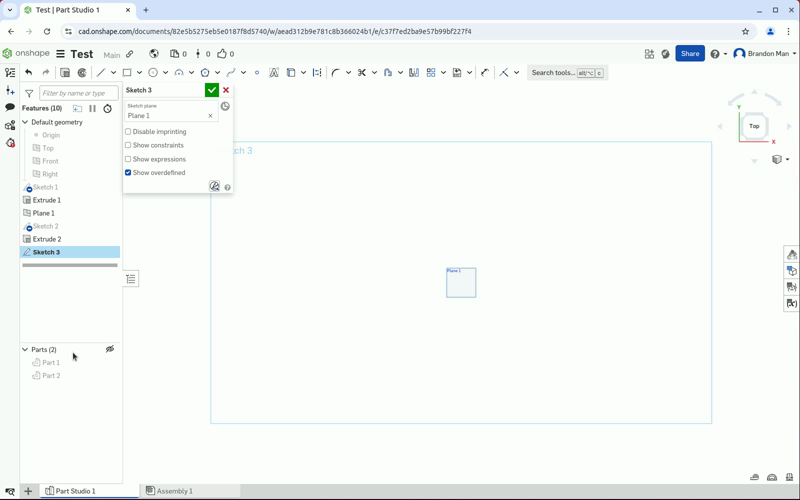
key_down(shift)
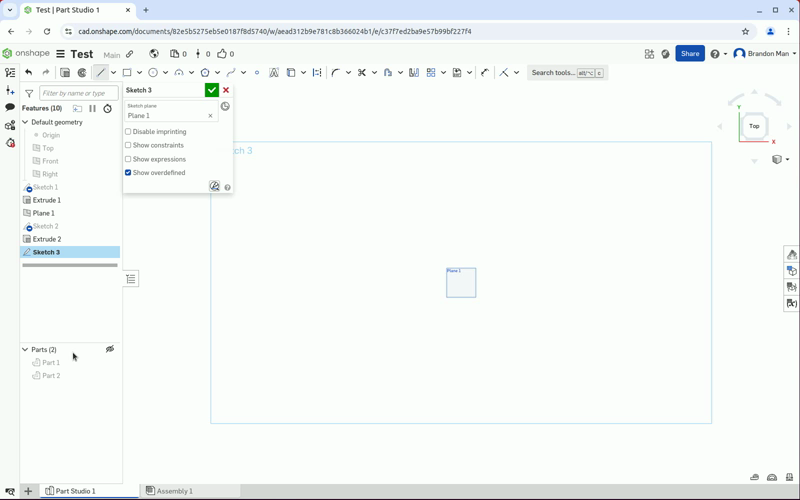
mouse_move(495, 280)
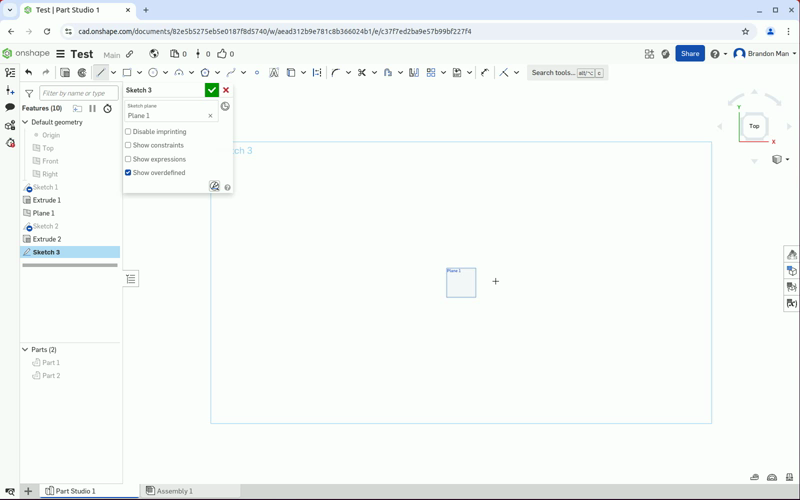
click(495, 280)
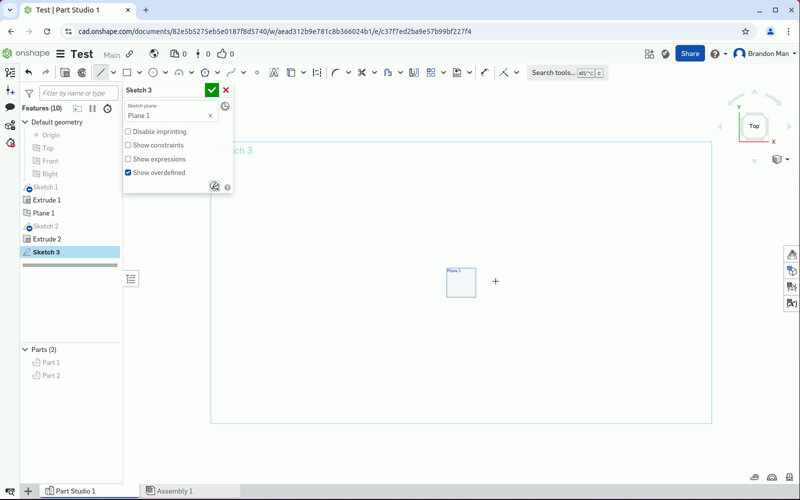
key_up(shift)
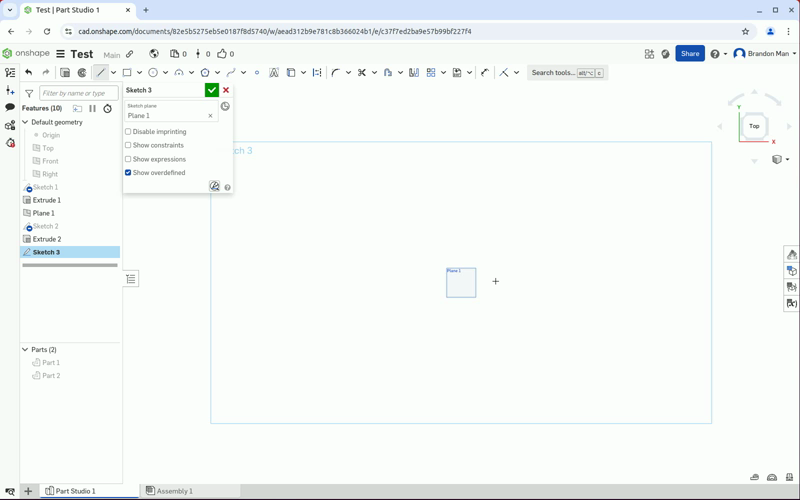
key_down(shift)
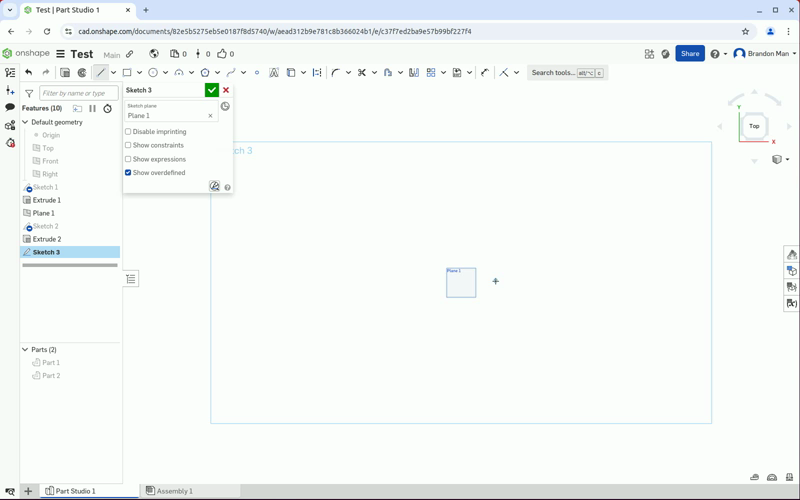
mouse_move(573, 280)
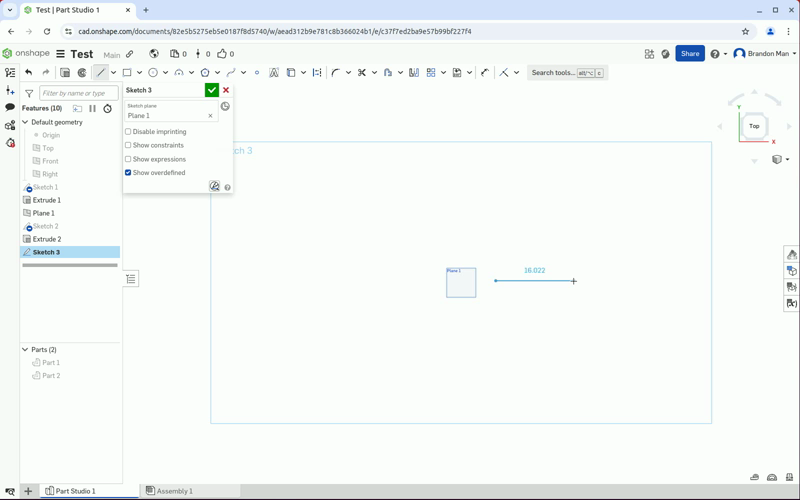
click(573, 280)
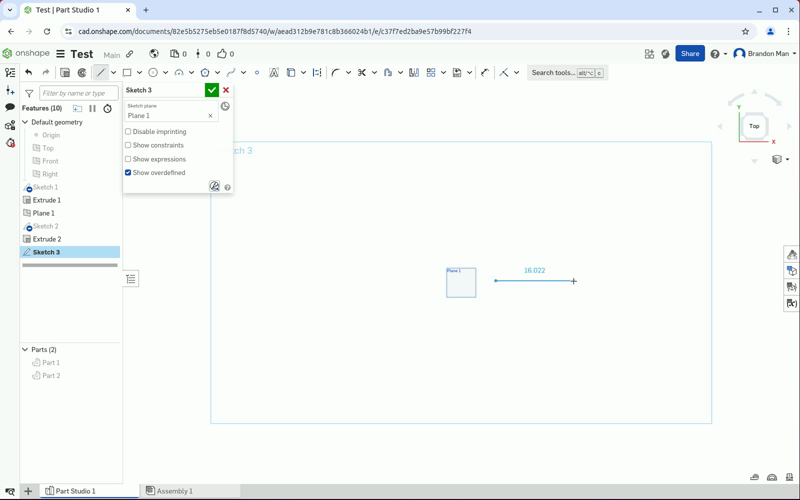
key_up(shift)
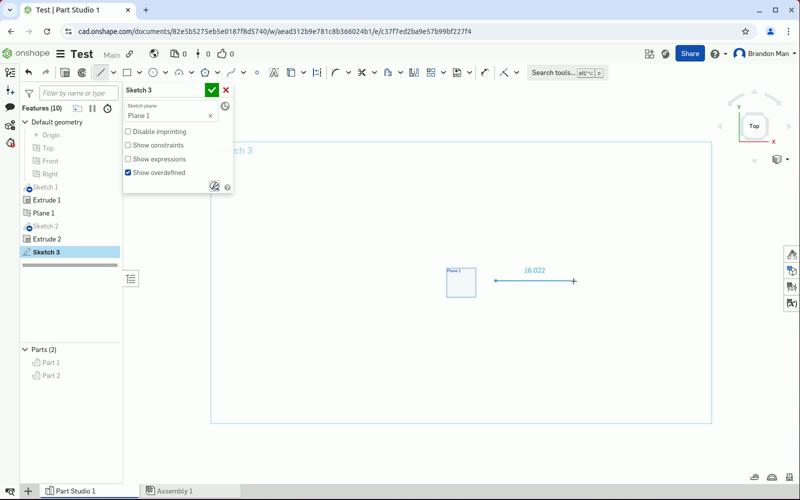
key_down(shift)
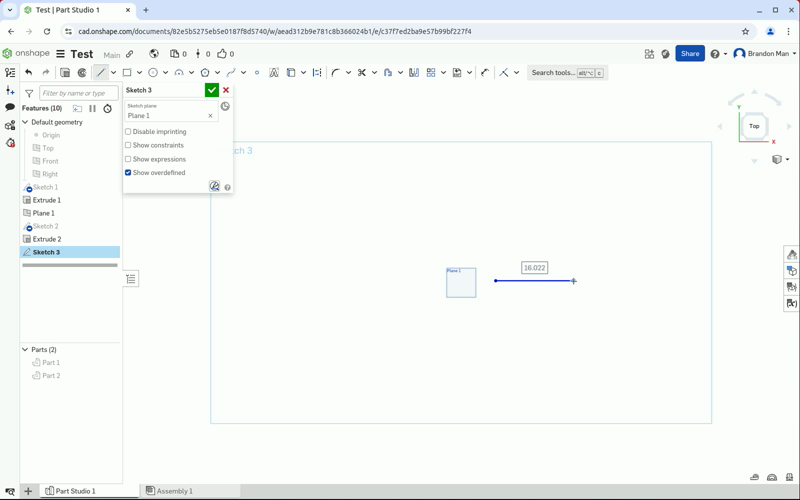
mouse_move(589, 280)
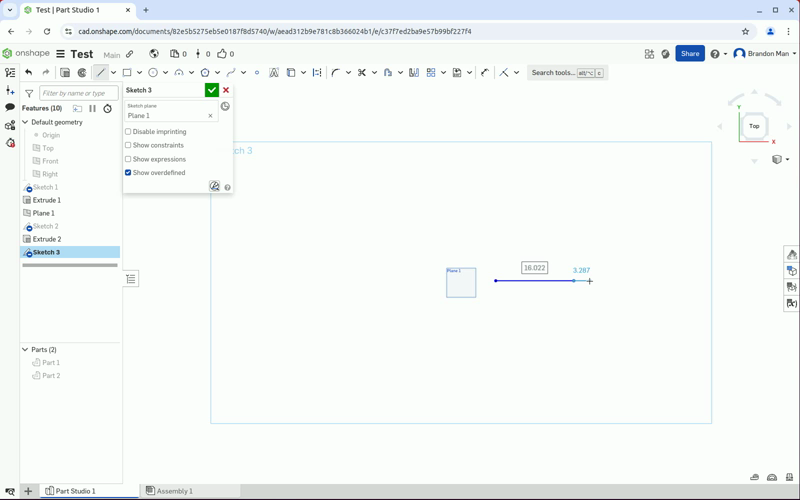
mouse_move(573, 264)
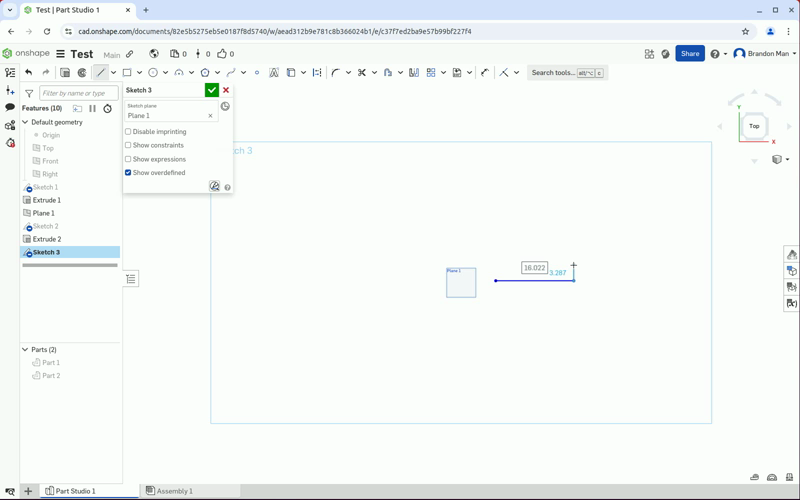
click(573, 264)
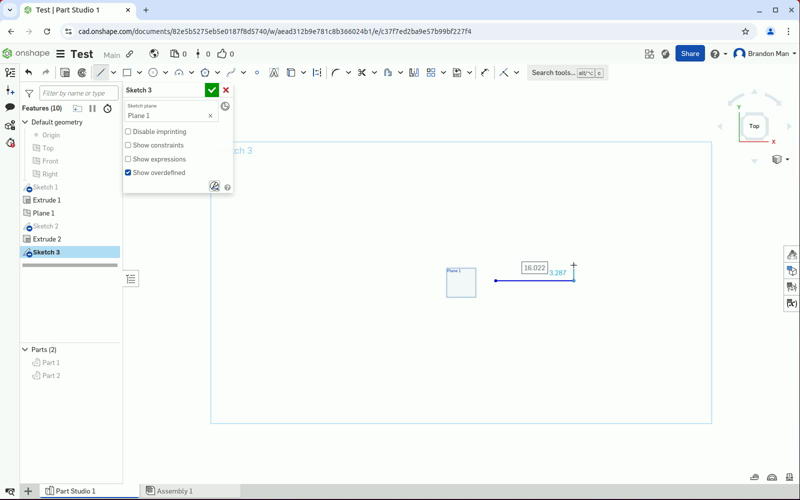
key_up(shift)
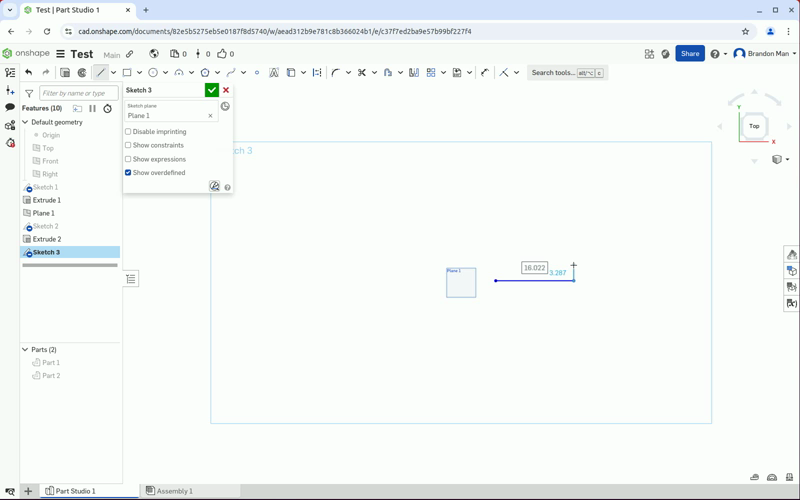
key_down(shift)
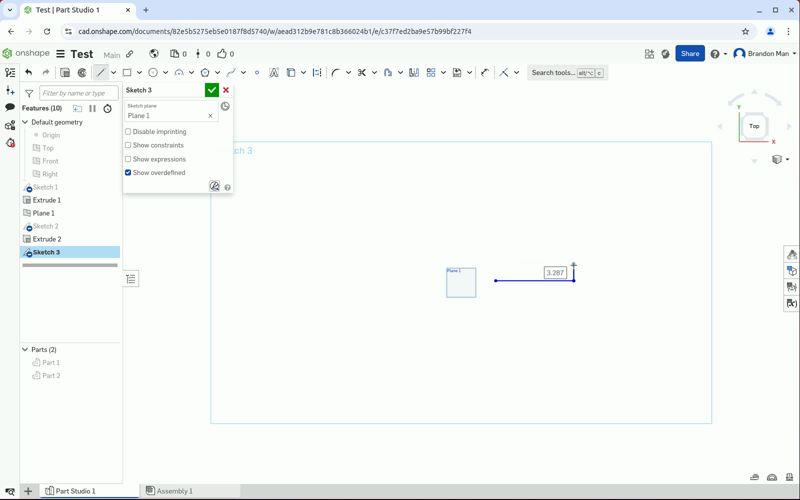
mouse_move(495, 264)
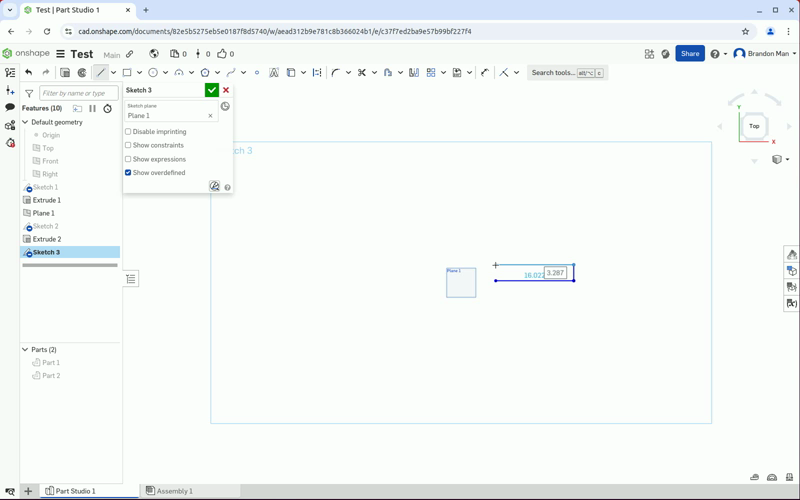
click(495, 264)
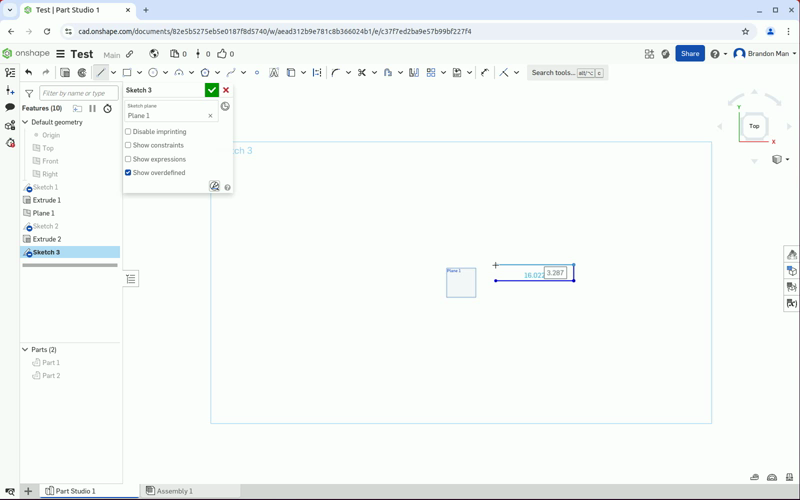
key_up(shift)
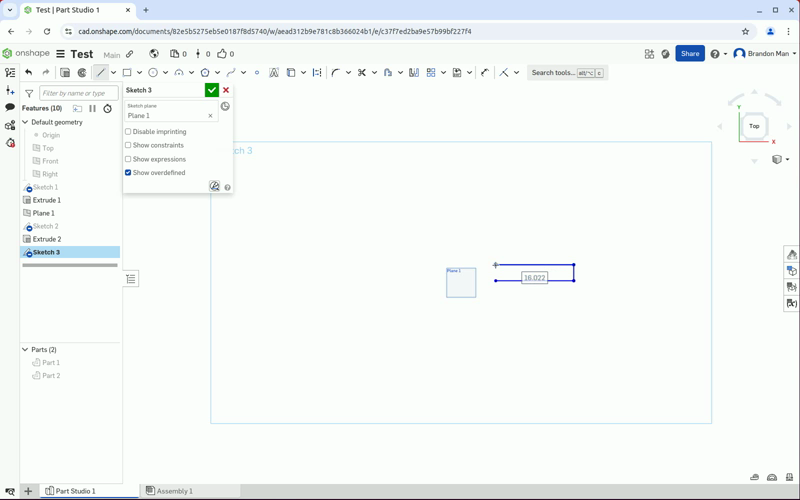
mouse_move(525, 264)
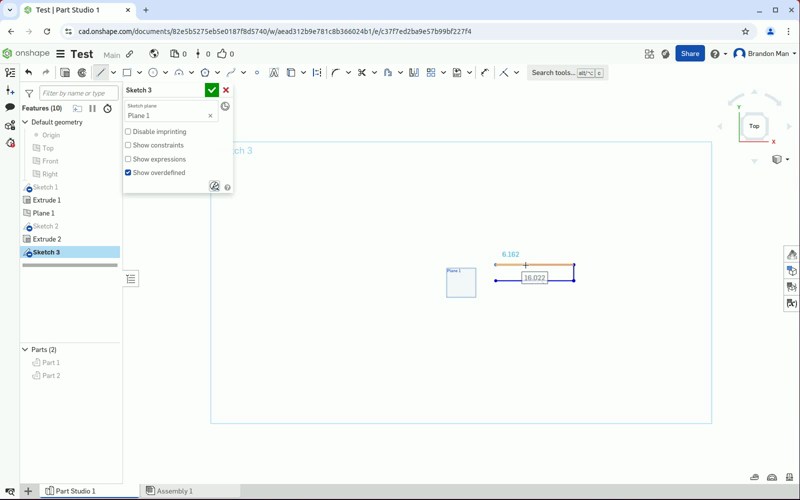
key_down(shift)
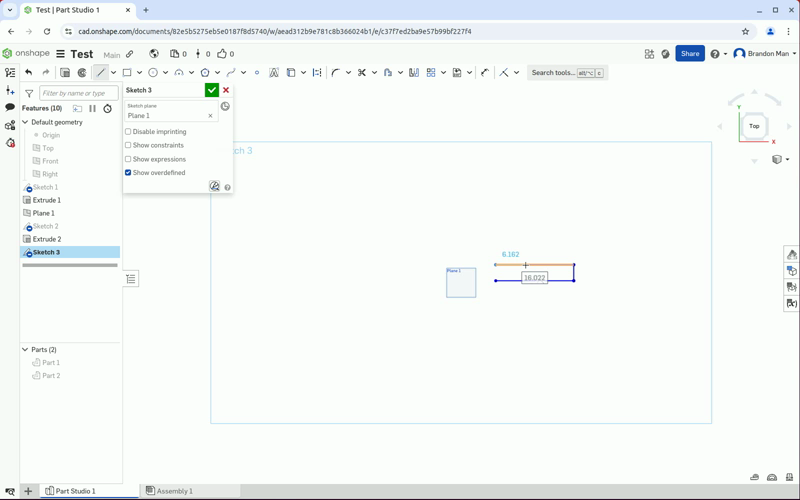
mouse_move(495, 280)
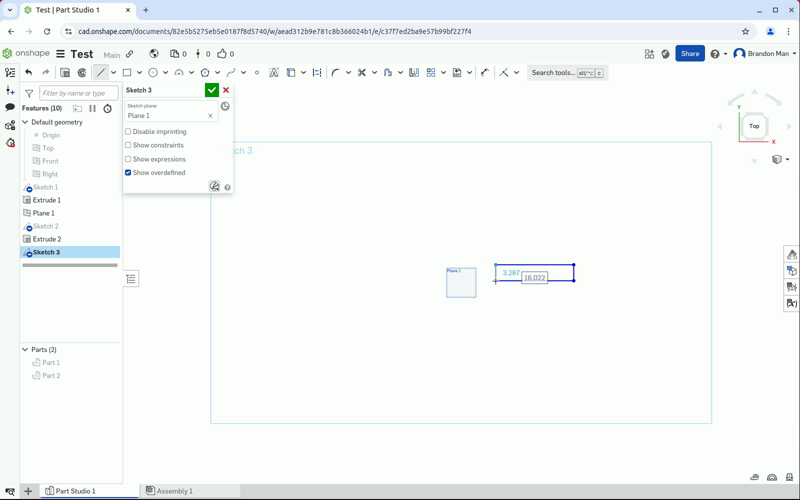
key_up(shift)
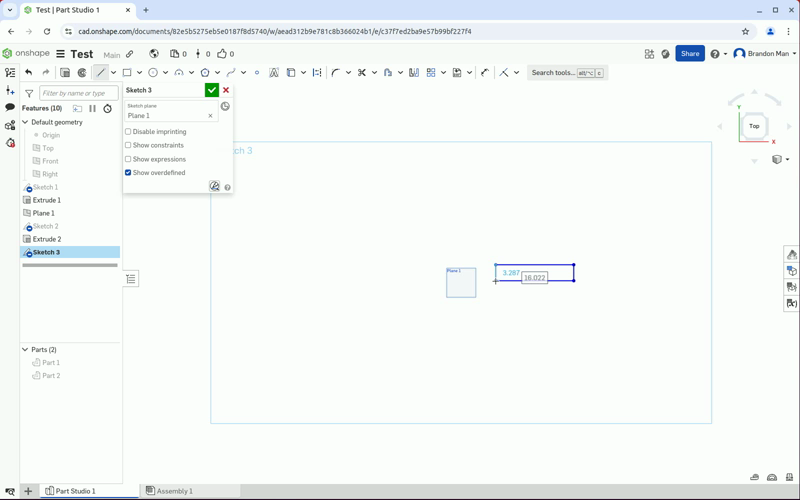
click(495, 280)
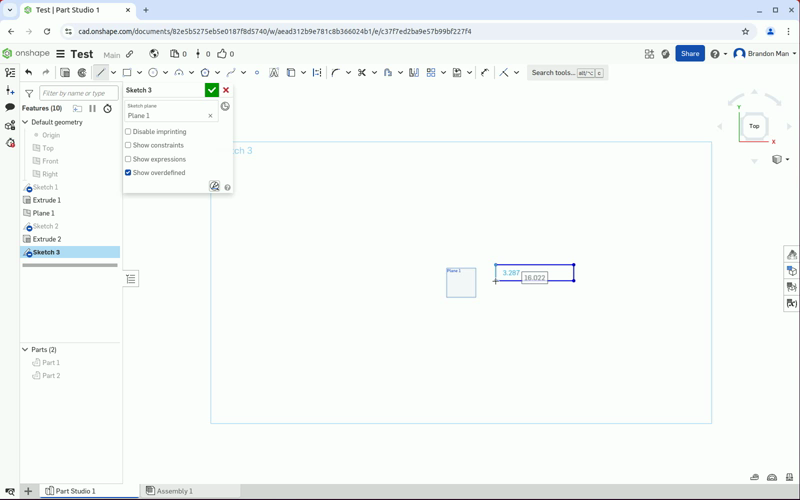
key(esc)
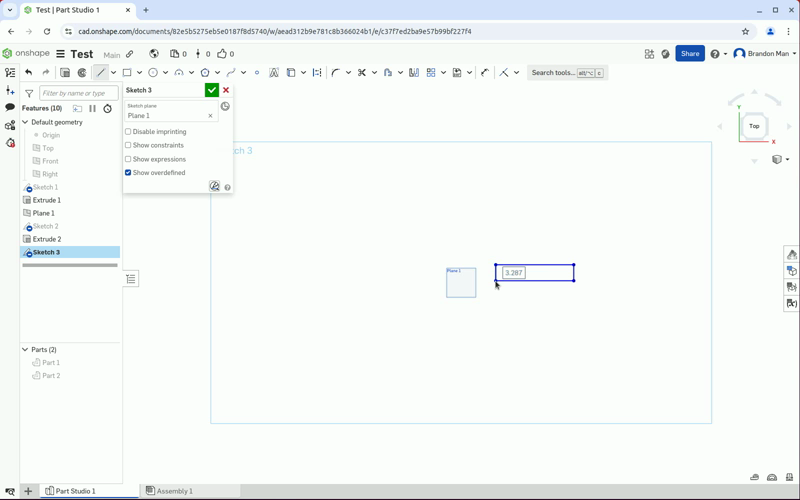
mouse_move(532, 266)
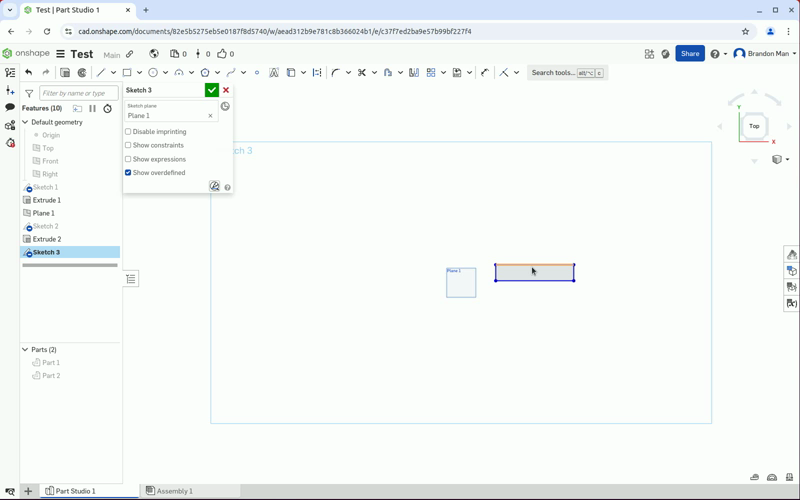
scroll(6)
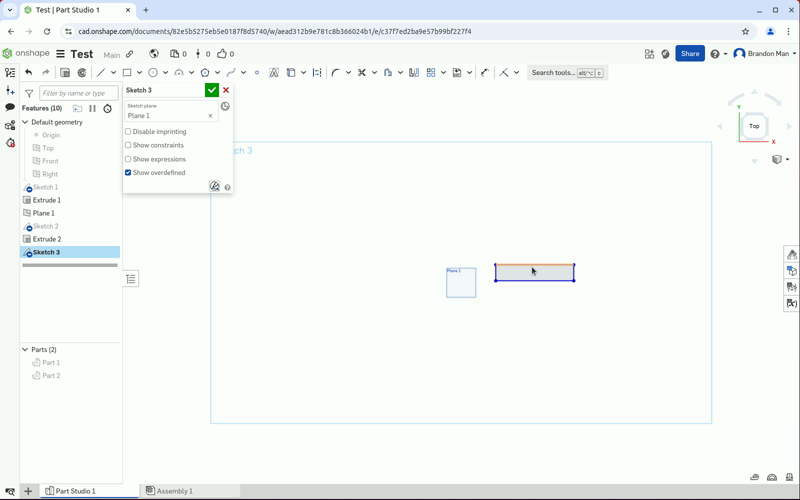
scroll(6)
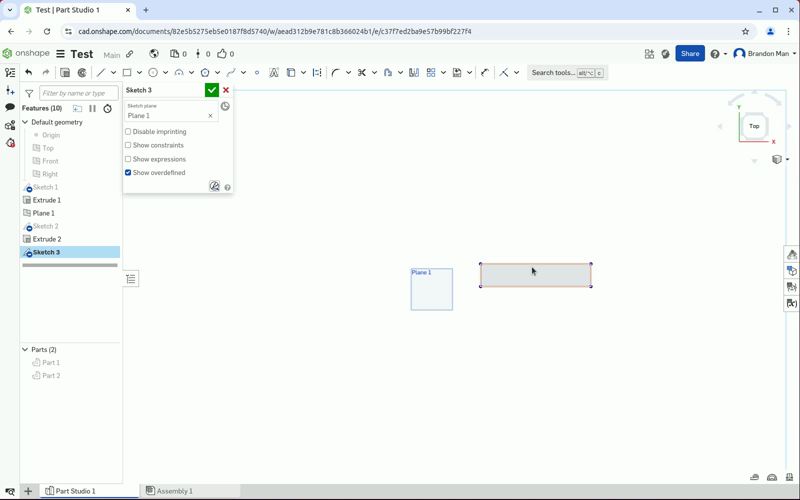
scroll(6)
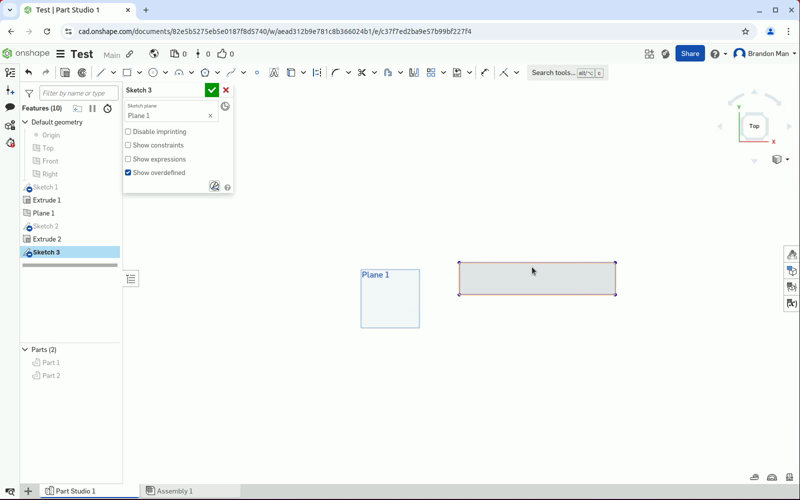
scroll(6)
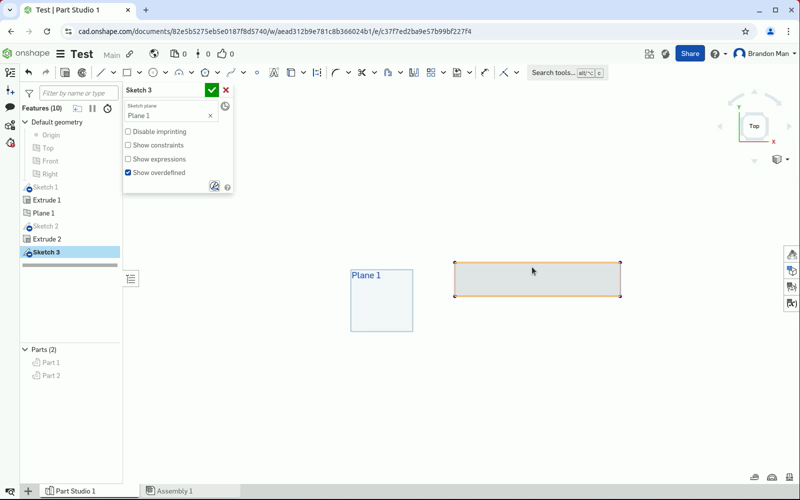
scroll(6)
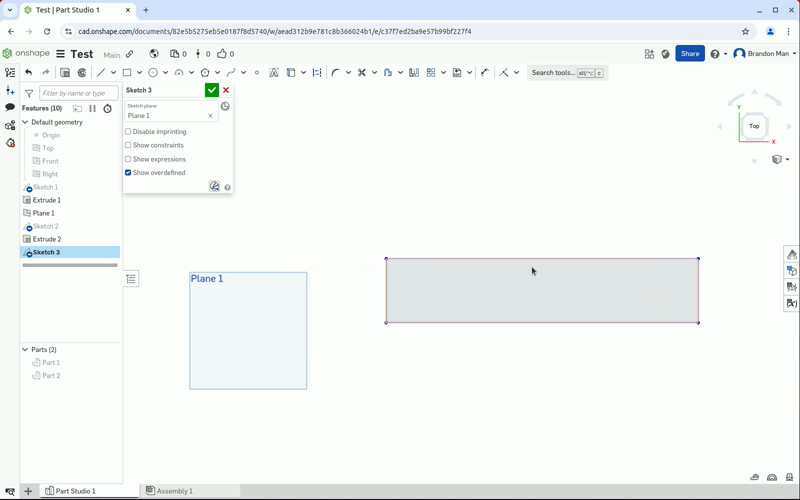
scroll(6)
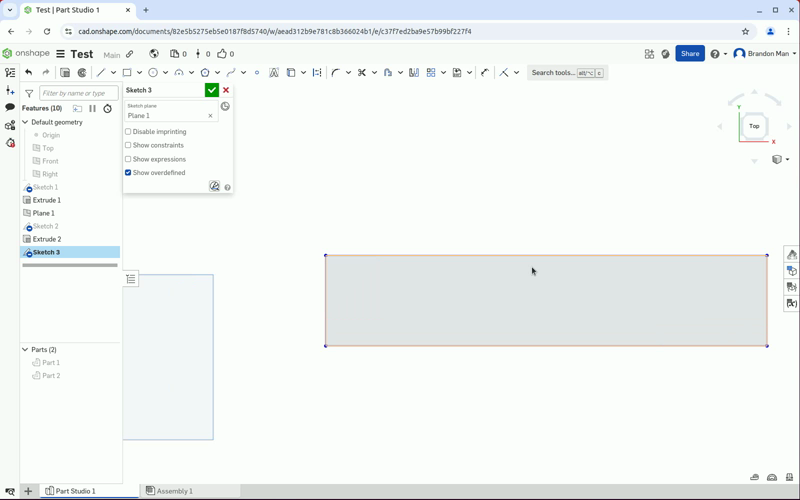
scroll(6)
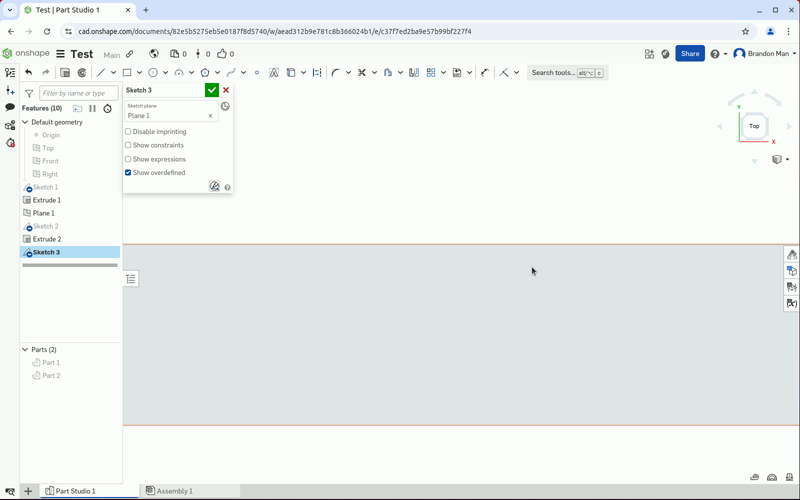
click(532, 266)
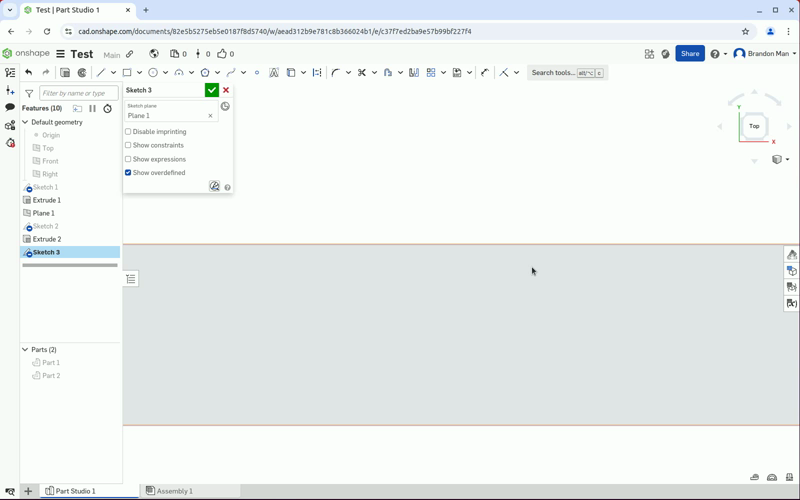
scroll(-6)
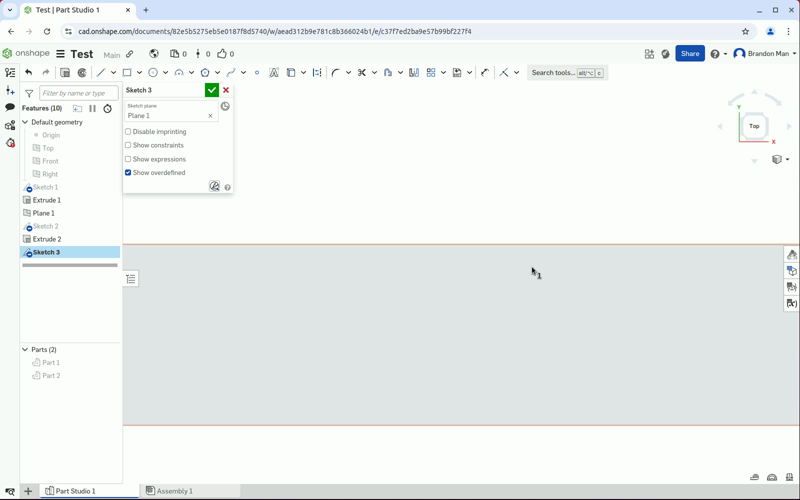
scroll(-6)
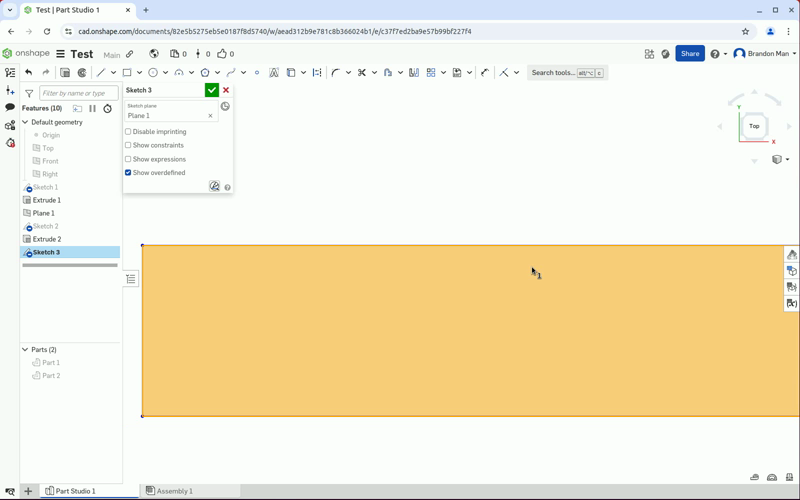
scroll(-6)
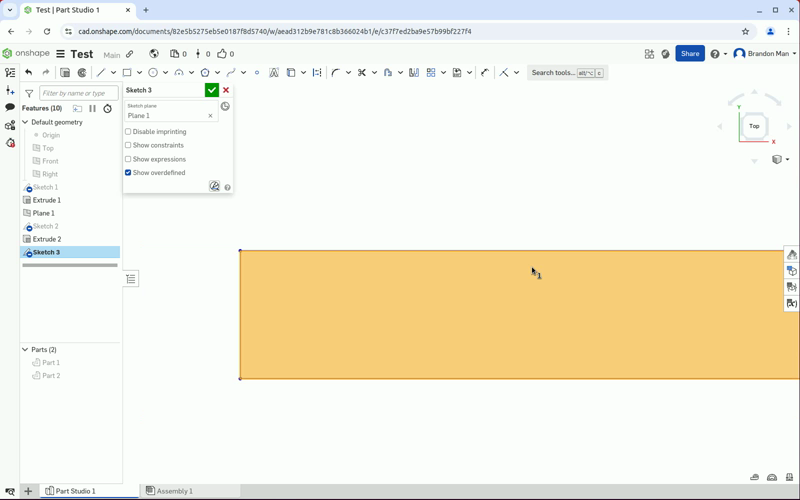
scroll(-6)
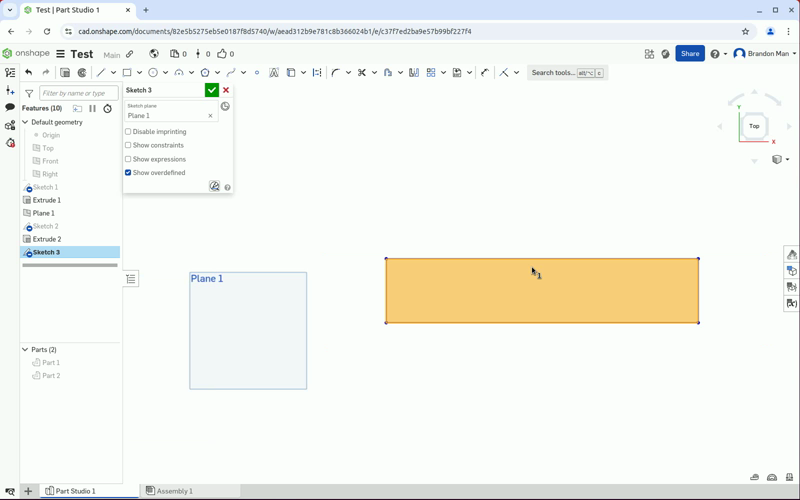
scroll(-6)
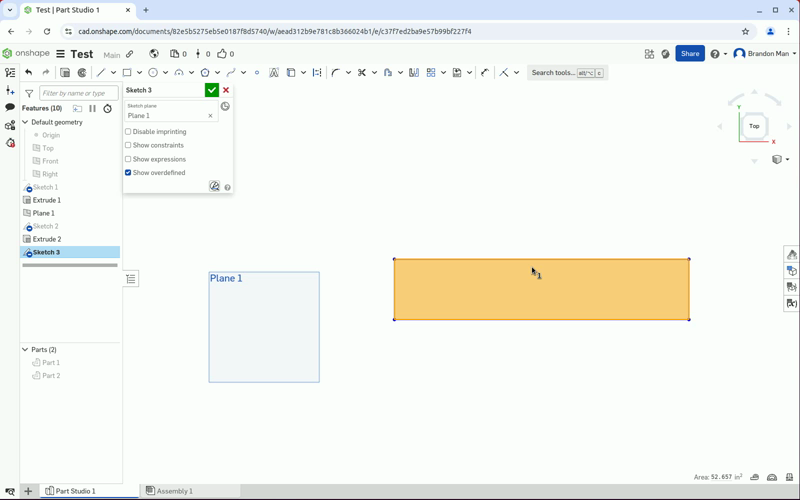
scroll(-6)
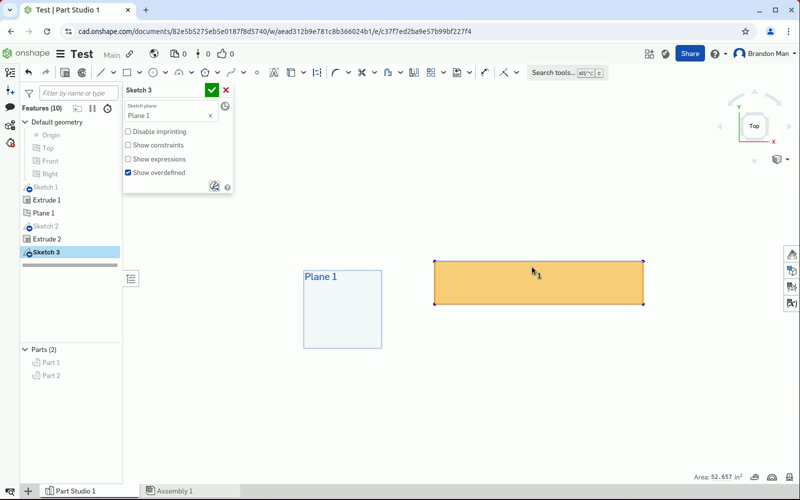
scroll(-6)
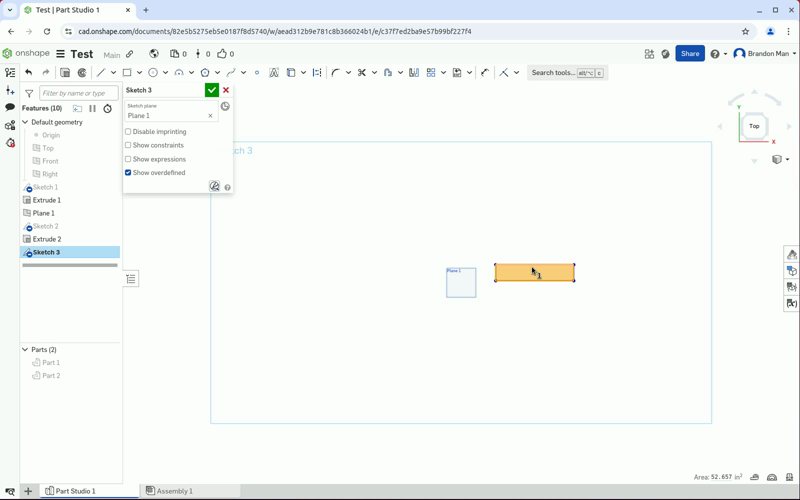
mouse_move(73, 352)
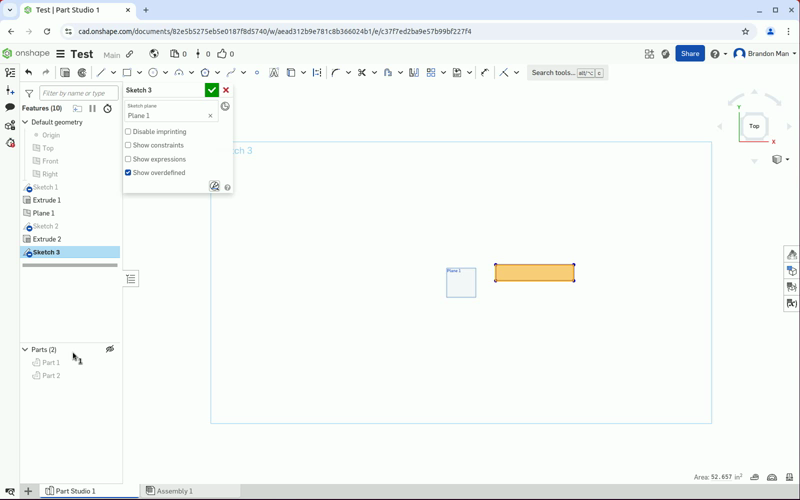
key(shift+y)
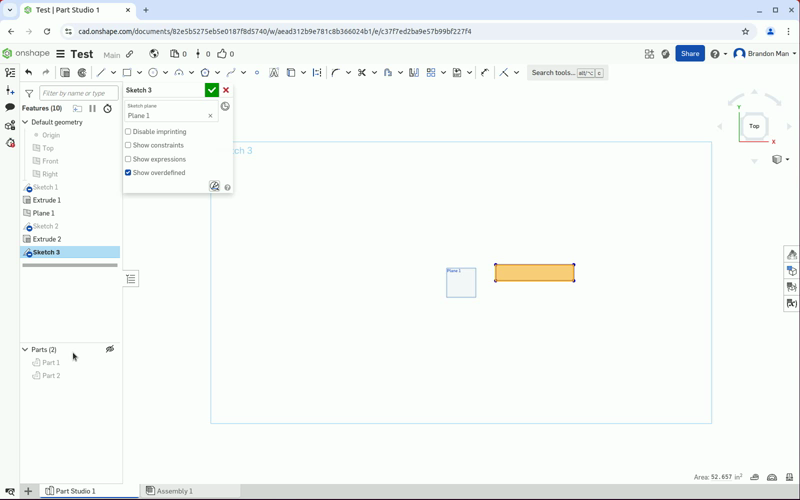
key(shift+e)
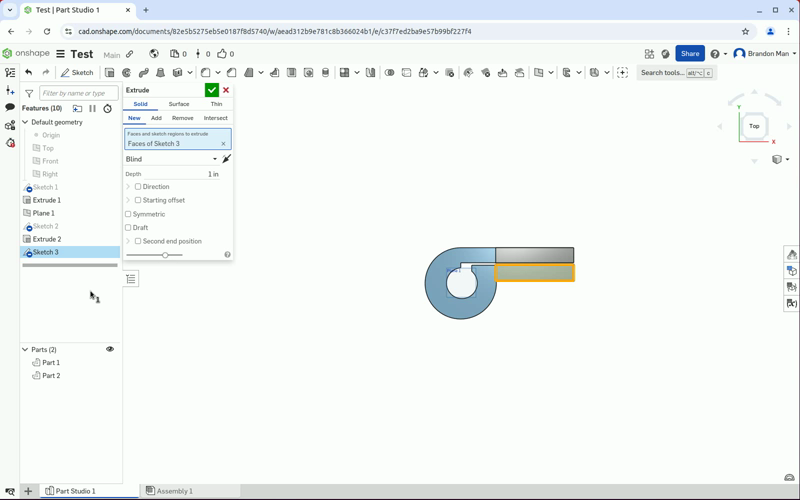
mouse_move(143, 106)
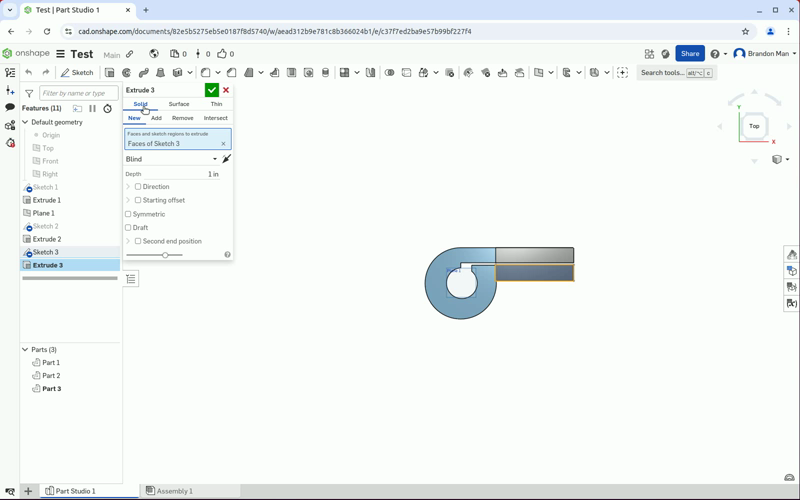
click(143, 106)
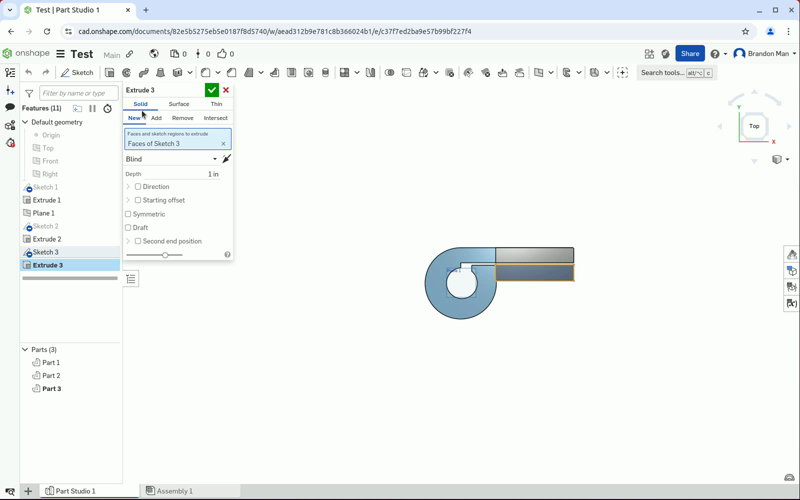
mouse_move(137, 120)
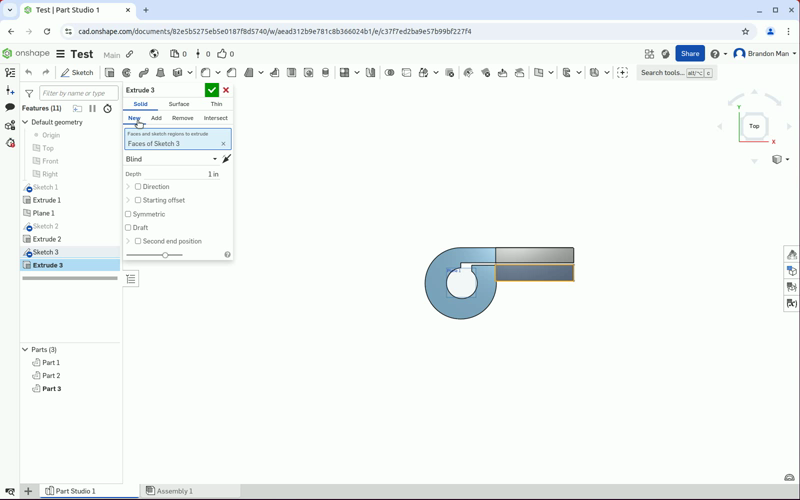
click(137, 120)
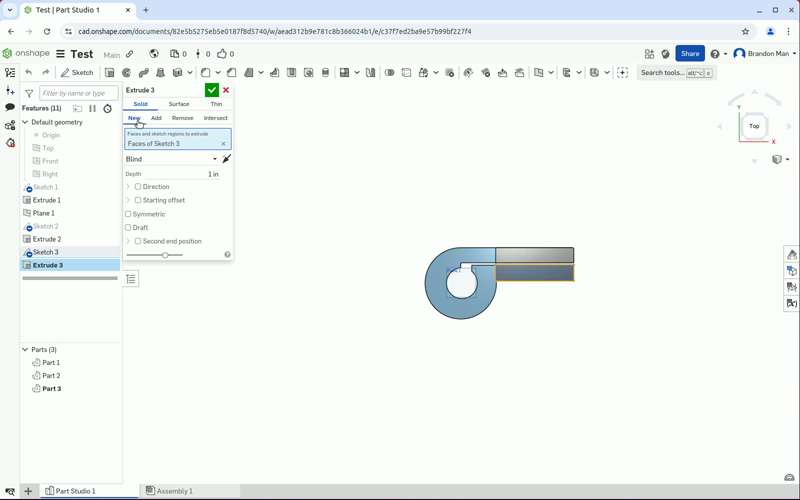
key(tab, 4)
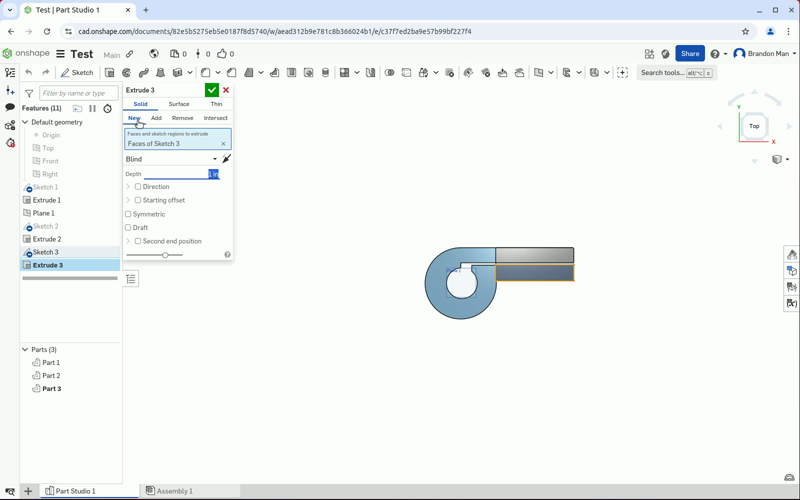
text(4.092)
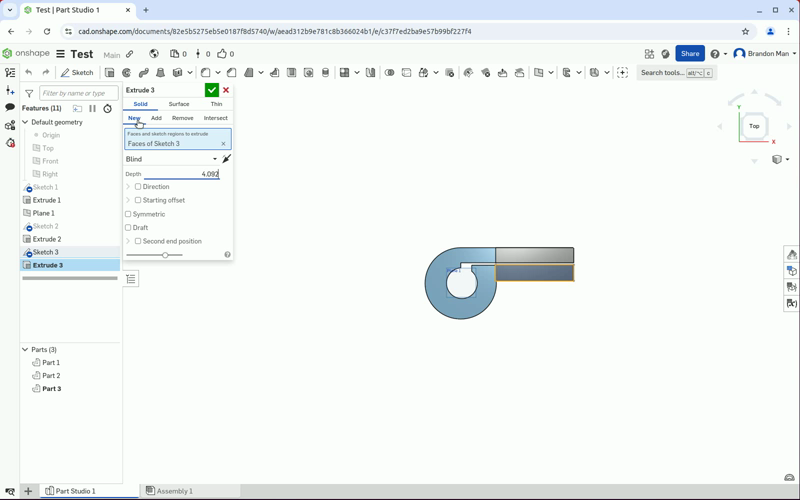
key(enter)
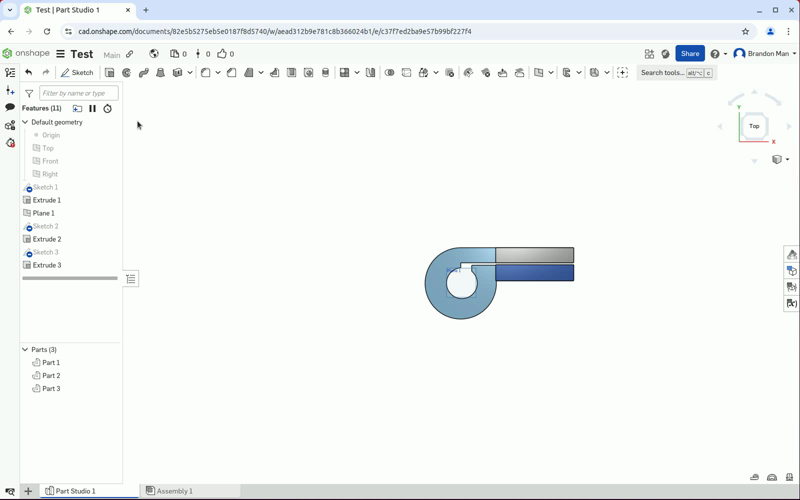
key(shift+h)
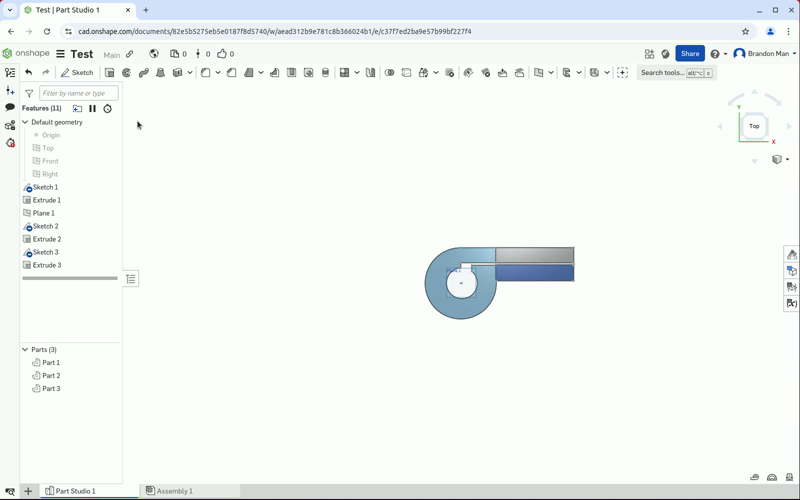
key(shift+h)
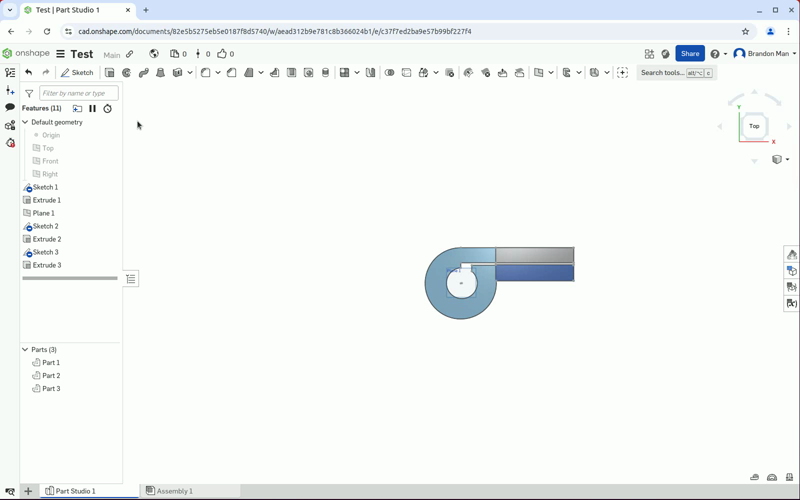
key(shift+7)
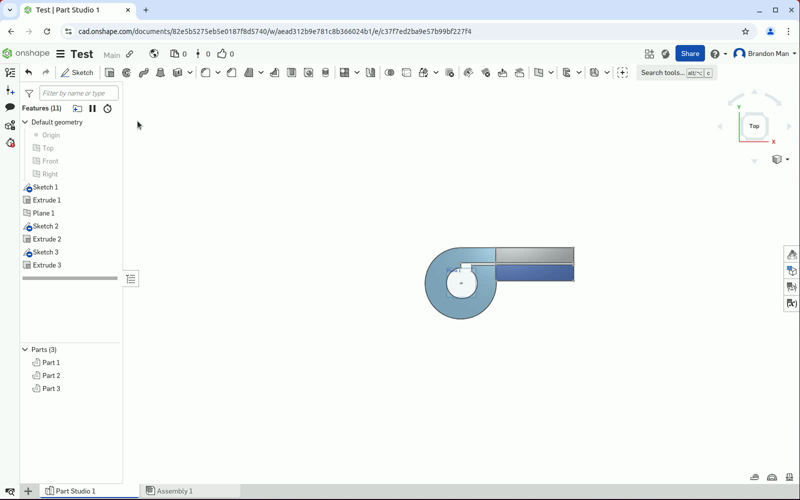
key(up, 3)
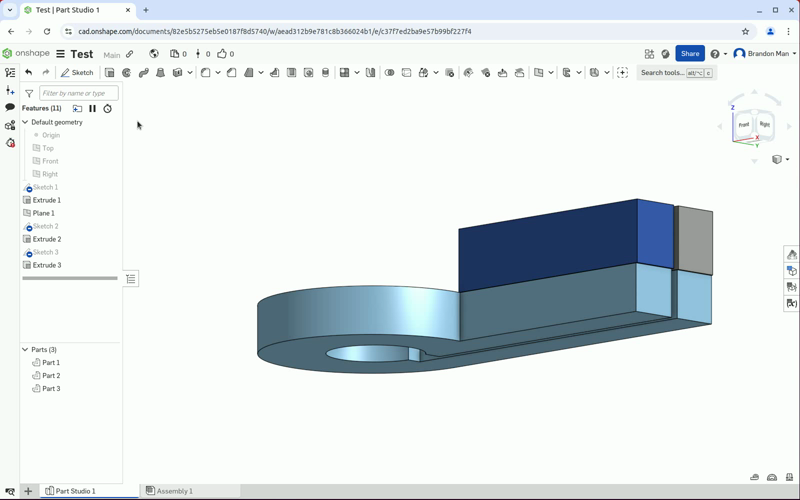
key(left, 3)
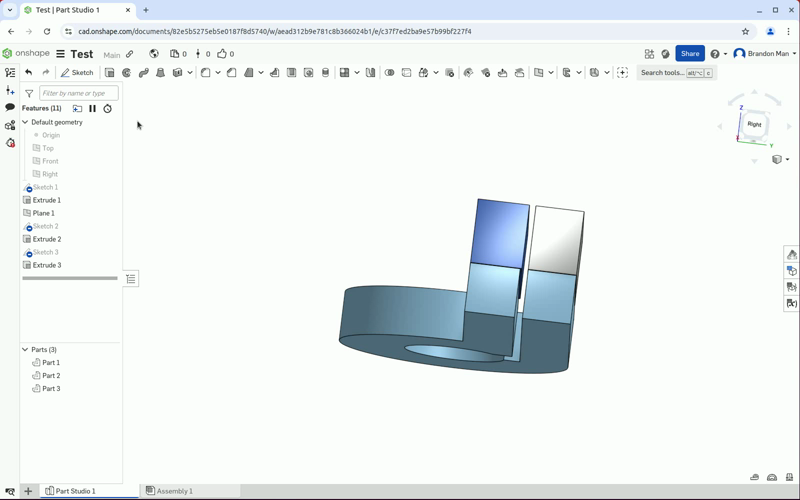
key(right, 3)
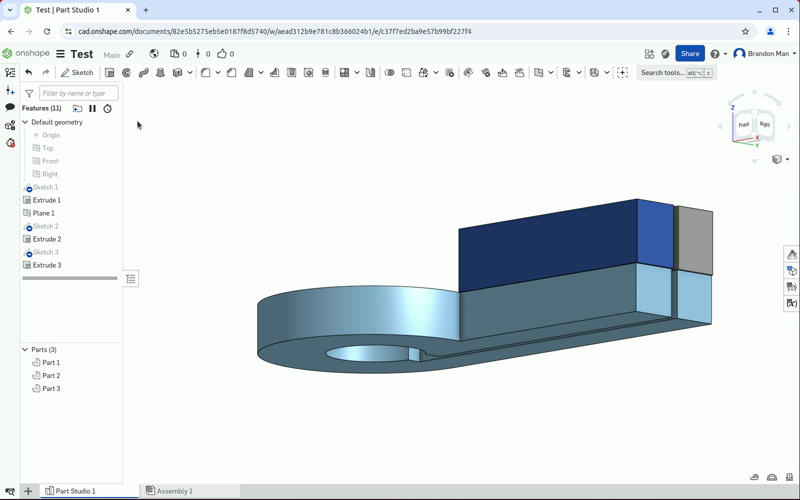
key(down, 3)
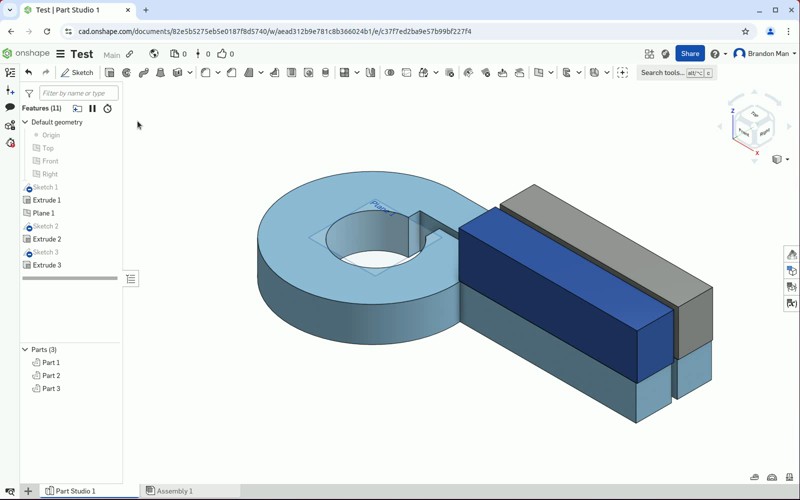
mouse_move(73, 189)
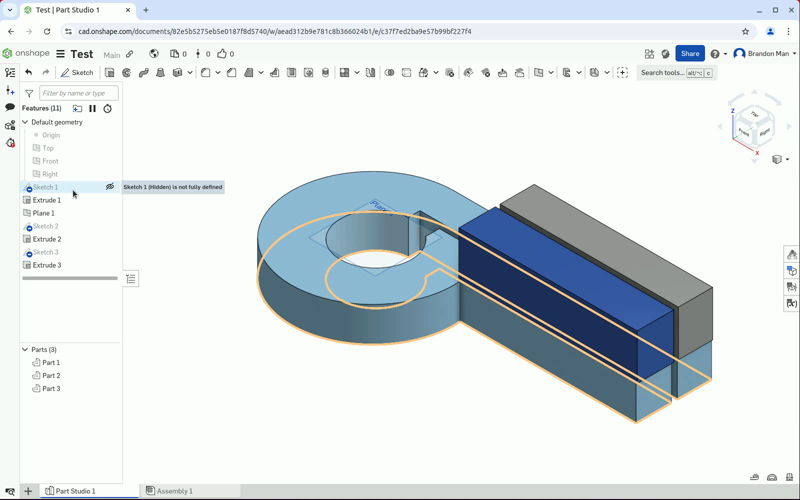
click(73, 189)